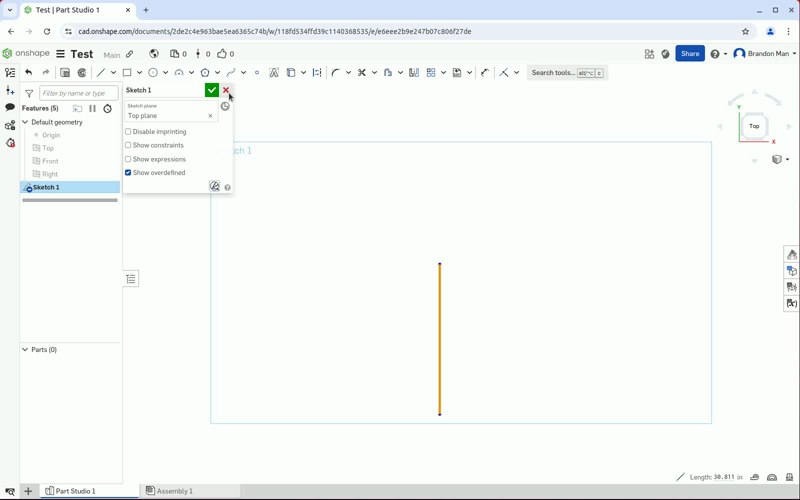
key(shift+h)
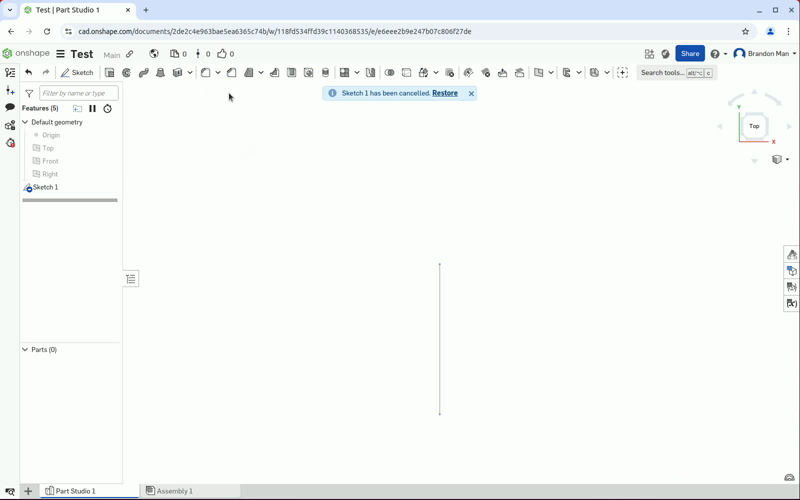
key(shift+s)
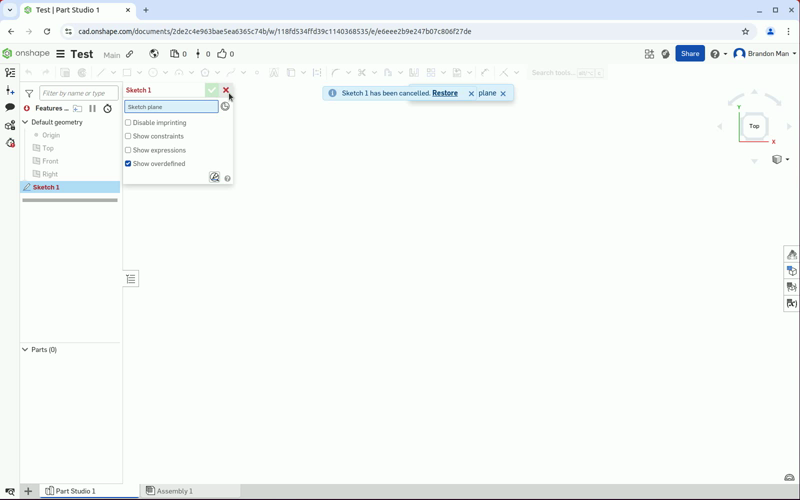
mouse_move(73, 150)
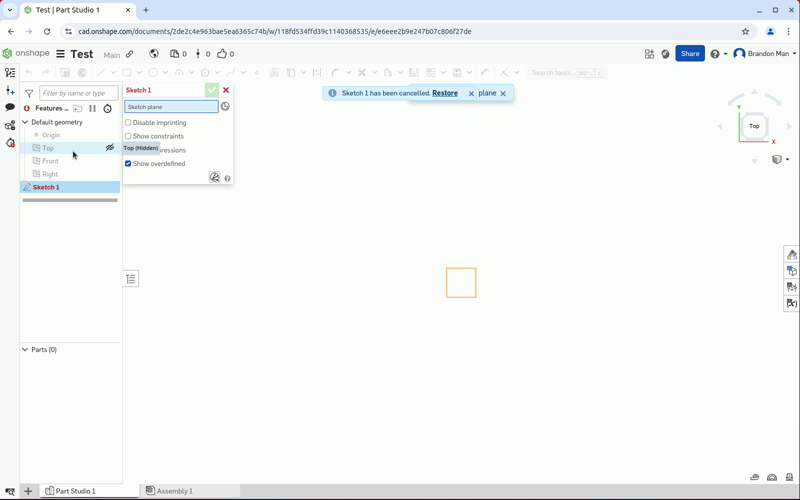
click(73, 150)
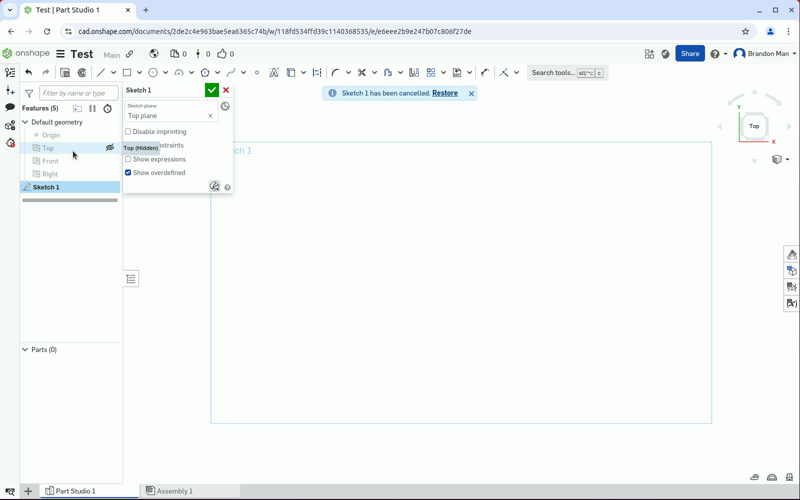
mouse_move(73, 352)
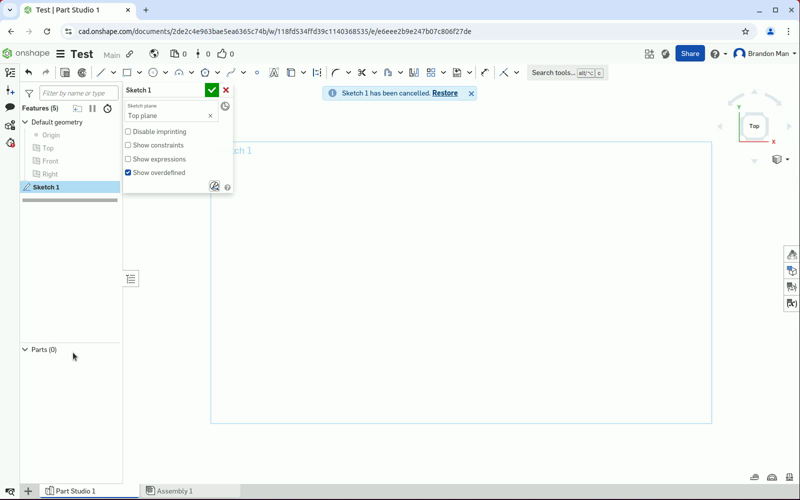
key(y)
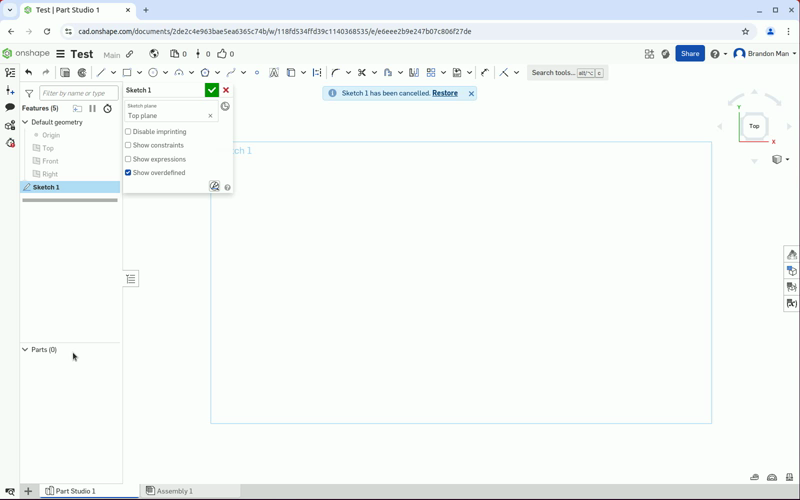
key(c)
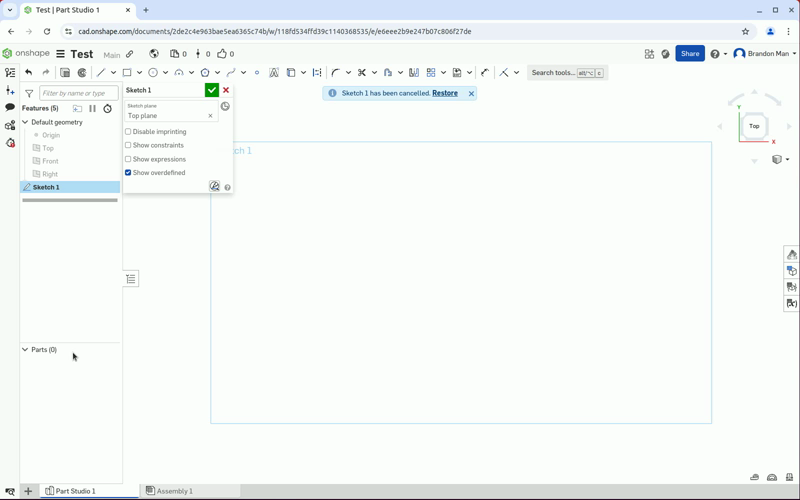
key_down(shift)
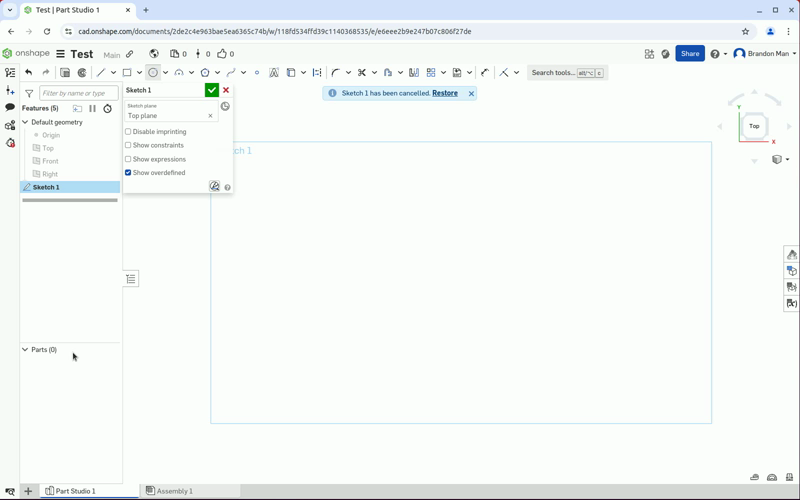
mouse_move(461, 282)
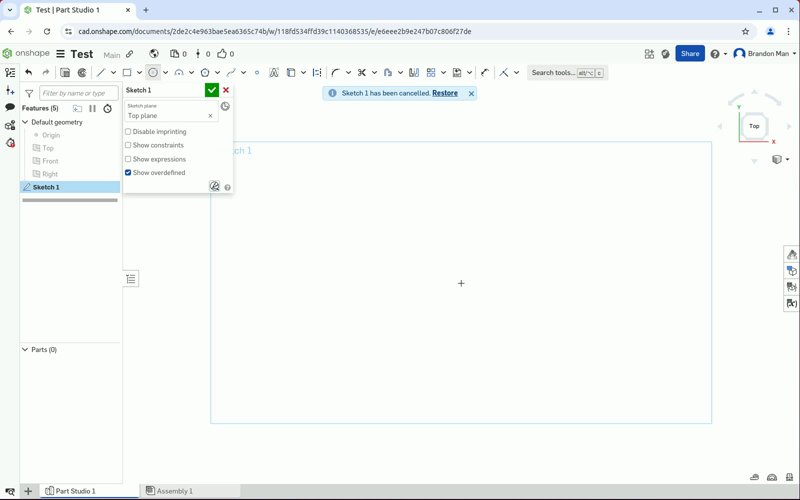
click(461, 282)
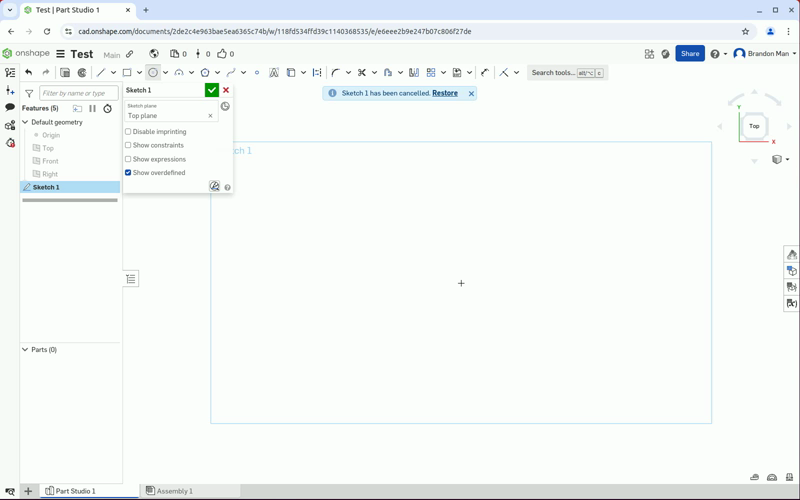
key_up(shift)
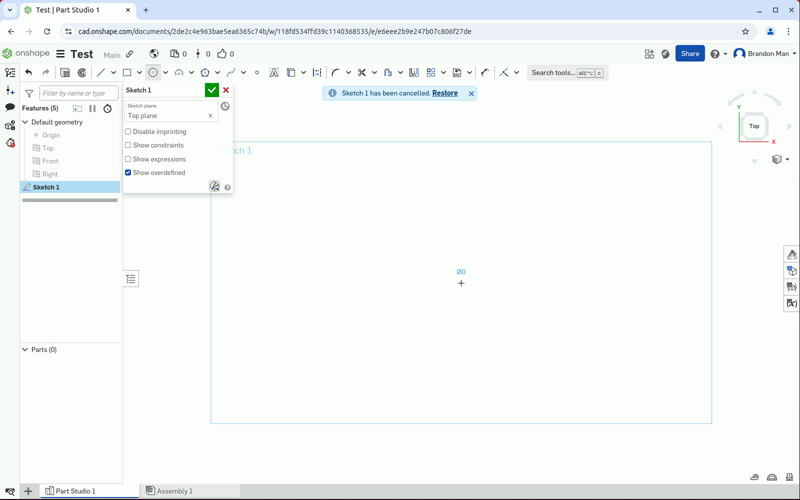
mouse_move(574, 282)
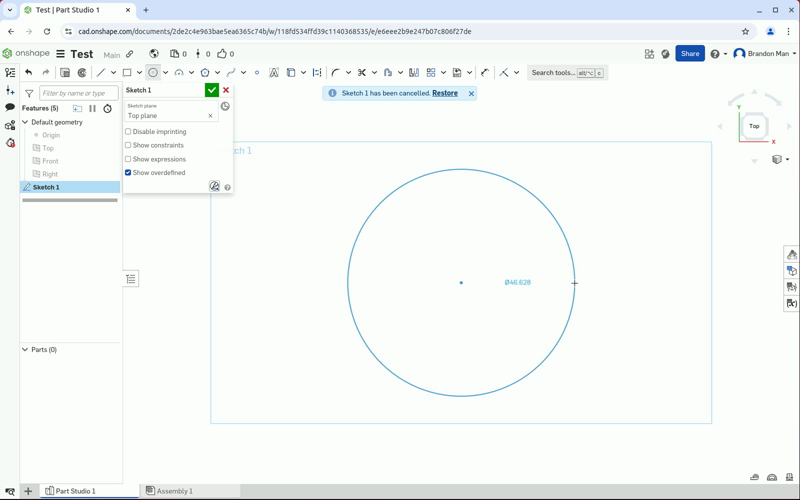
click(574, 282)
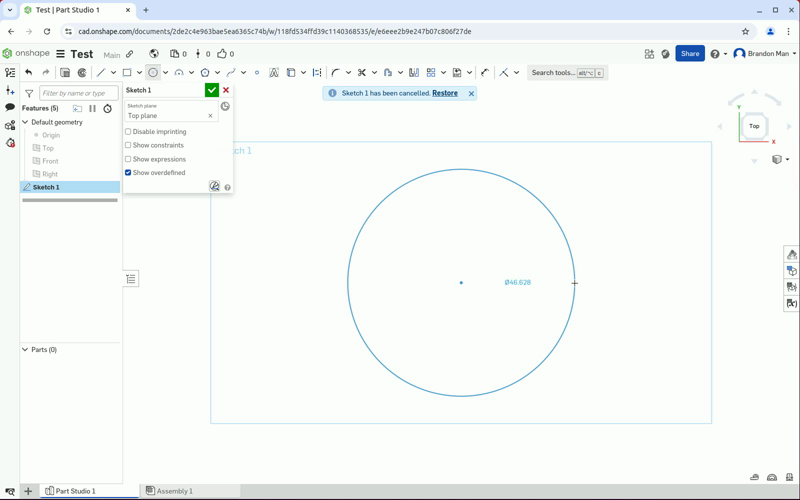
key(esc)
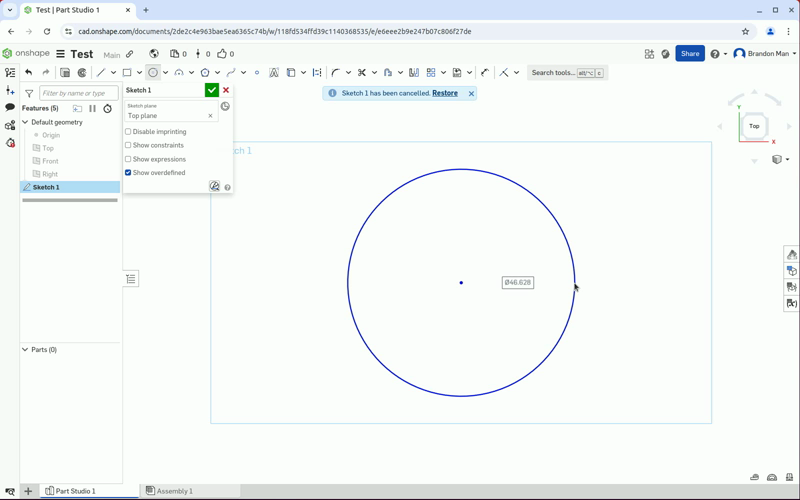
key(c)
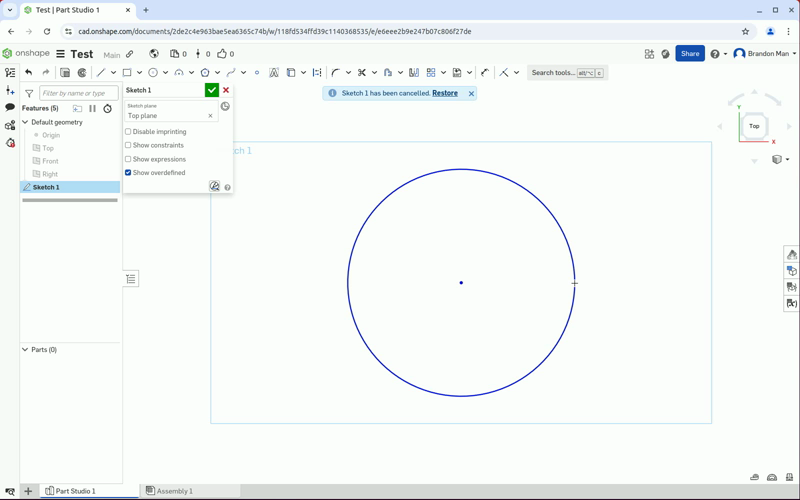
key_down(shift)
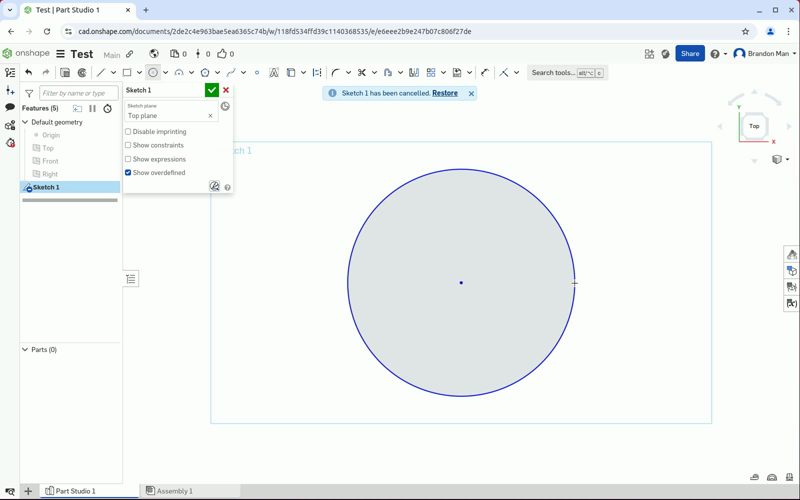
mouse_move(461, 282)
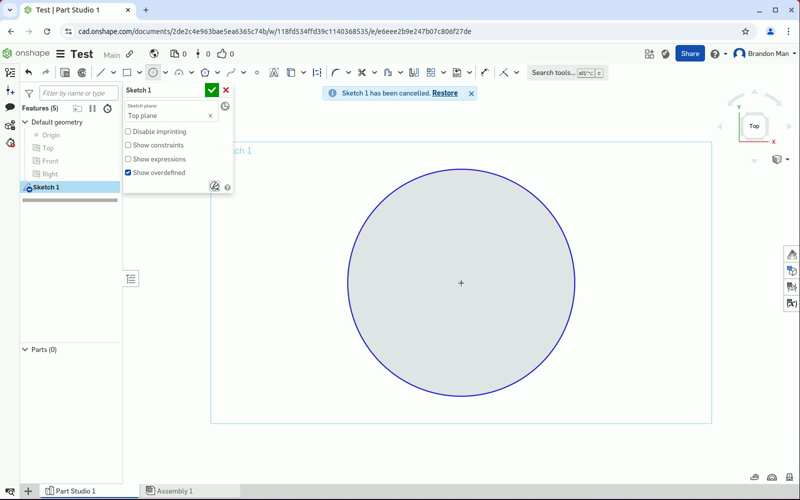
click(461, 282)
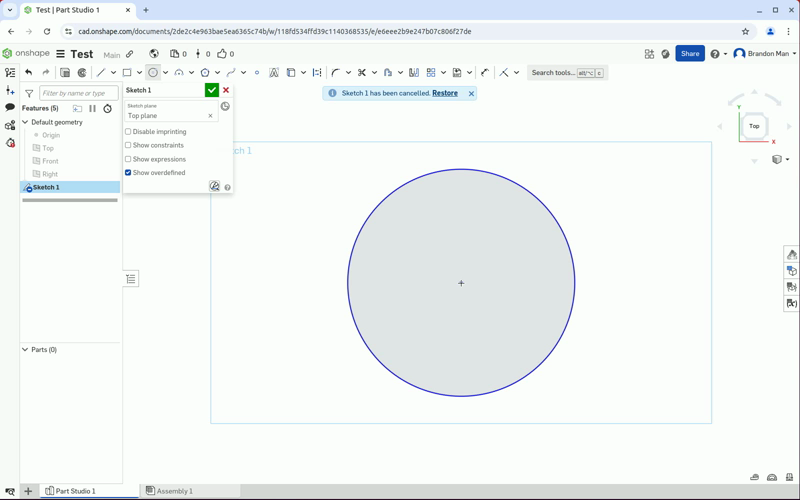
key_up(shift)
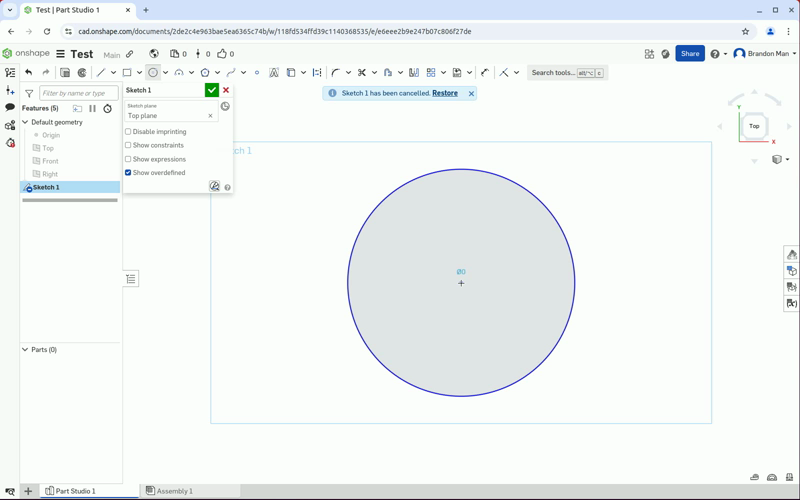
mouse_move(529, 282)
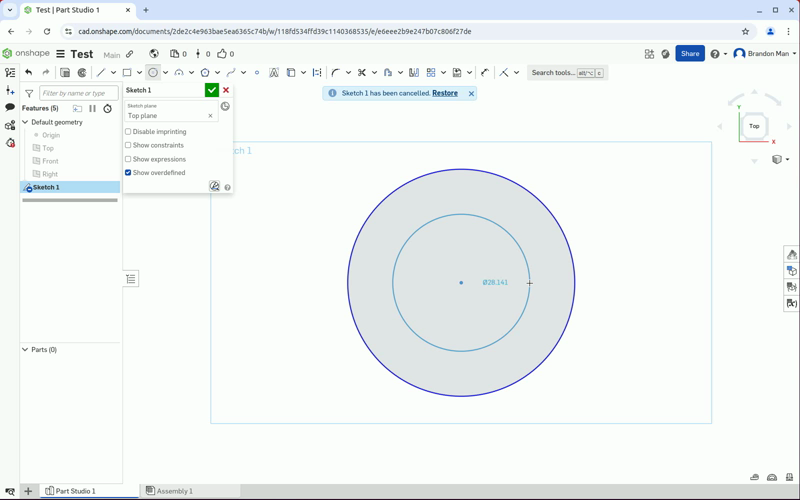
click(529, 282)
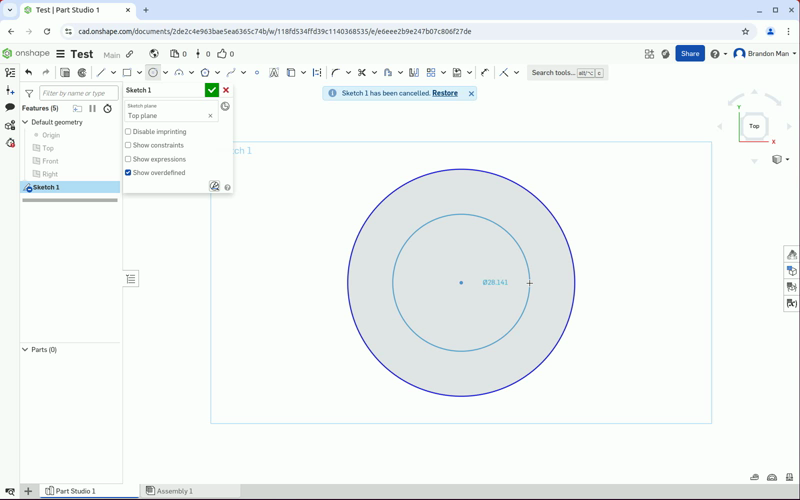
key(esc)
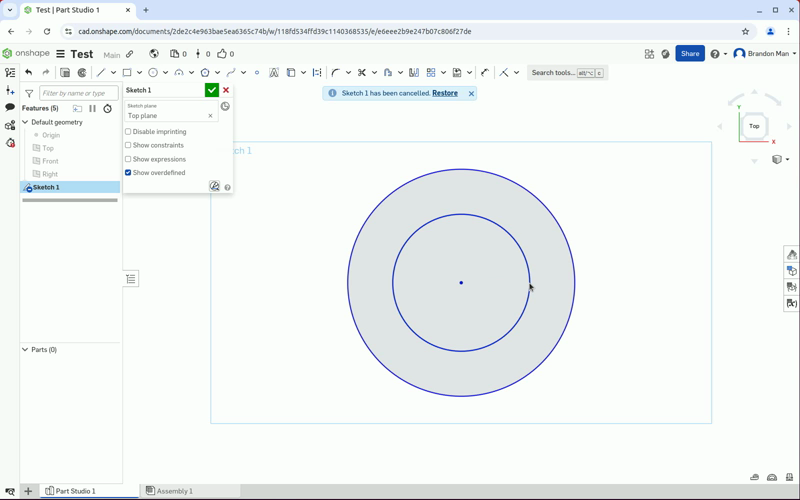
mouse_move(538, 324)
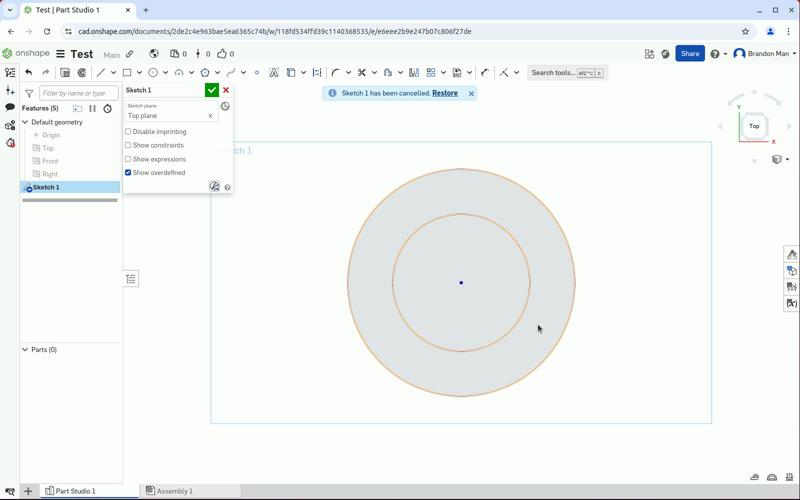
click(538, 324)
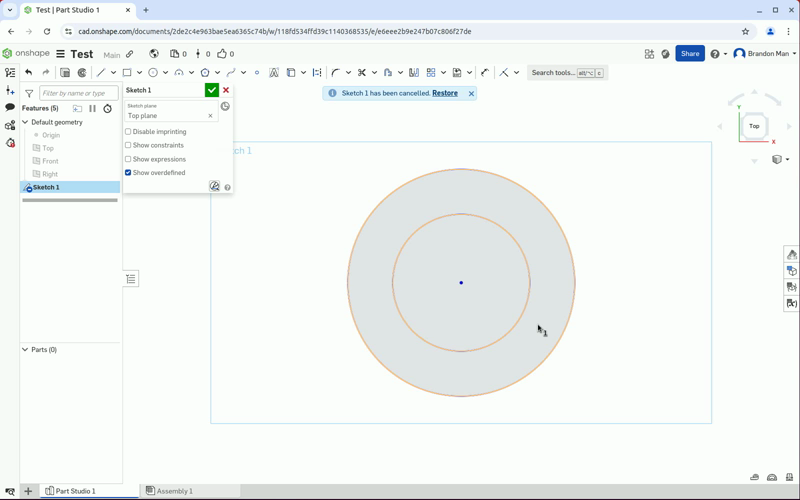
mouse_move(73, 352)
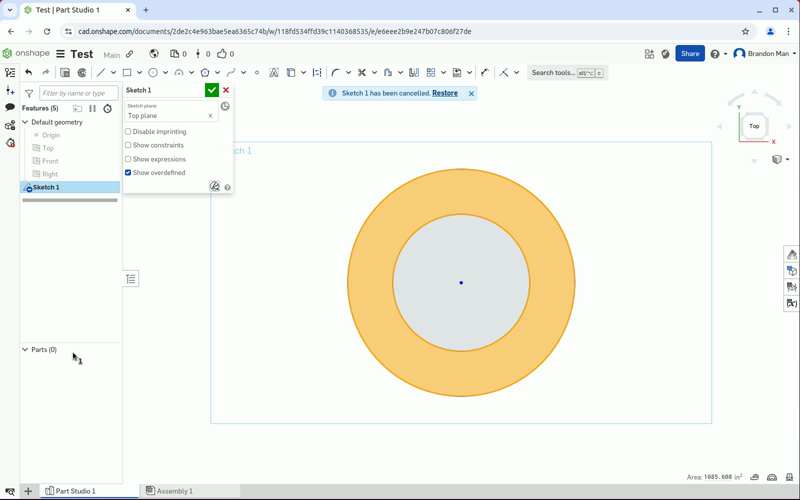
key(shift+y)
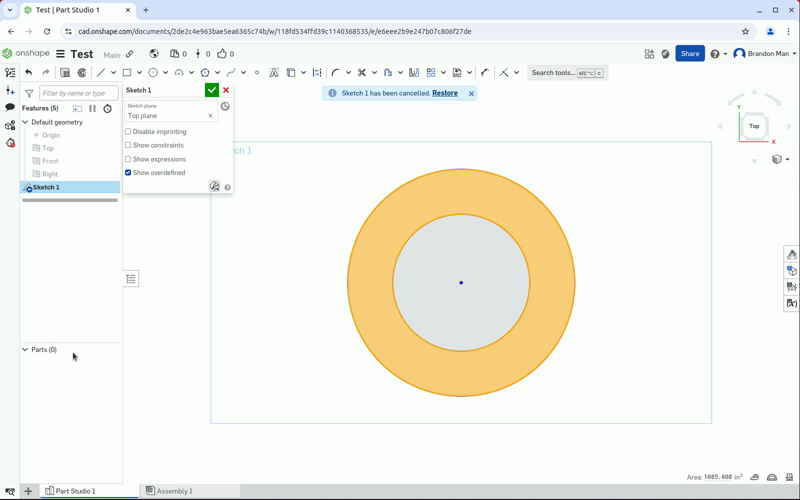
key(shift+e)
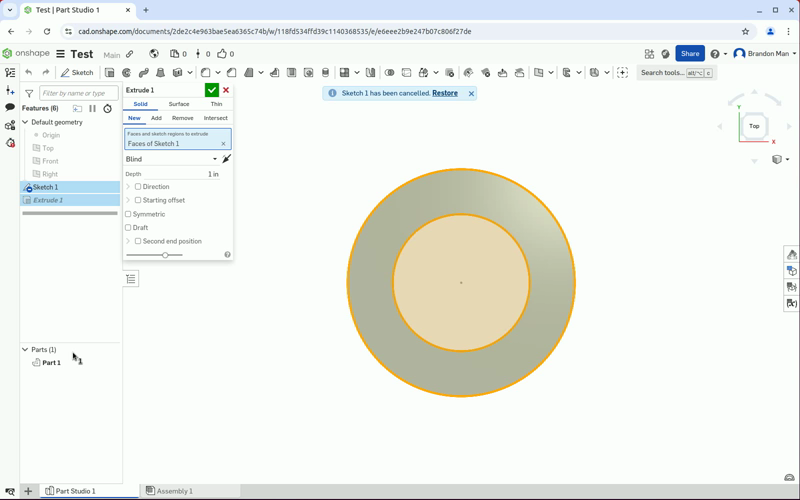
mouse_move(143, 106)
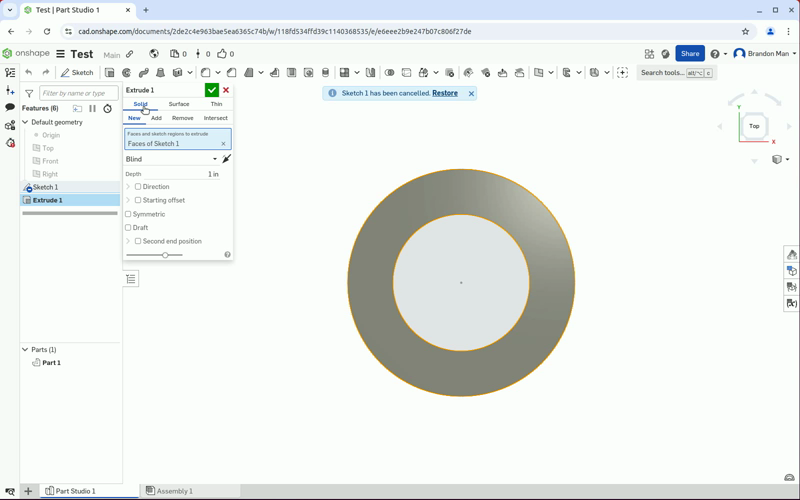
click(143, 106)
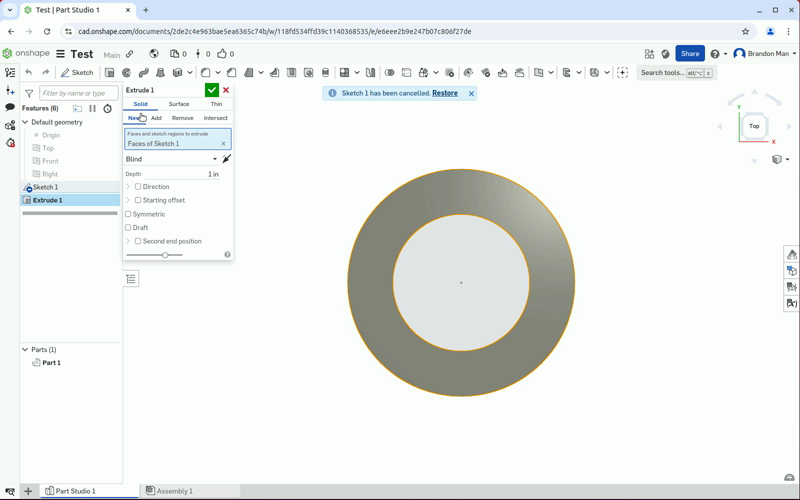
mouse_move(137, 120)
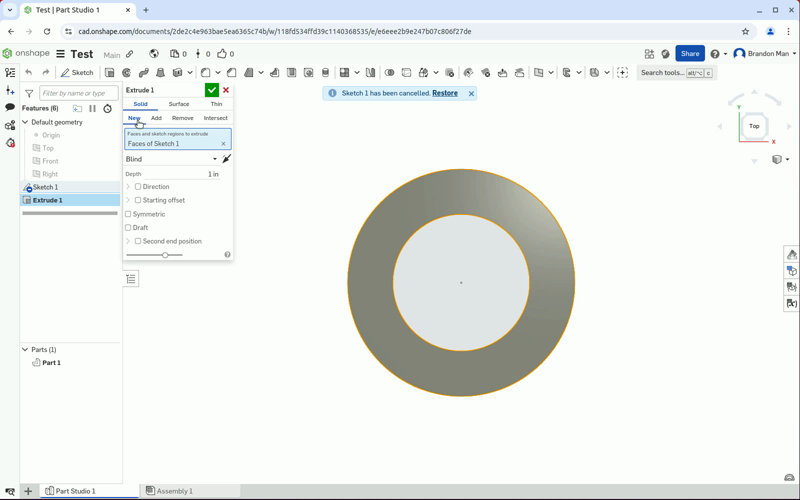
click(137, 120)
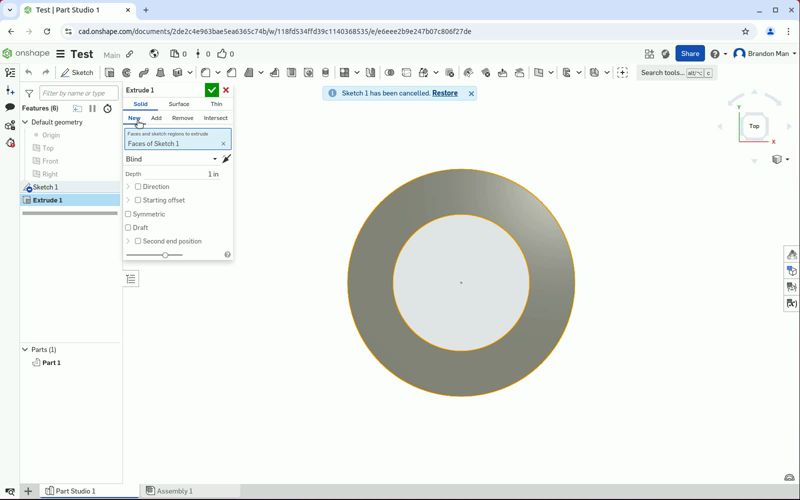
key(tab, 4)
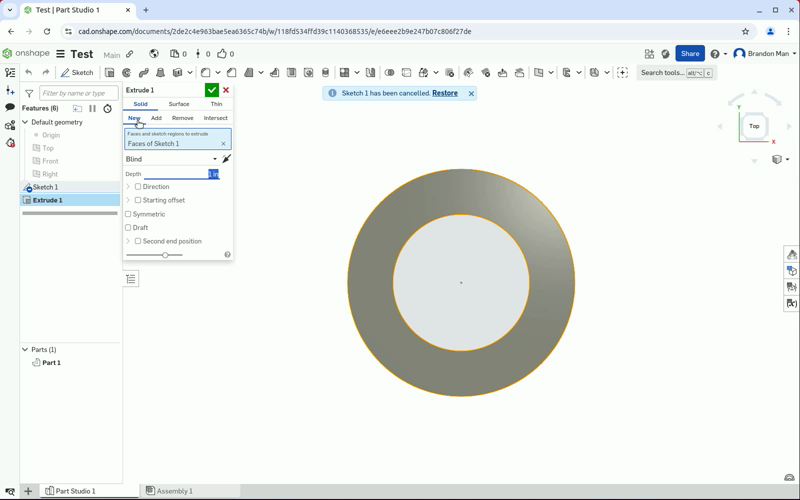
text(1.685)
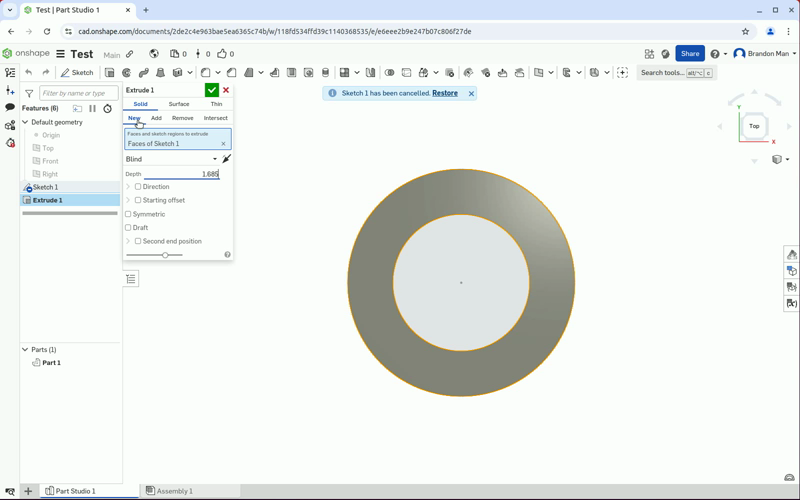
key(enter)
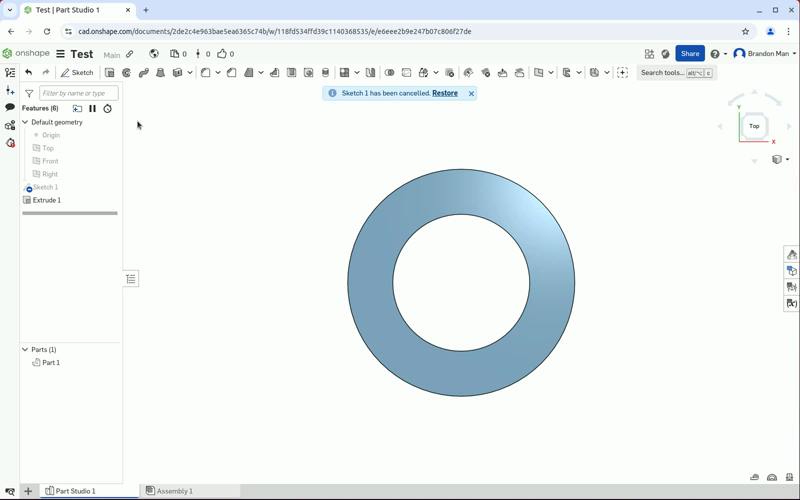
key(shift+h)
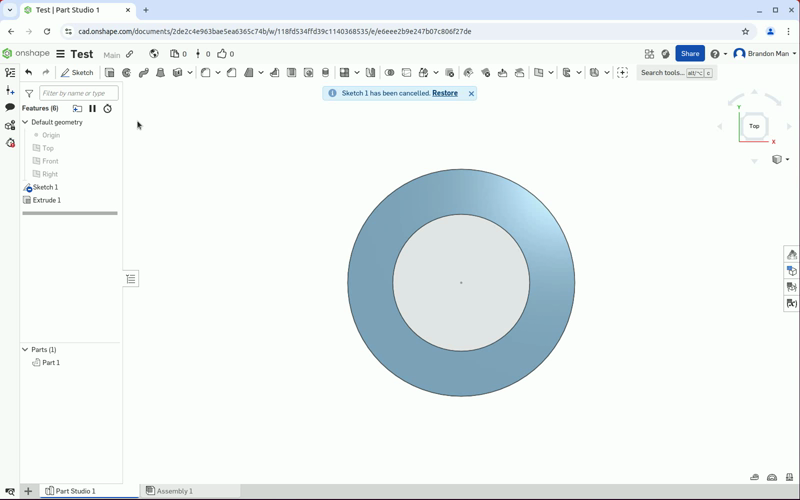
key(shift+h)
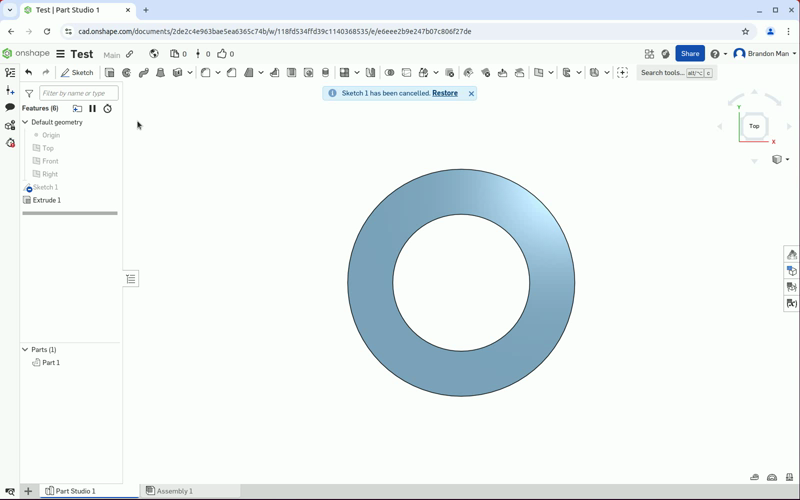
mouse_move(73, 189)
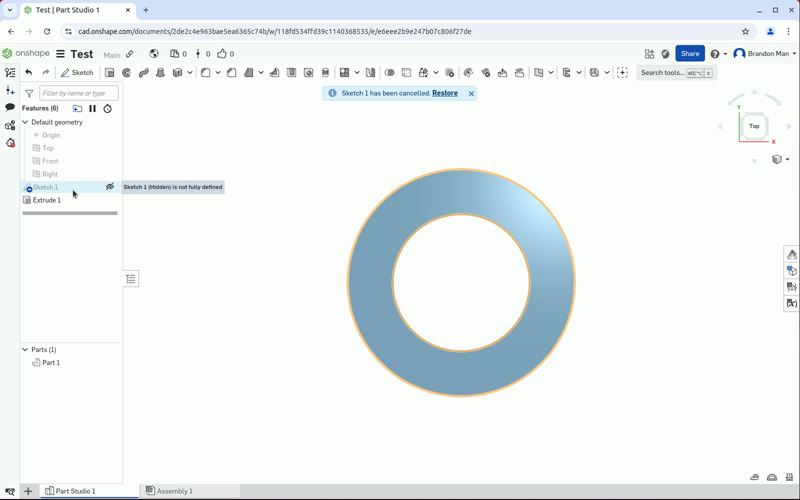
click(73, 189)
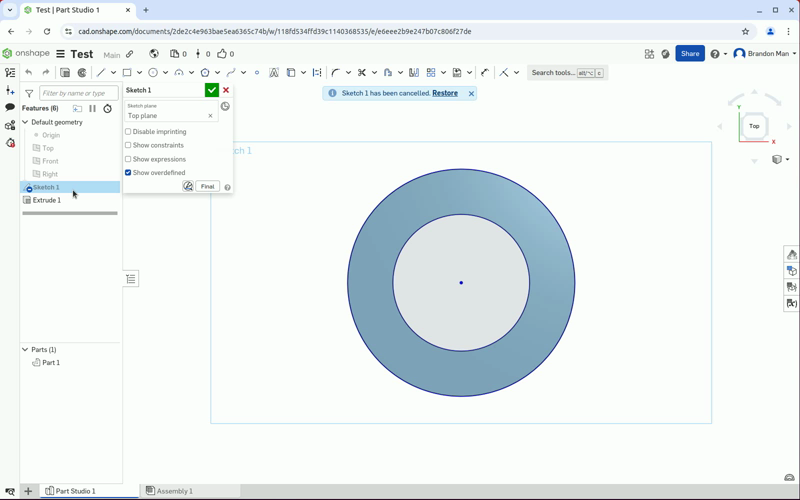
mouse_move(229, 92)
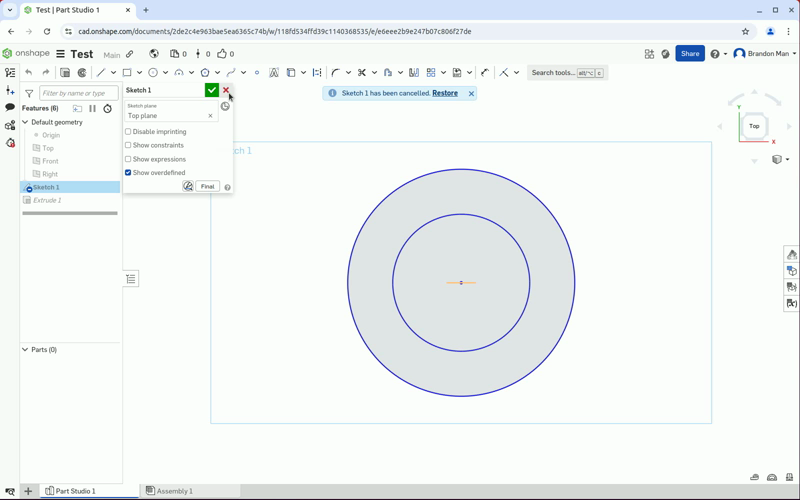
click(229, 92)
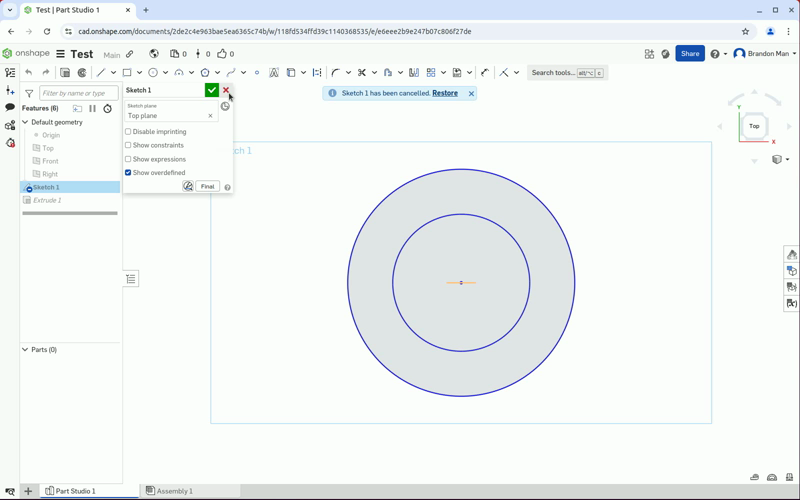
key(shift+s)
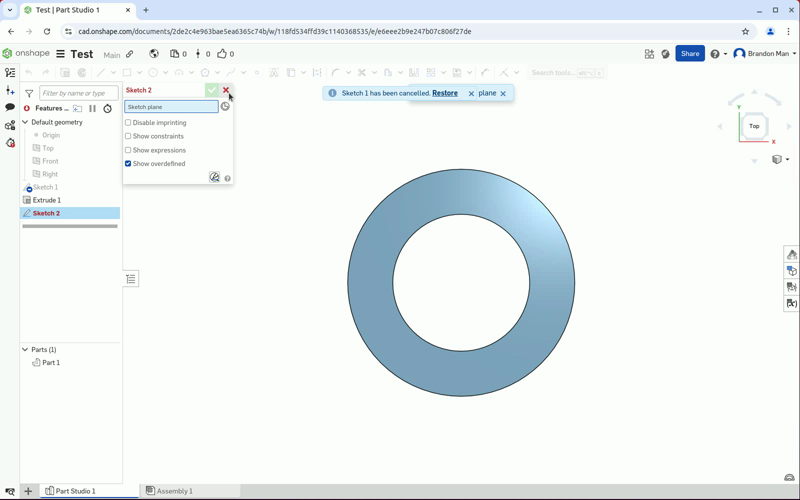
mouse_move(73, 150)
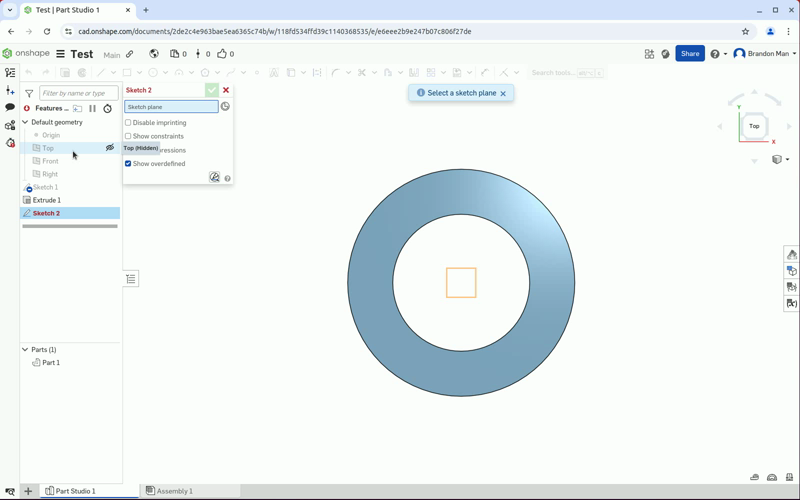
click(73, 150)
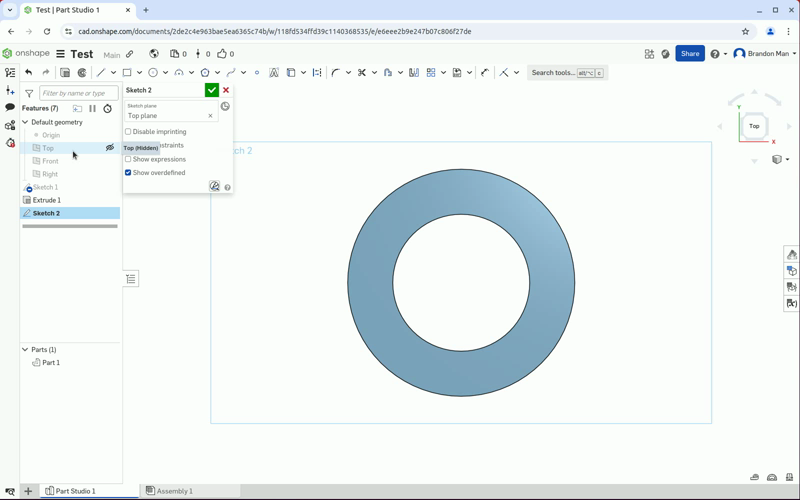
mouse_move(73, 352)
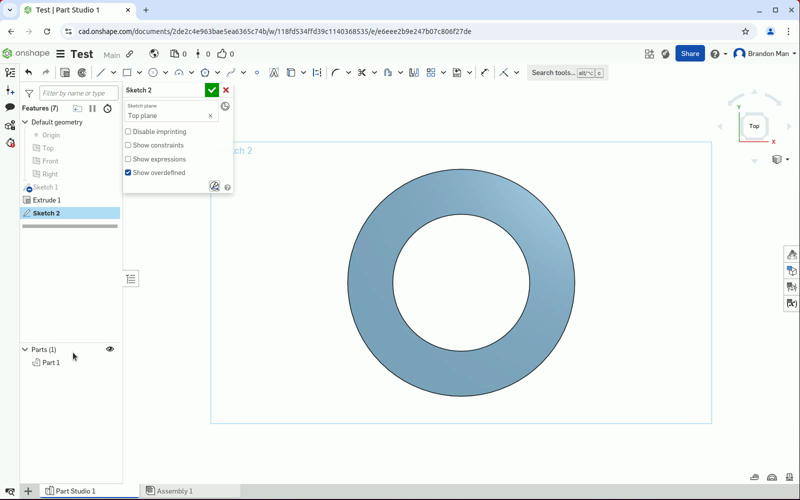
key(y)
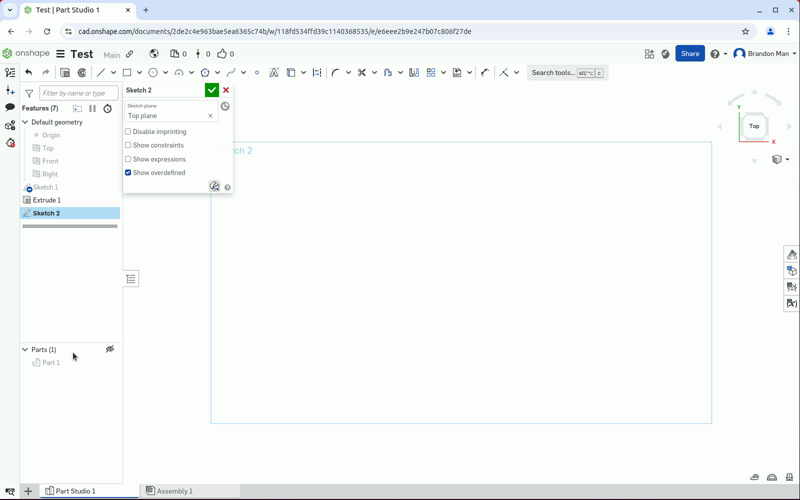
key(c)
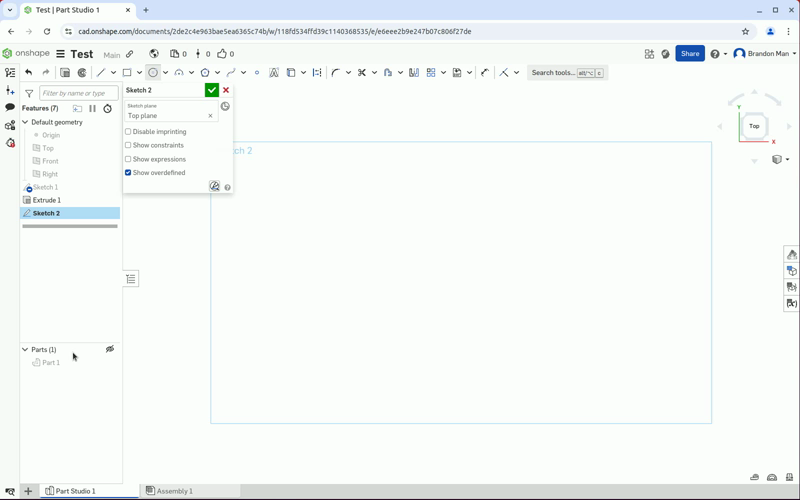
key_down(shift)
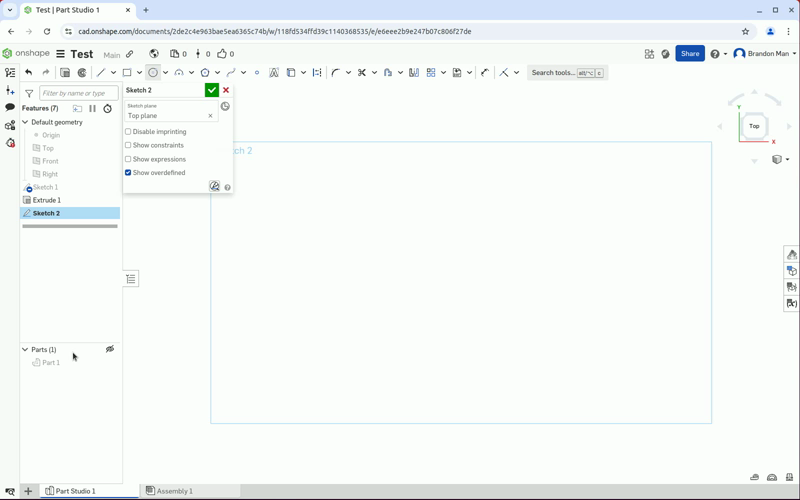
mouse_move(461, 282)
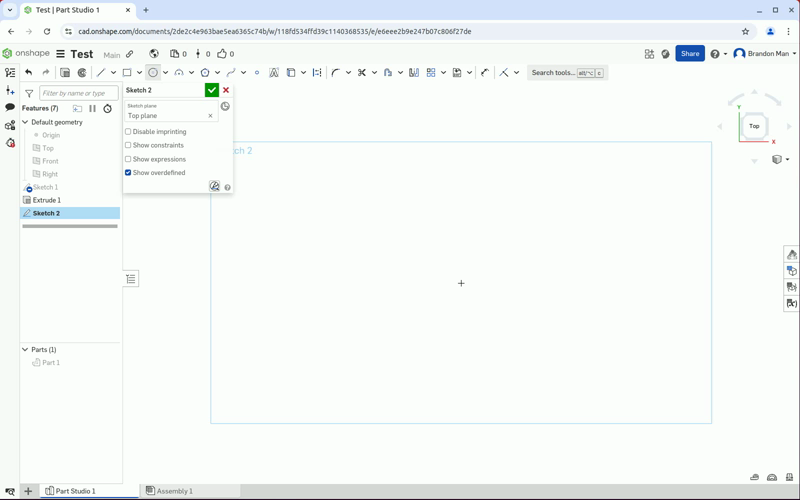
click(461, 282)
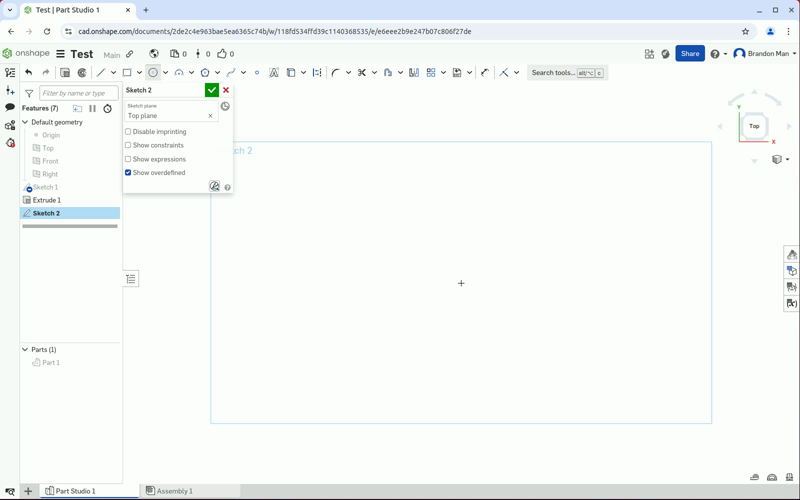
key_up(shift)
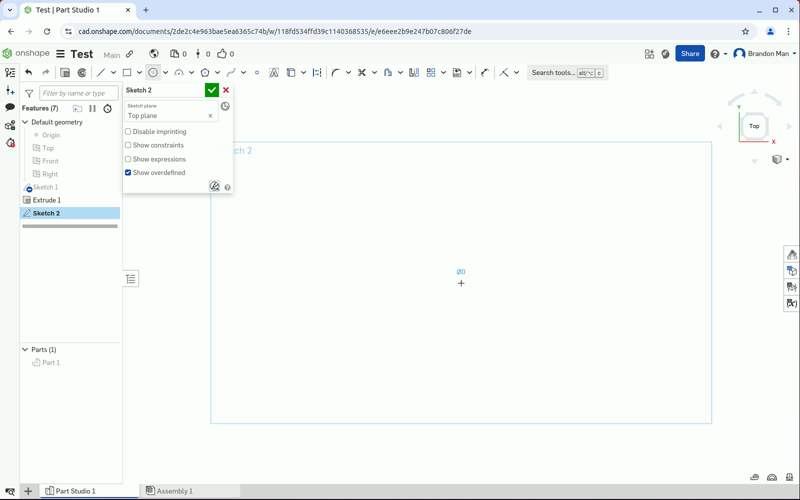
mouse_move(522, 282)
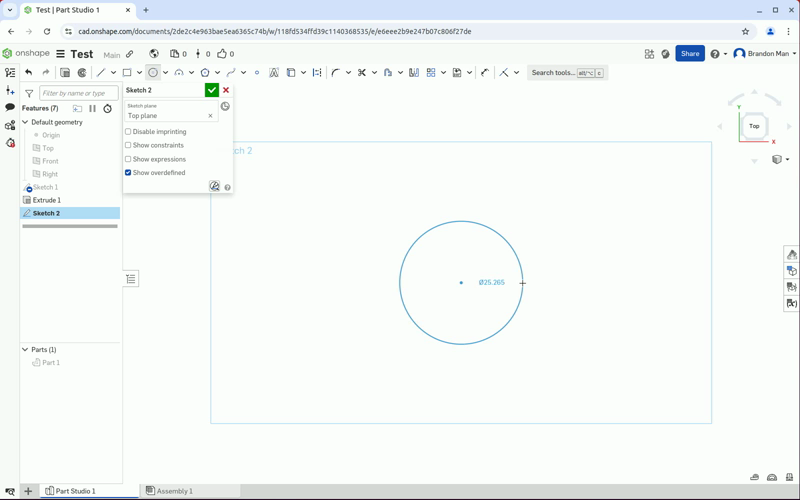
click(522, 282)
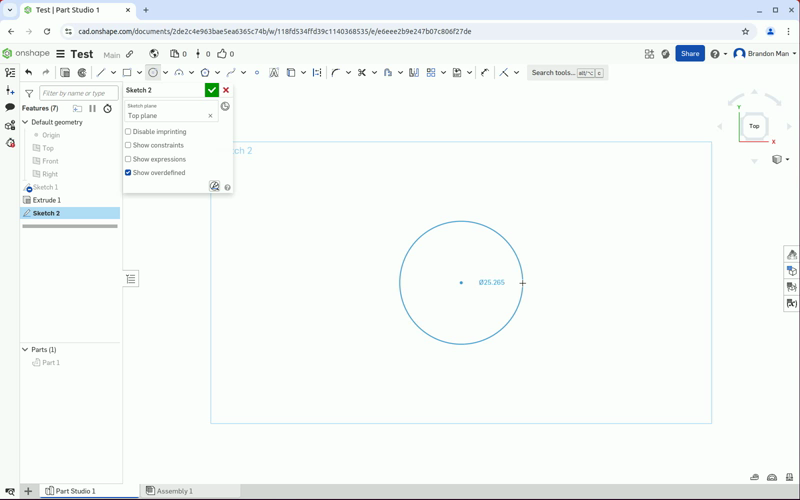
key(esc)
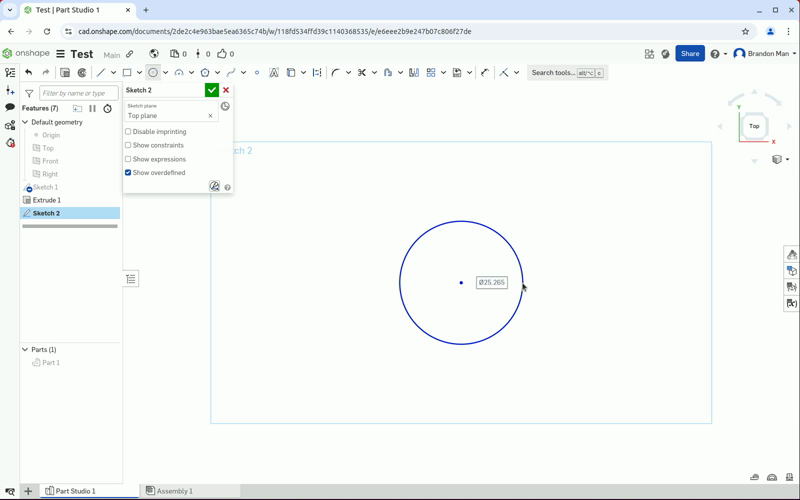
key(c)
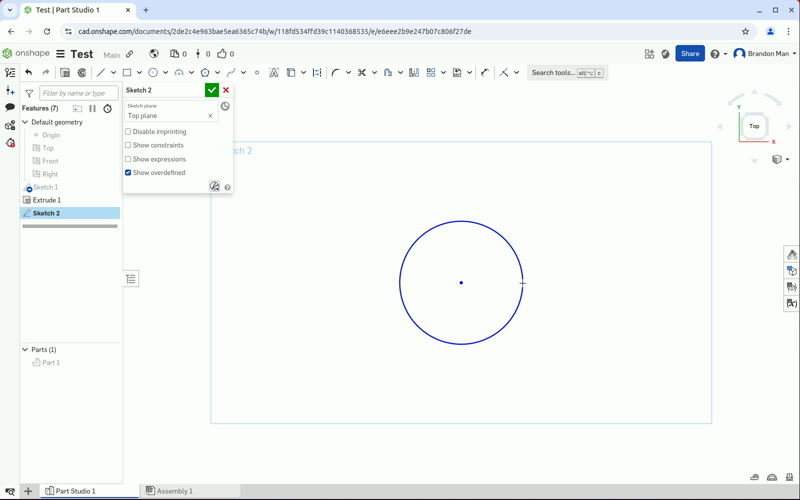
key_down(shift)
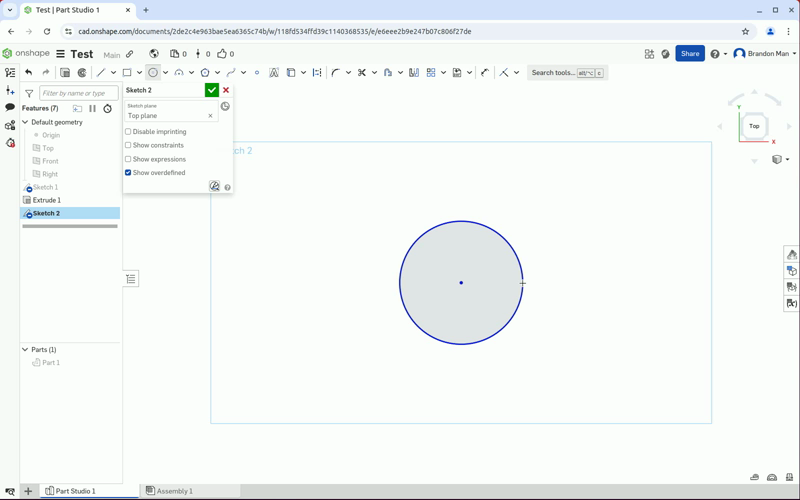
mouse_move(461, 282)
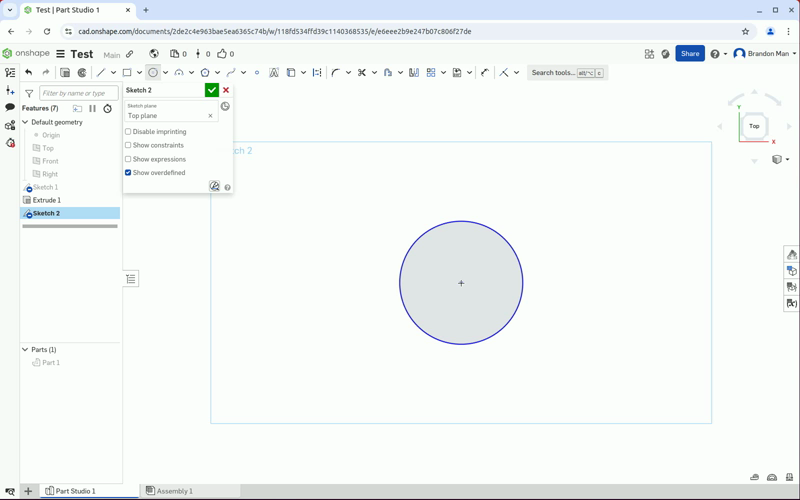
click(461, 282)
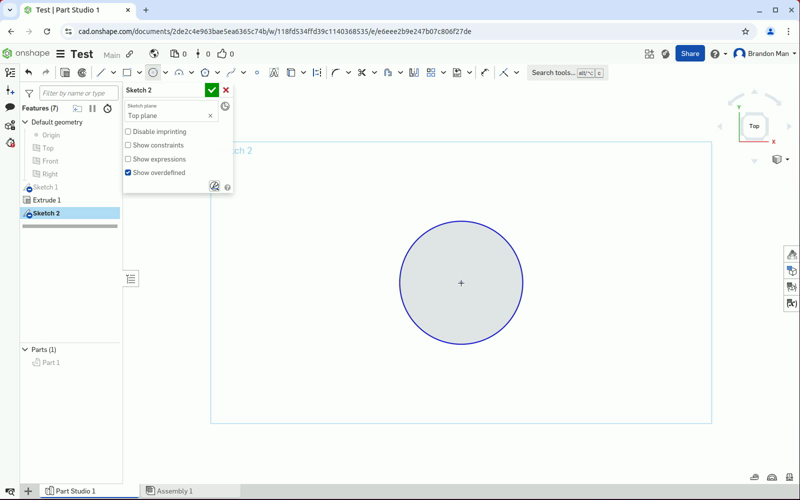
key_up(shift)
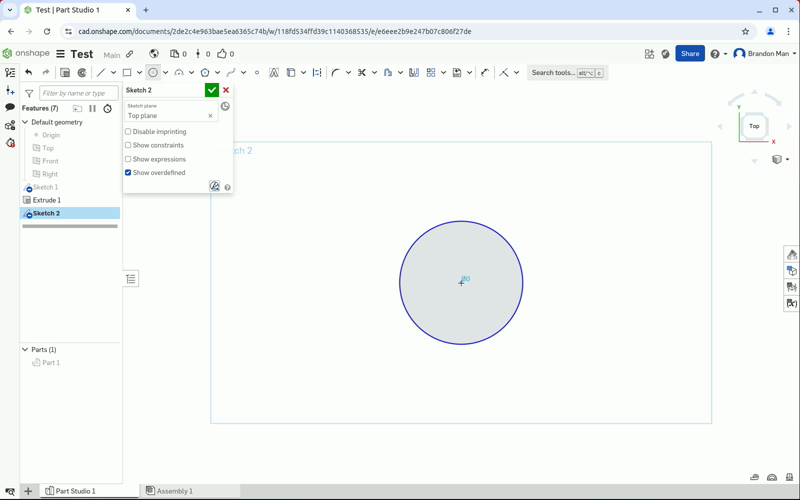
mouse_move(467, 282)
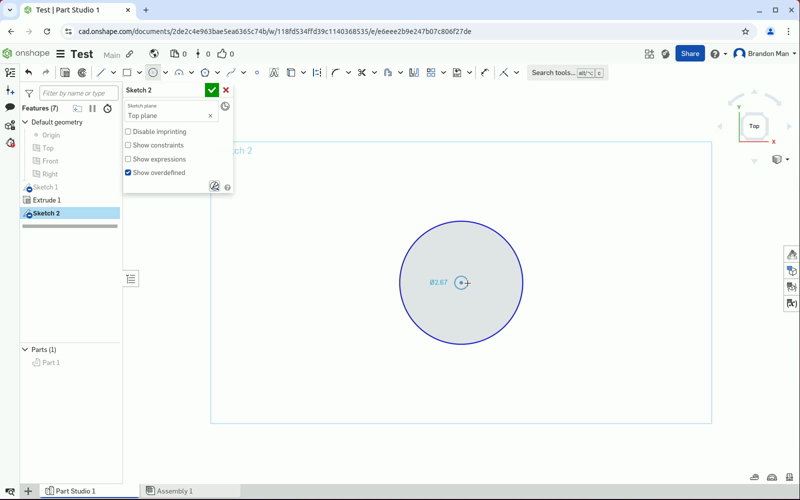
click(467, 282)
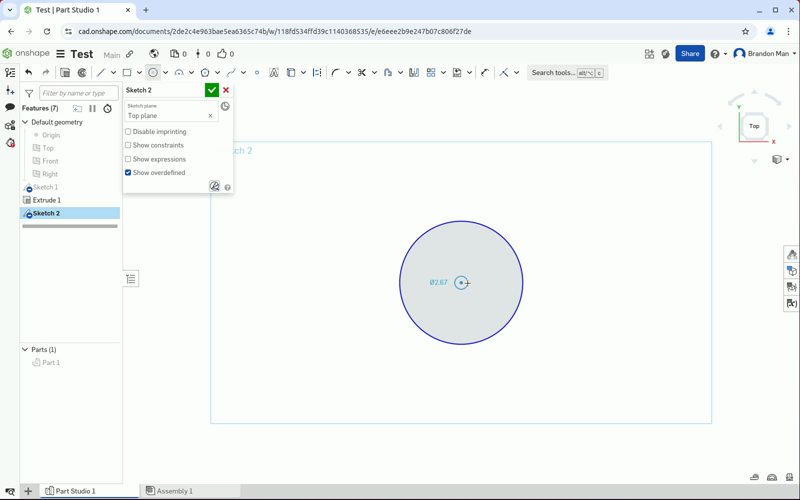
key(esc)
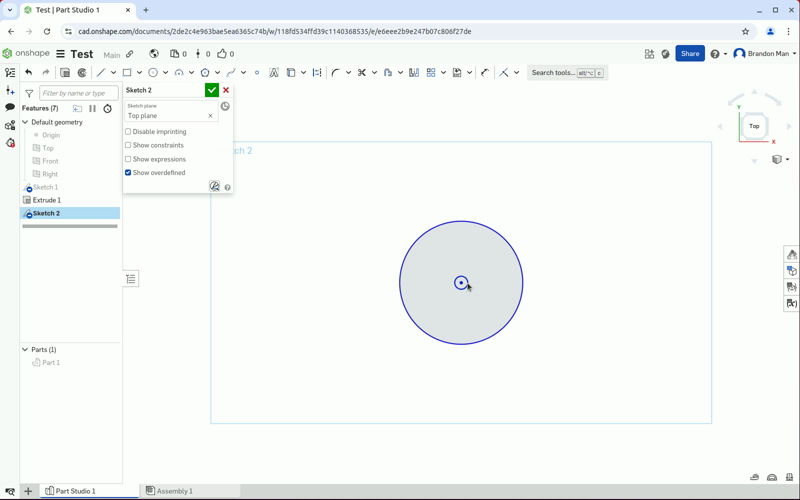
mouse_move(484, 269)
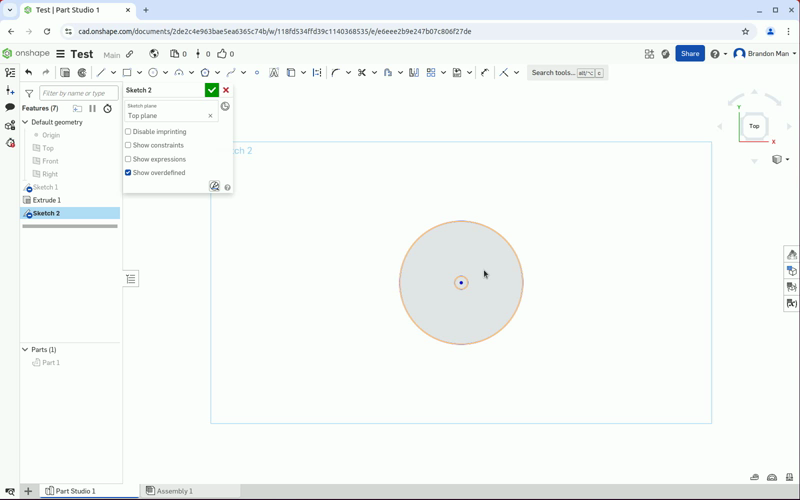
click(484, 269)
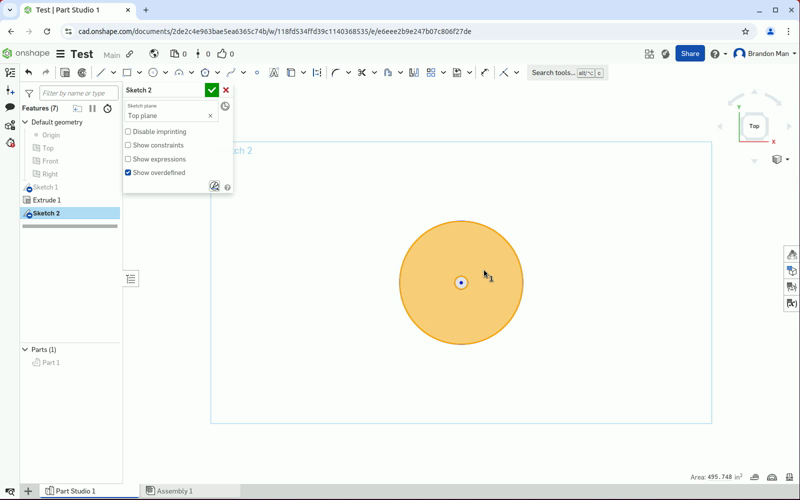
mouse_move(73, 352)
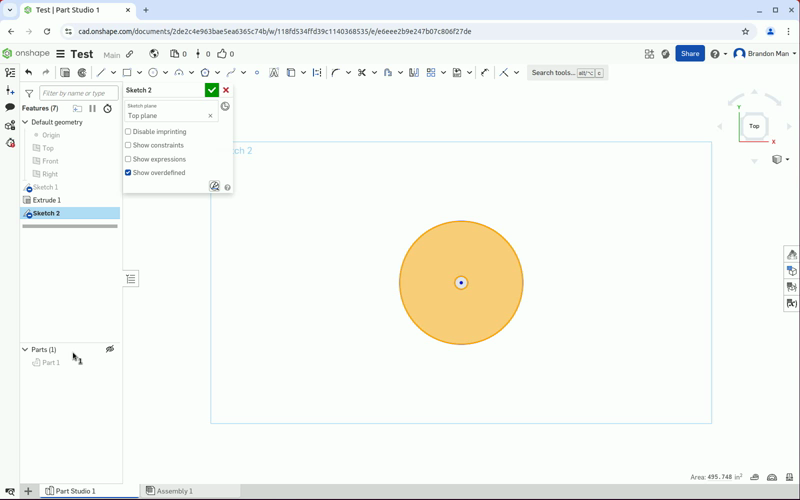
key(shift+y)
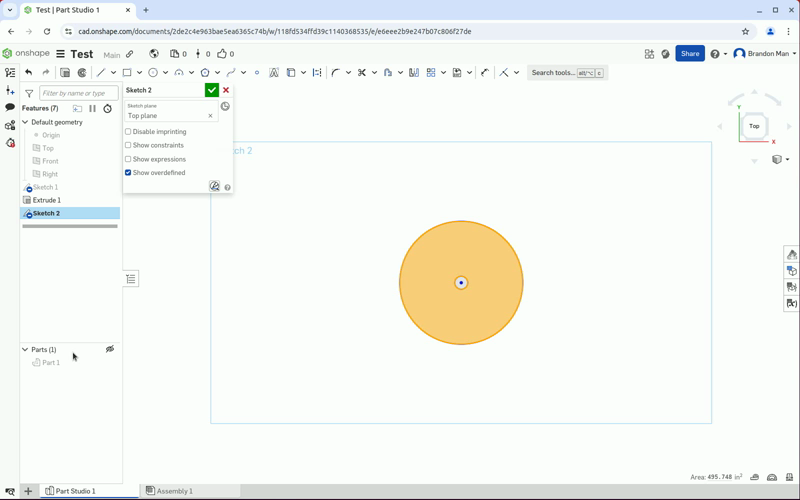
key(shift+e)
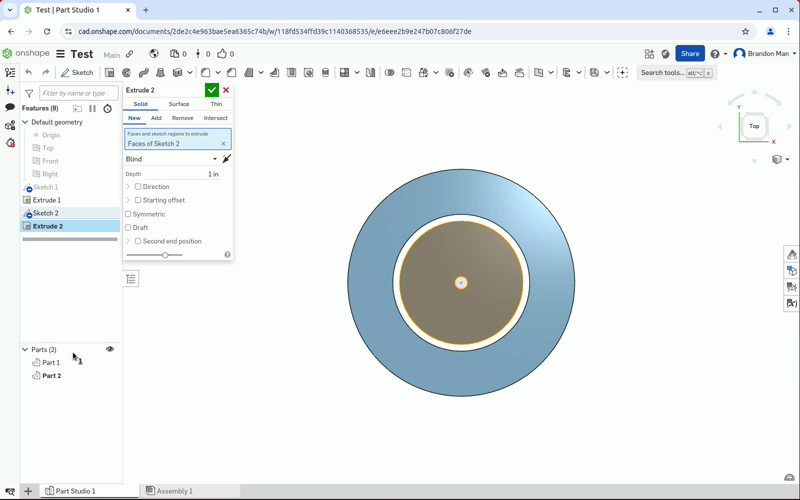
mouse_move(143, 106)
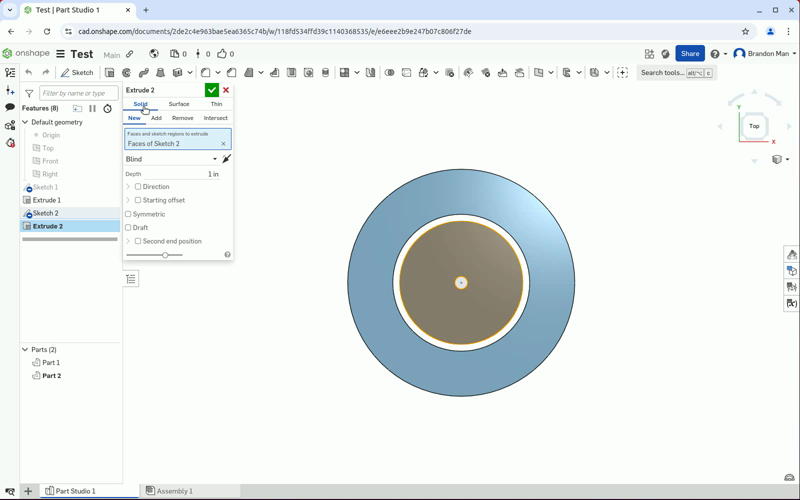
click(143, 106)
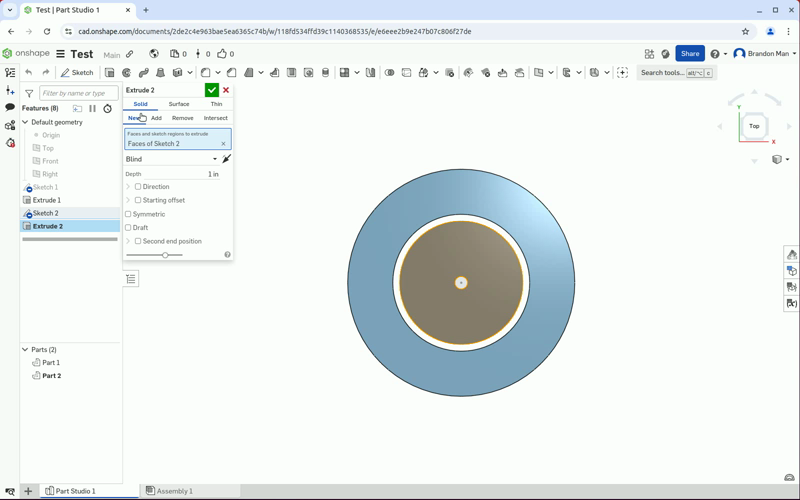
mouse_move(137, 120)
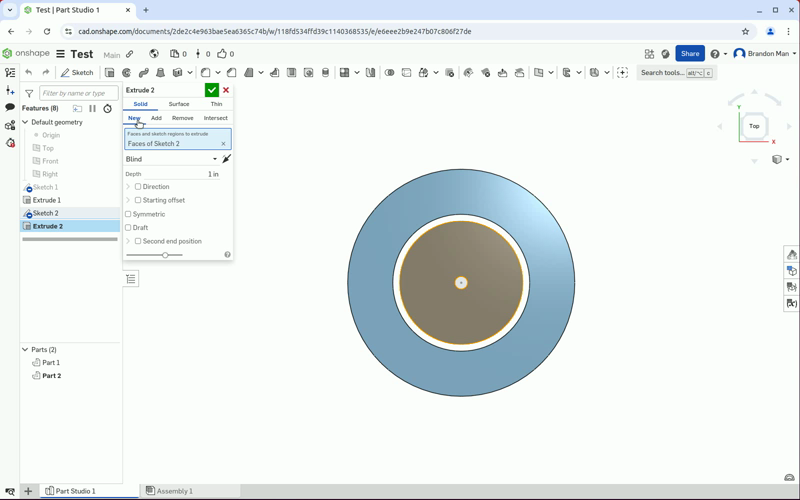
click(137, 120)
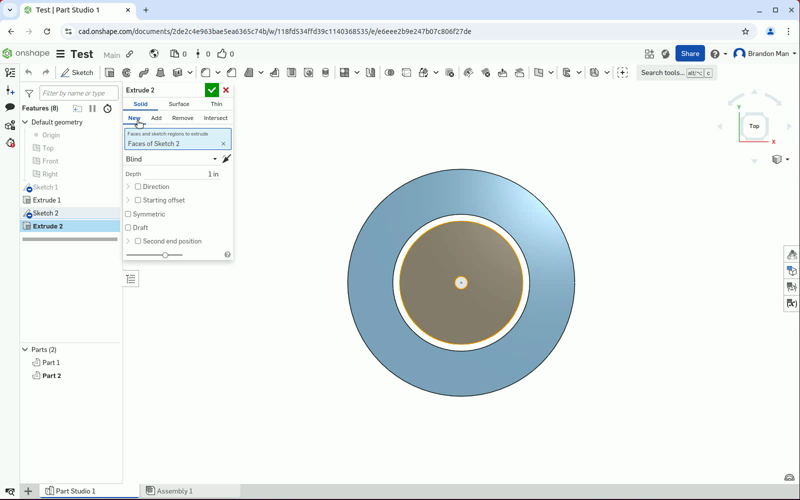
key(tab, 4)
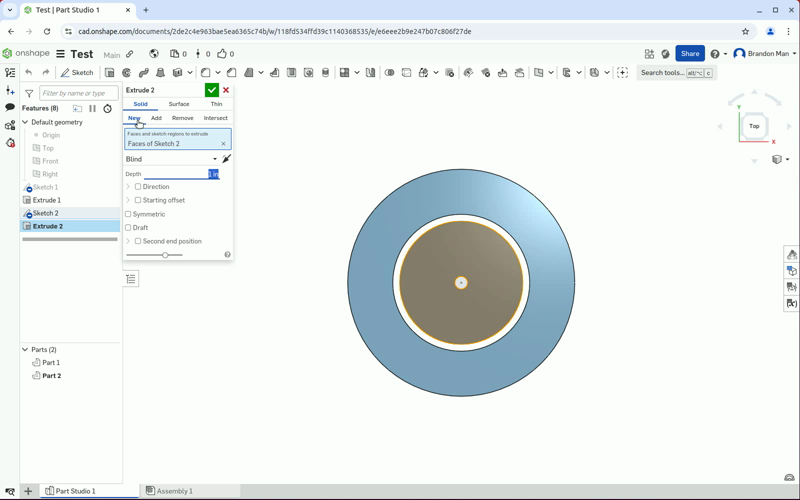
text(1.685)
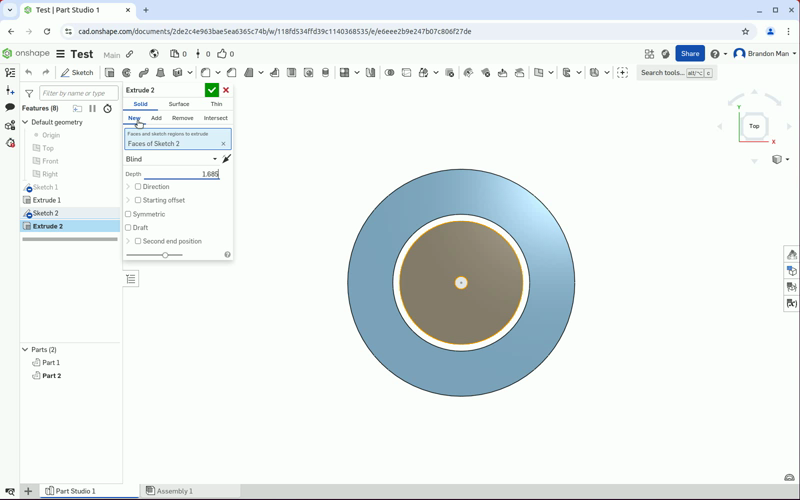
key(enter)
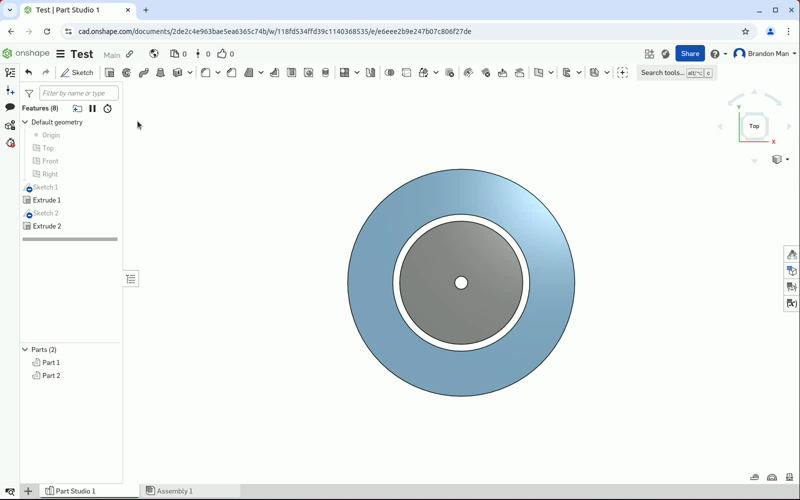
key(shift+h)
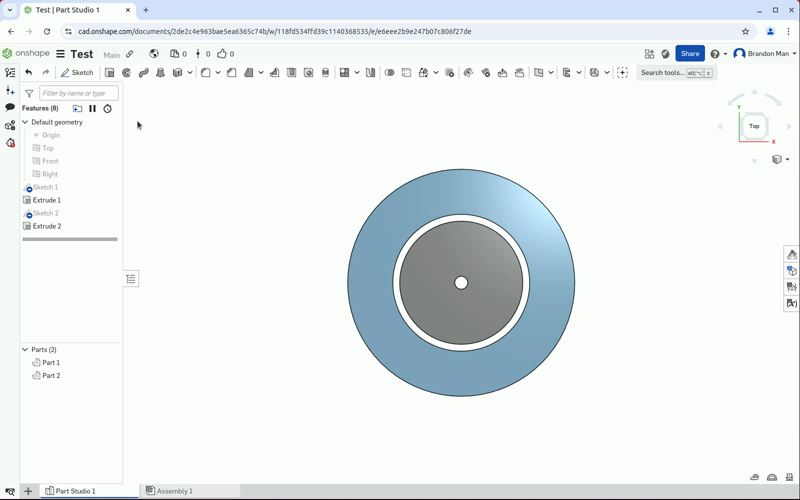
key(shift+h)
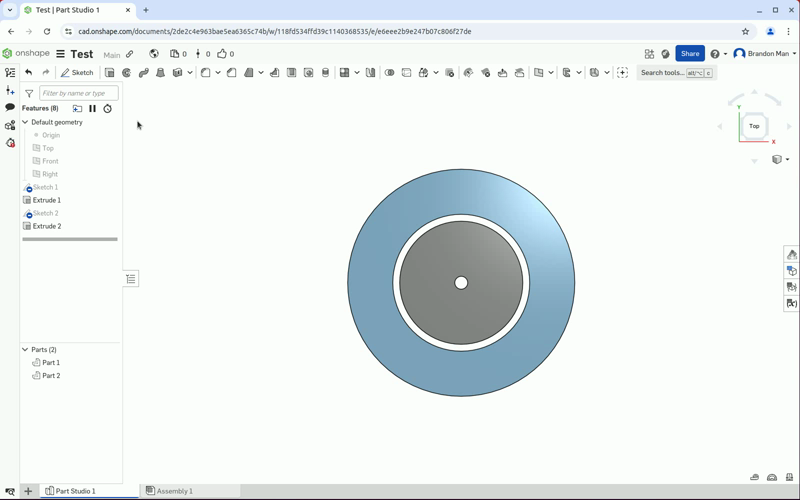
mouse_move(73, 189)
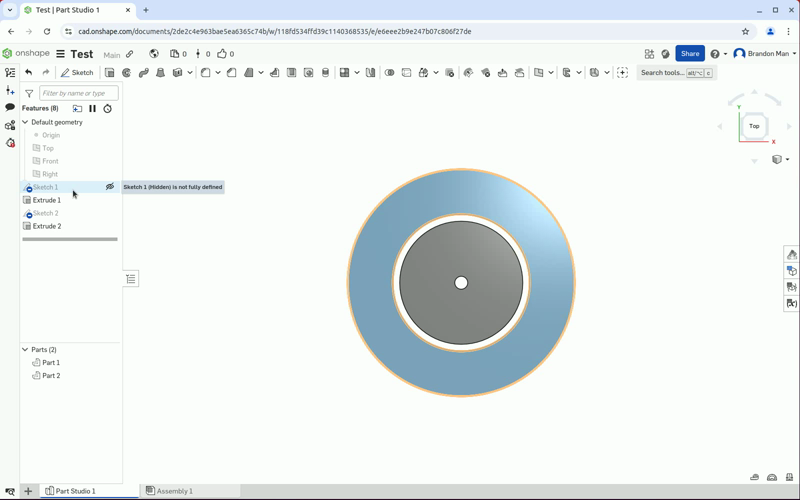
click(73, 189)
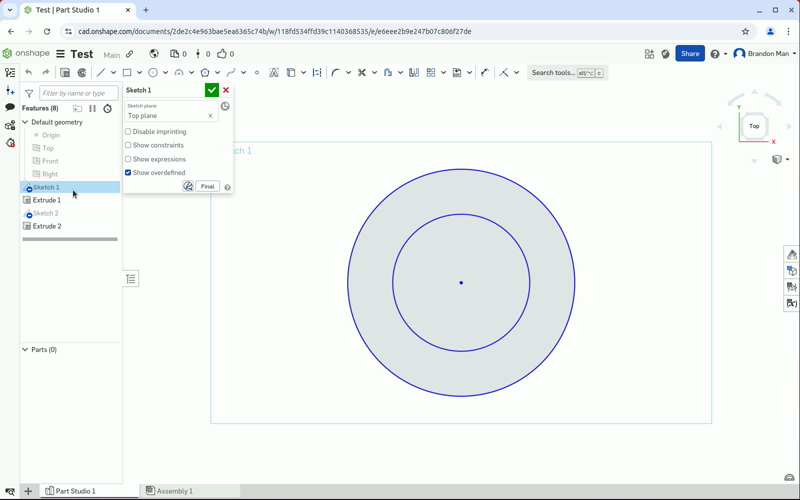
mouse_move(229, 92)
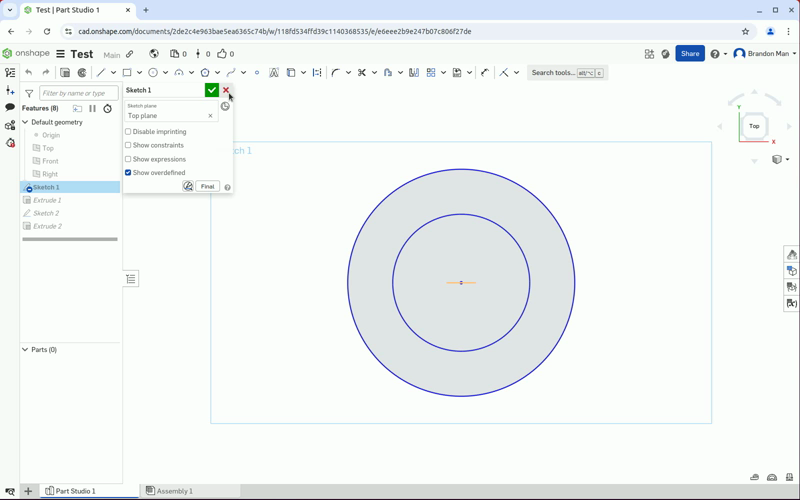
click(229, 92)
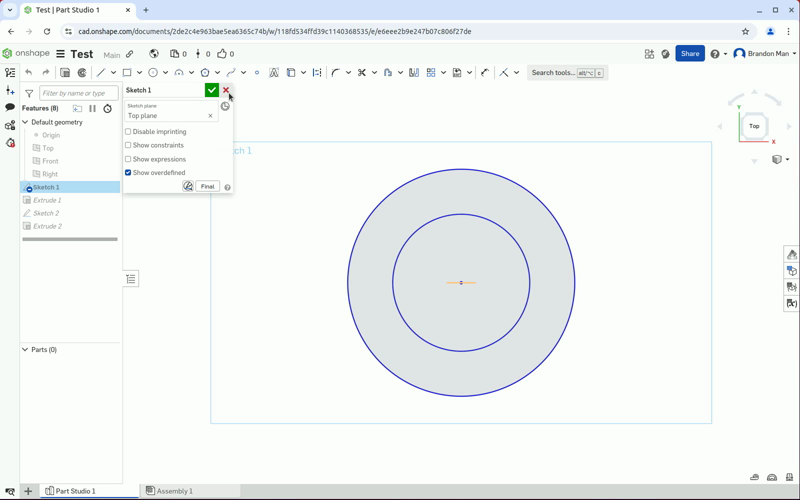
key(shift+s)
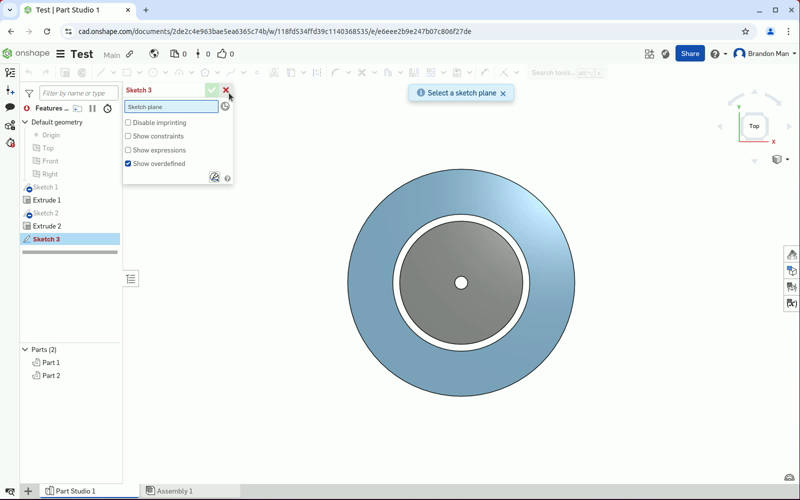
mouse_move(73, 150)
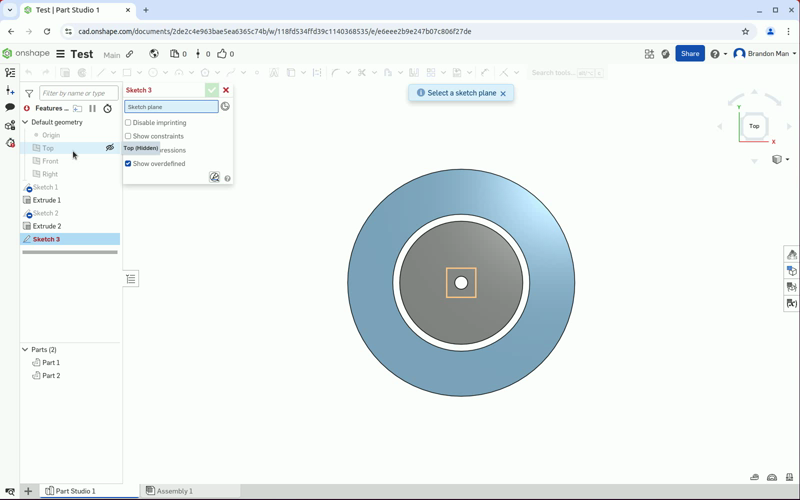
click(73, 150)
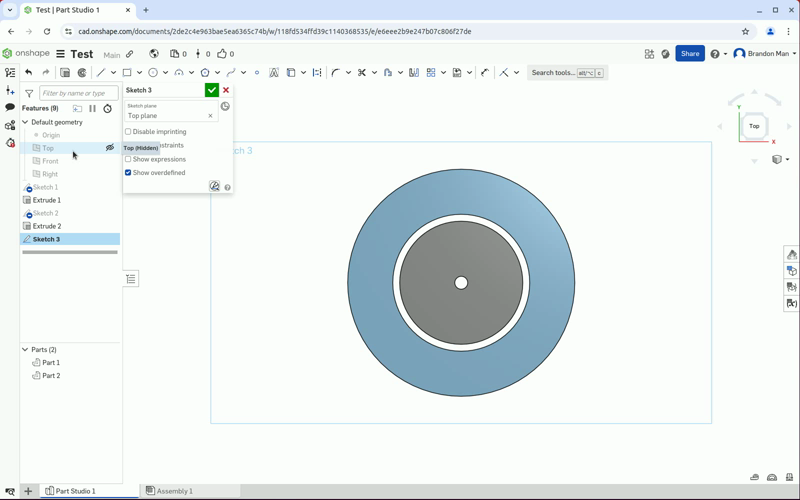
mouse_move(73, 352)
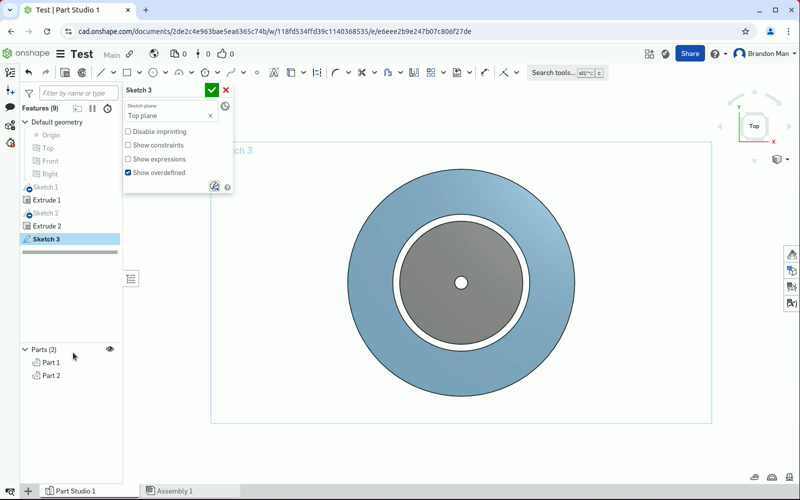
key(y)
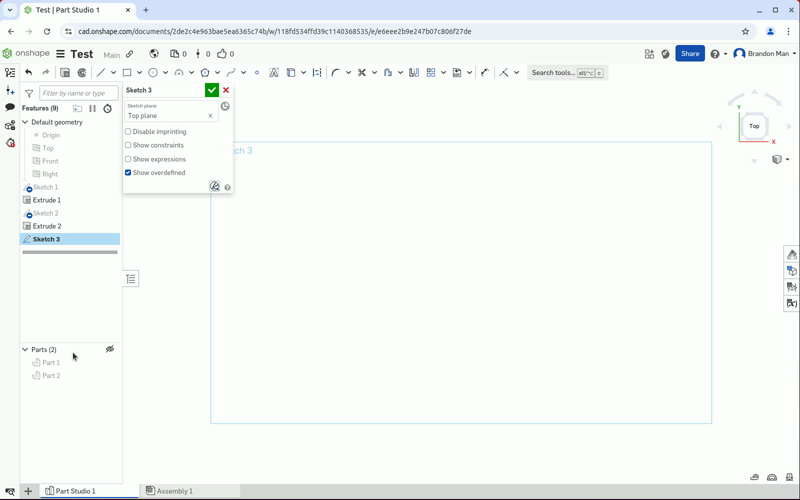
key(c)
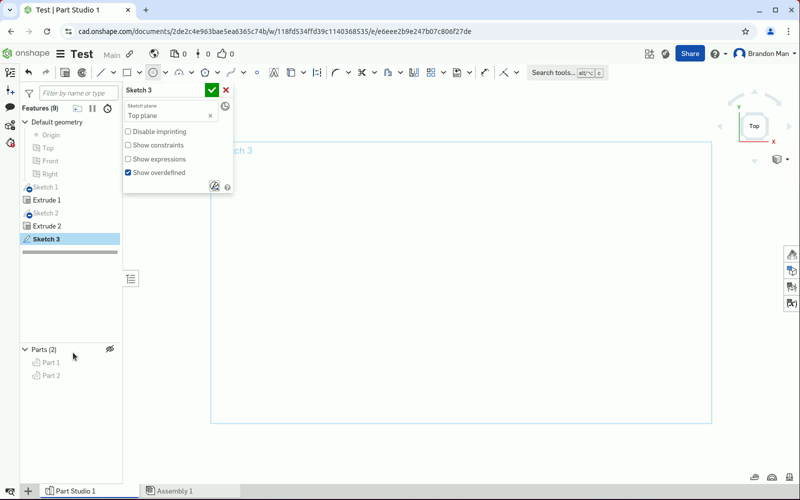
key_down(shift)
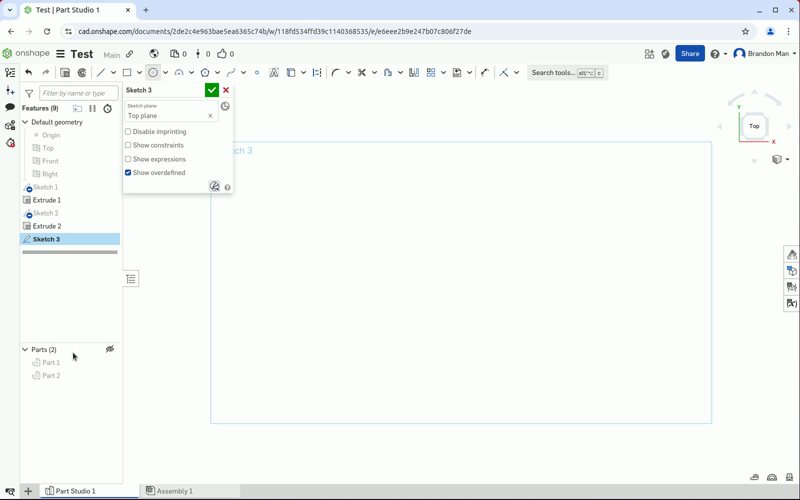
mouse_move(461, 282)
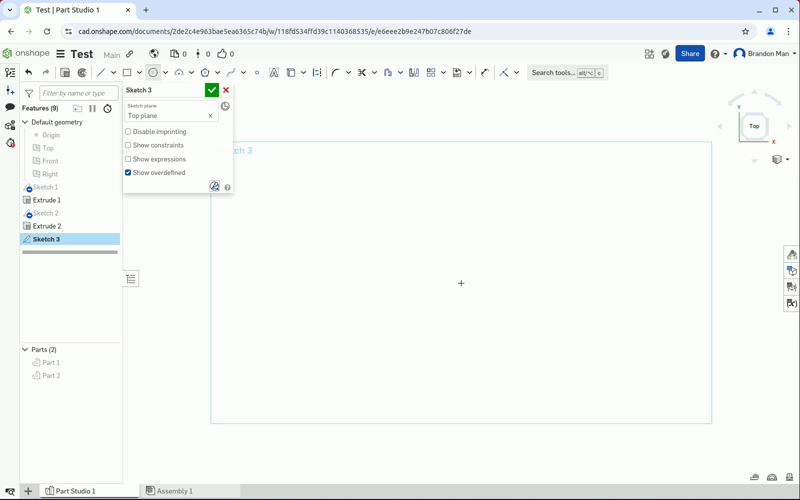
click(461, 282)
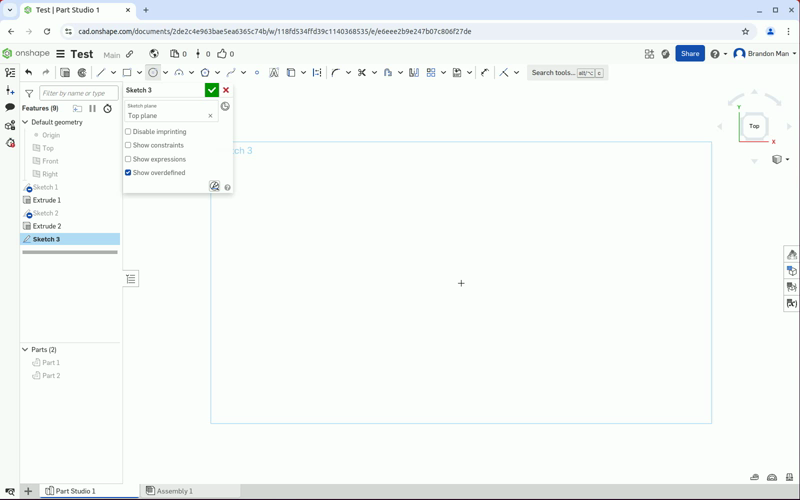
key_up(shift)
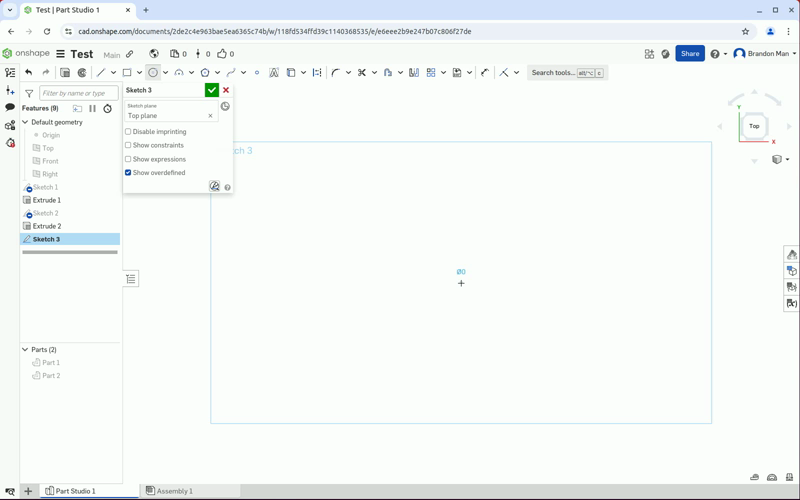
mouse_move(531, 282)
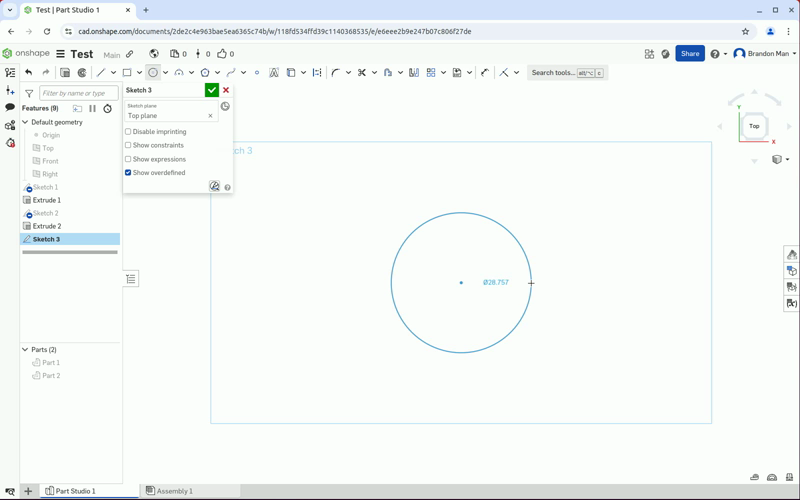
click(531, 282)
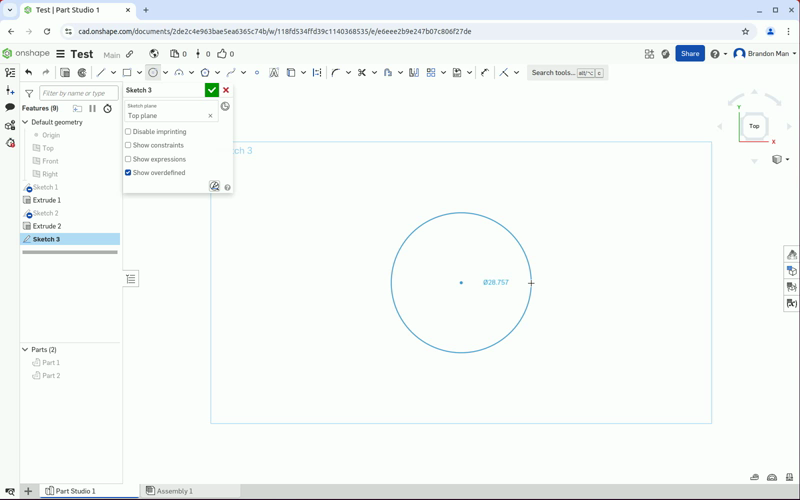
key(esc)
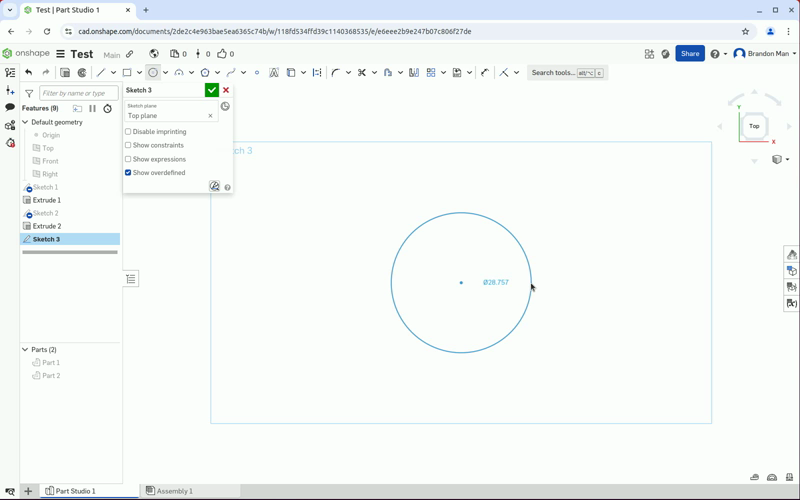
key(c)
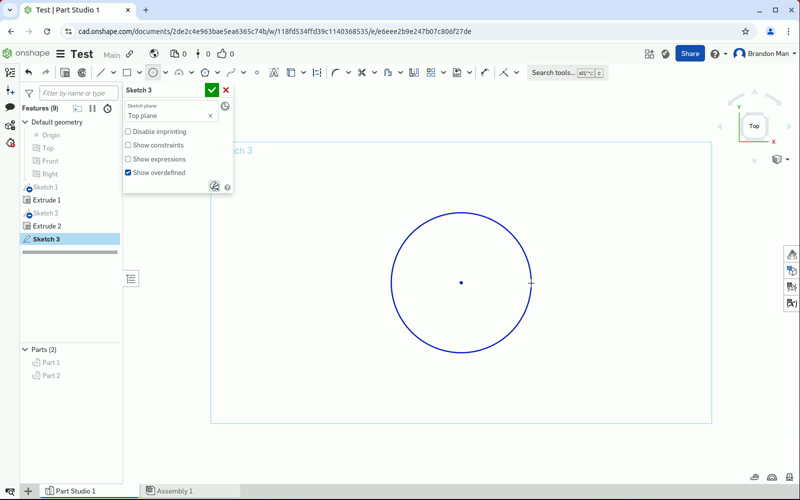
key_down(shift)
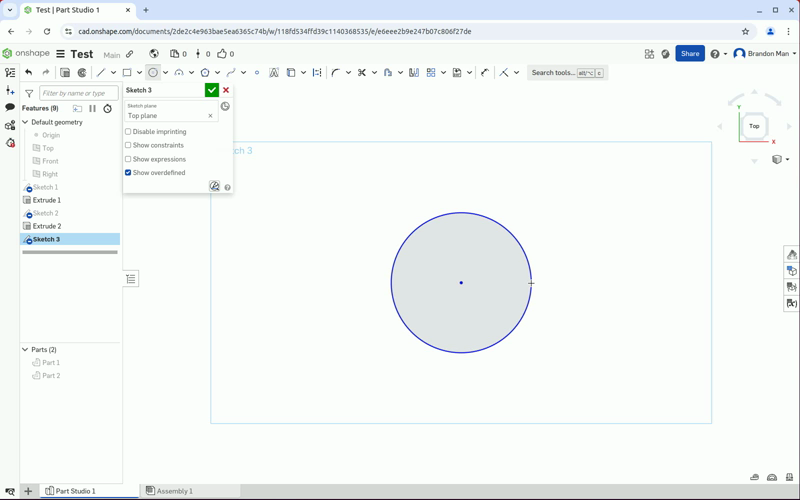
mouse_move(461, 282)
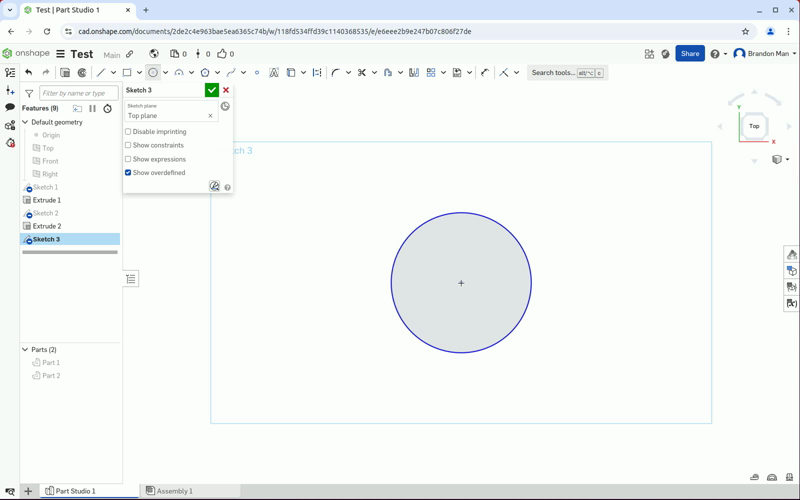
click(461, 282)
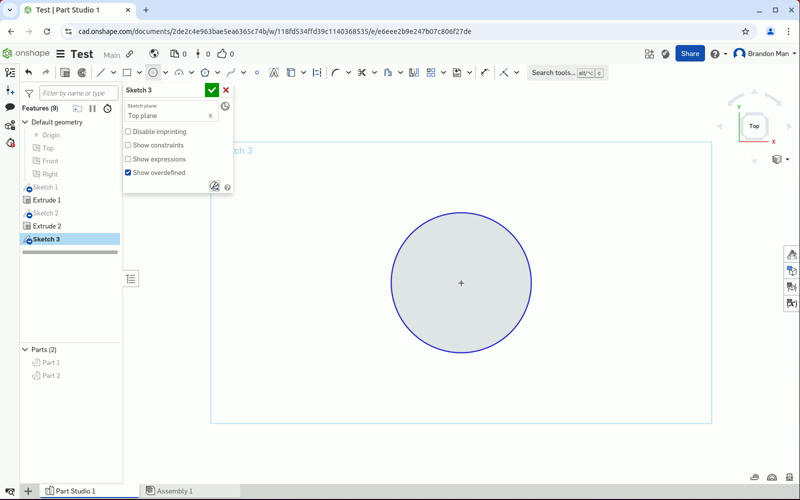
key_up(shift)
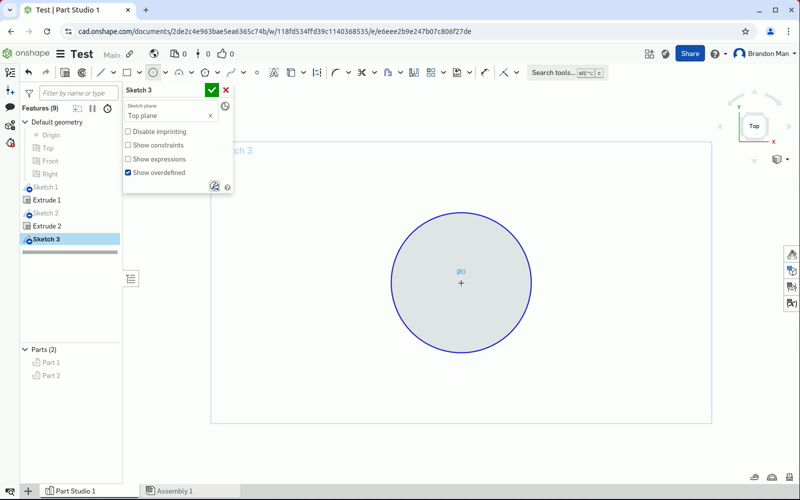
mouse_move(523, 282)
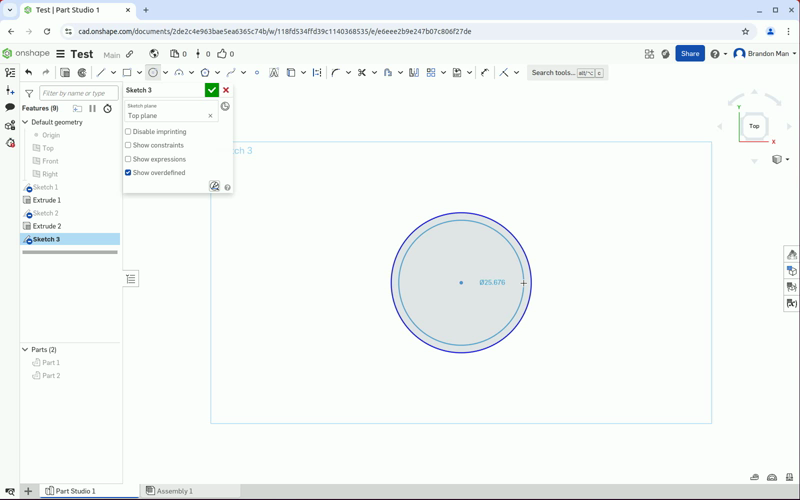
click(523, 282)
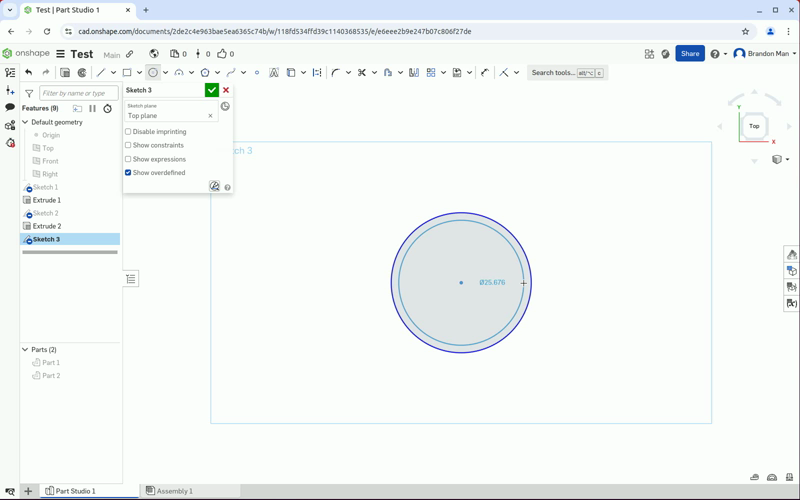
key(esc)
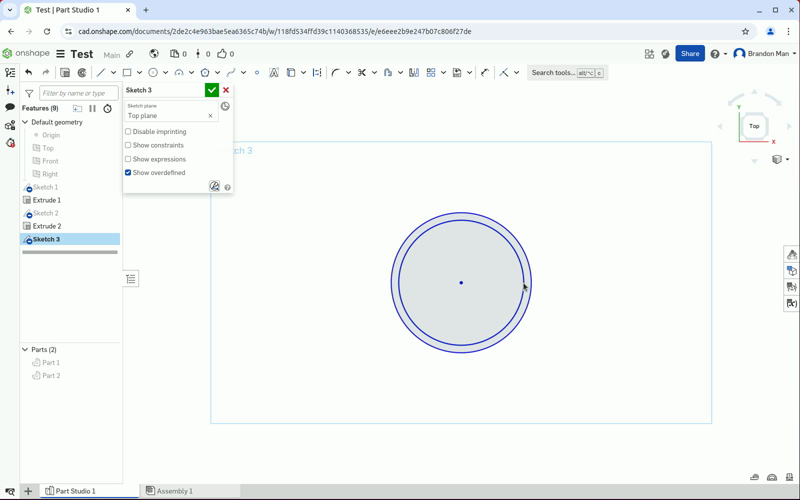
mouse_move(484, 343)
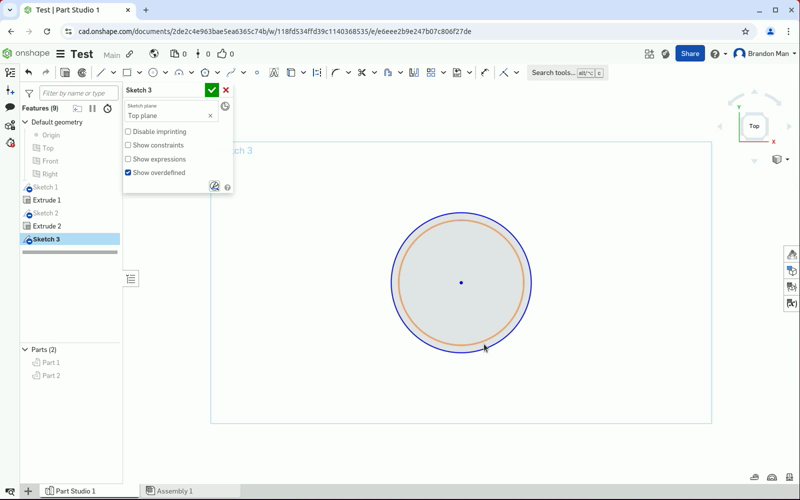
click(484, 343)
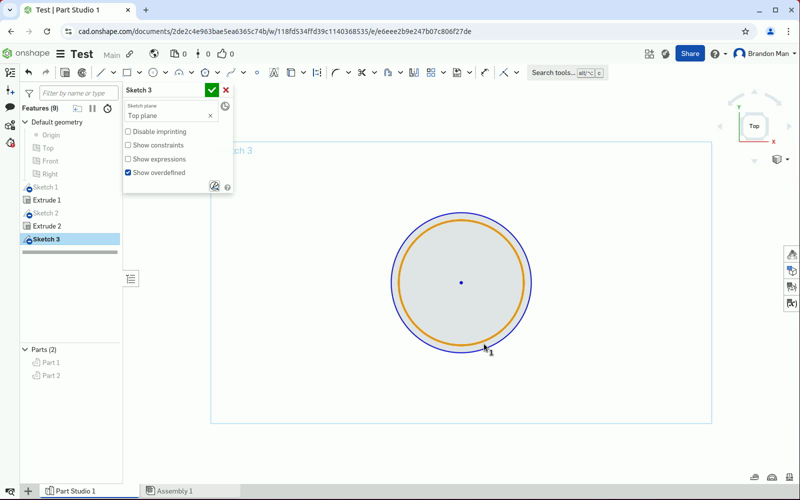
mouse_move(73, 352)
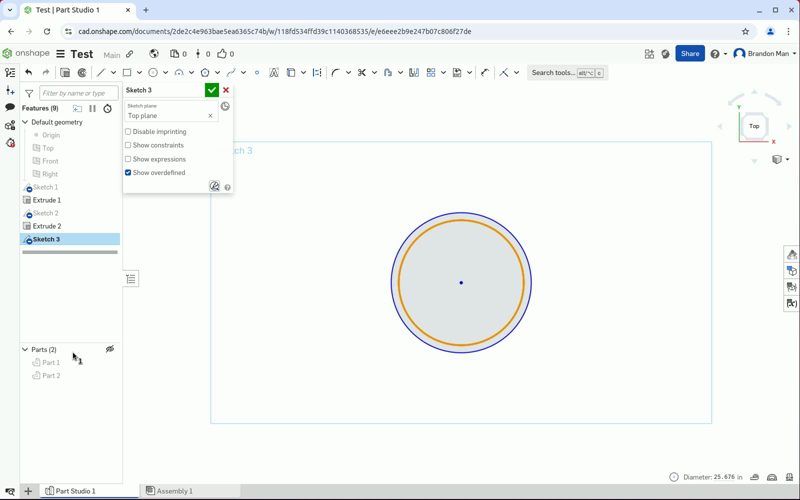
key(shift+y)
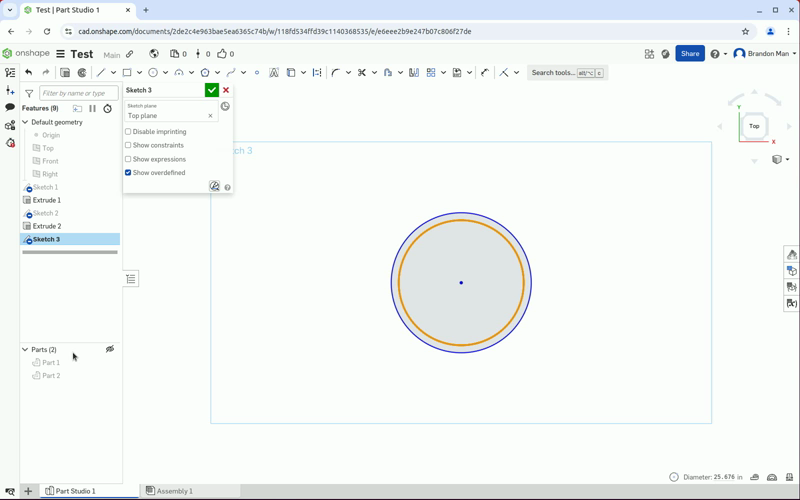
key(shift+e)
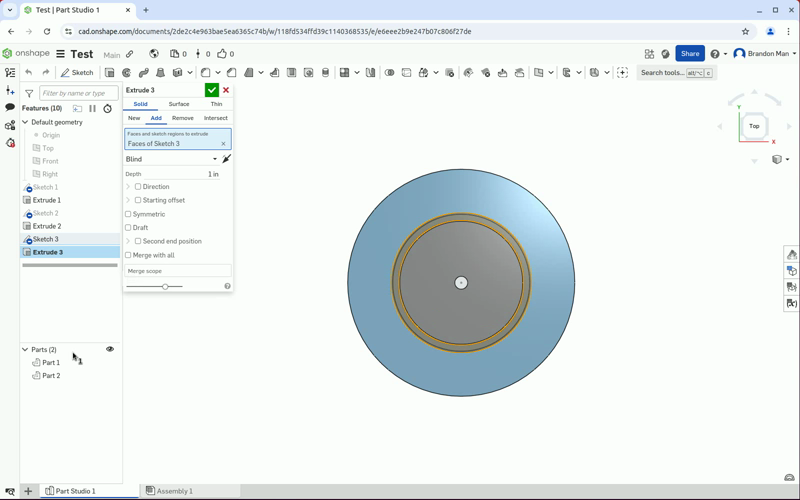
mouse_move(143, 106)
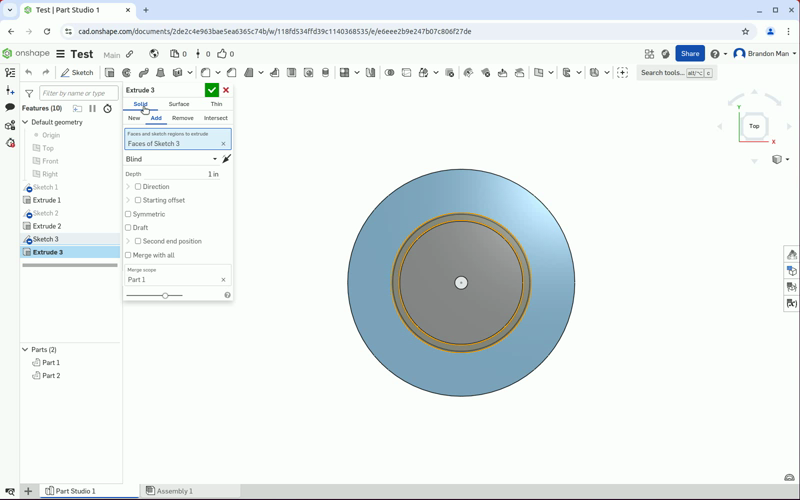
click(143, 106)
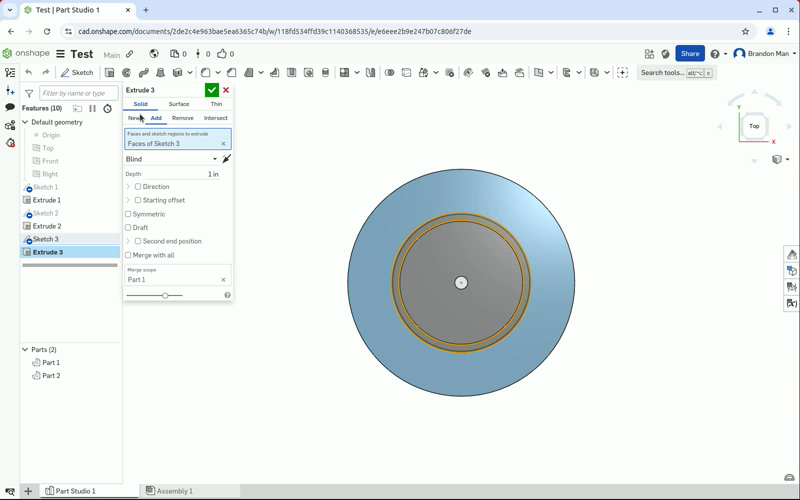
mouse_move(137, 120)
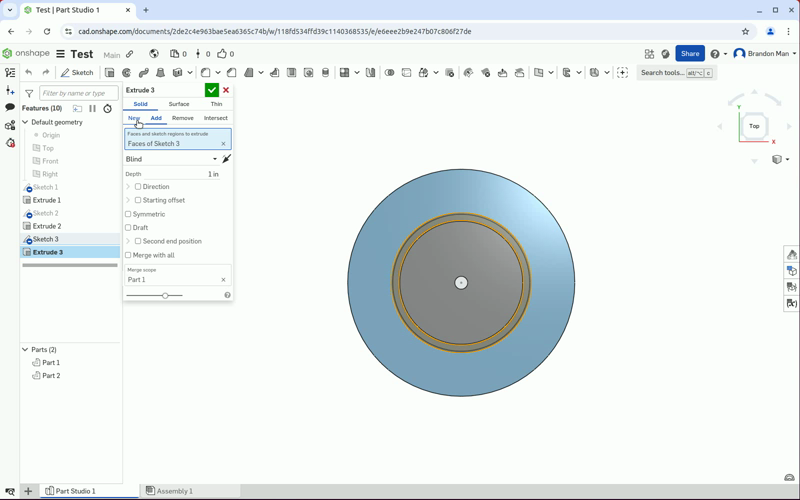
click(137, 120)
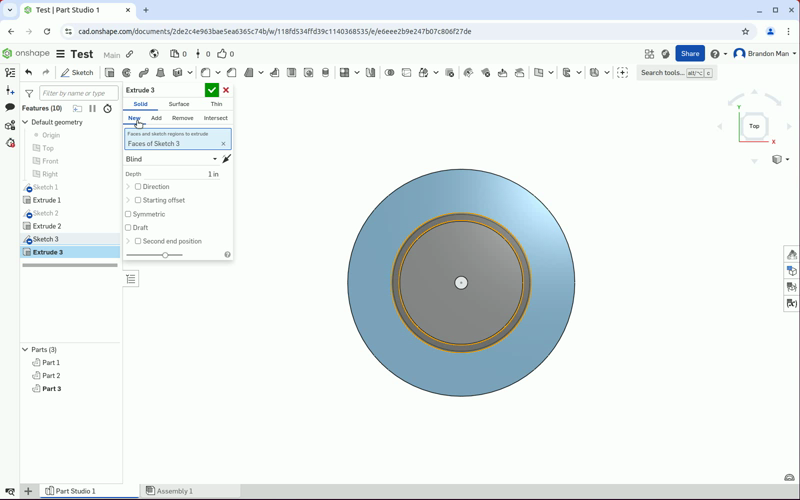
key(tab, 4)
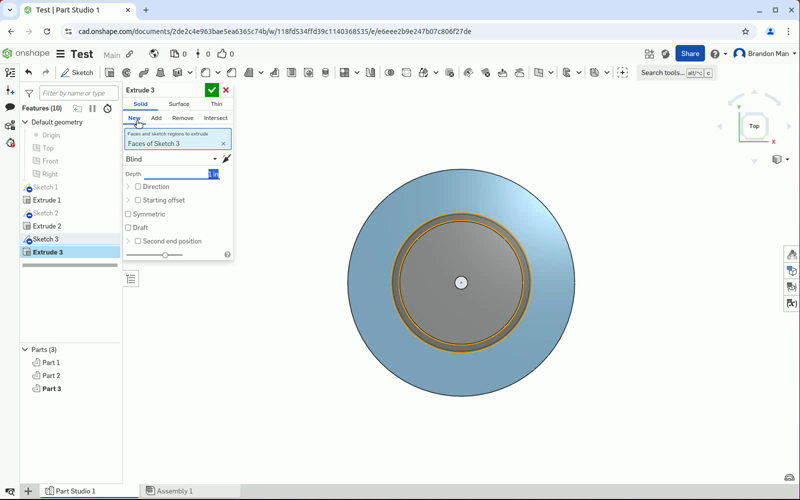
text(1.685)
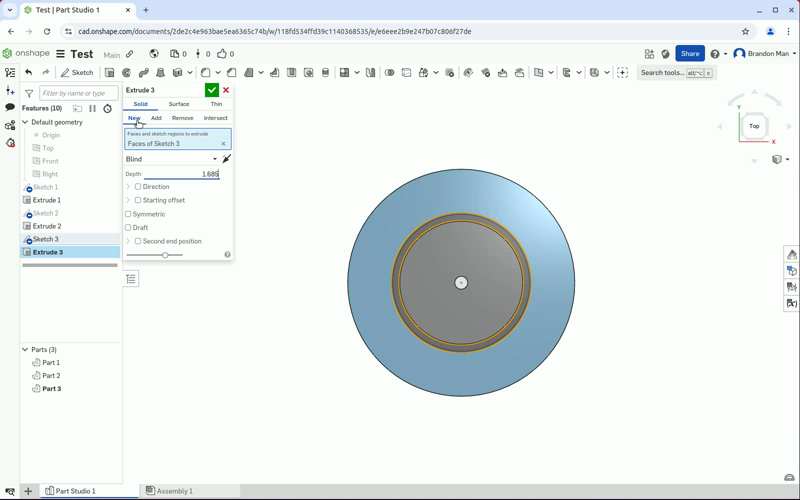
key(enter)
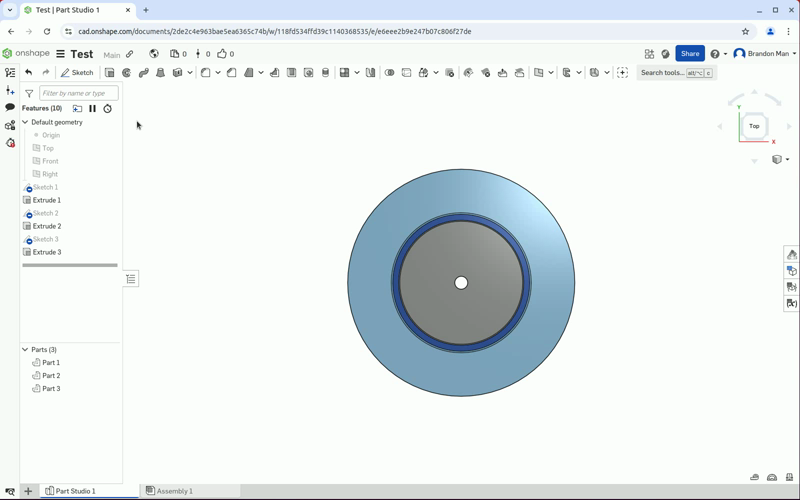
key(shift+h)
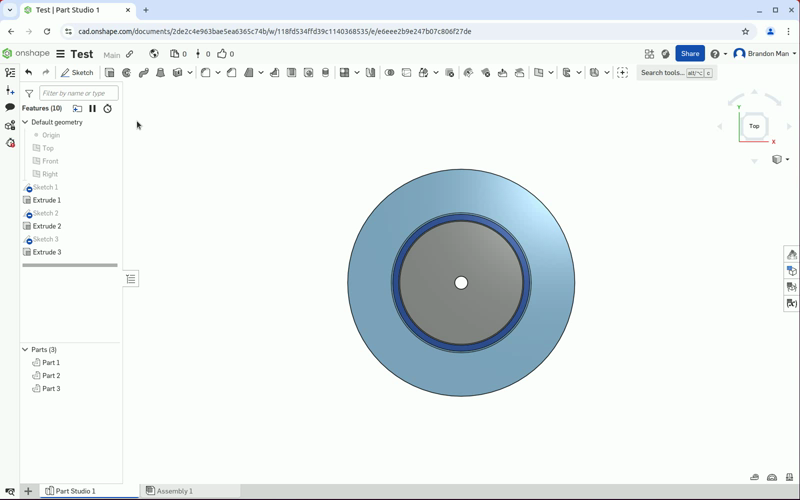
key(shift+h)
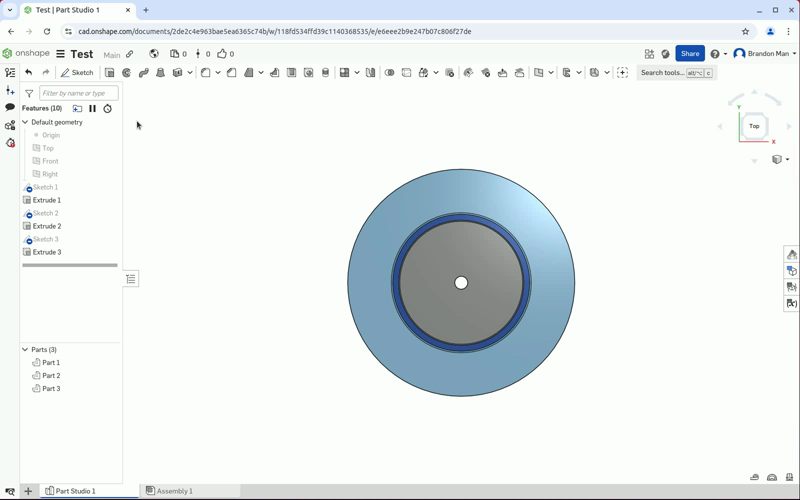
mouse_move(73, 189)
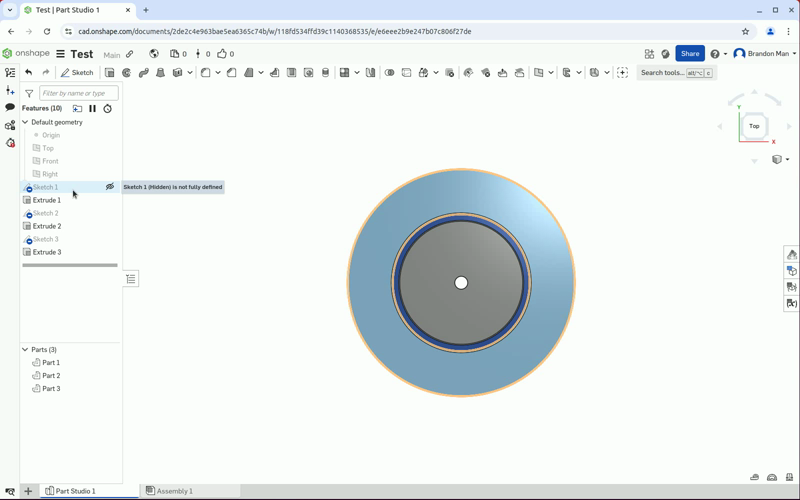
click(73, 189)
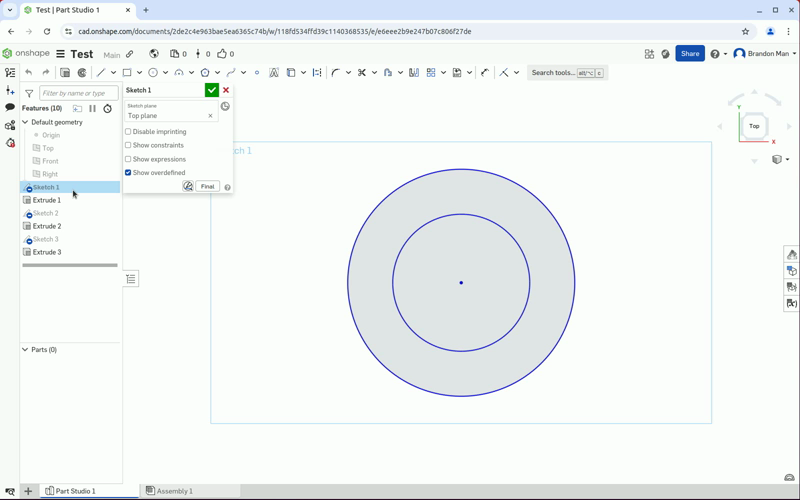
mouse_move(229, 92)
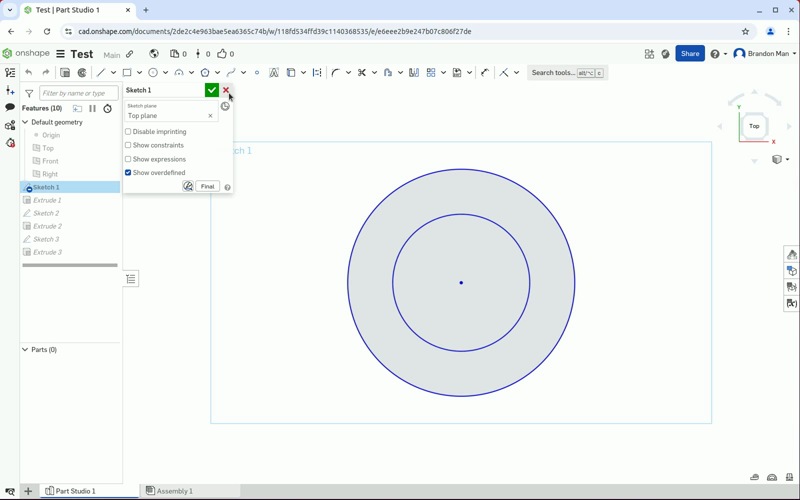
click(229, 92)
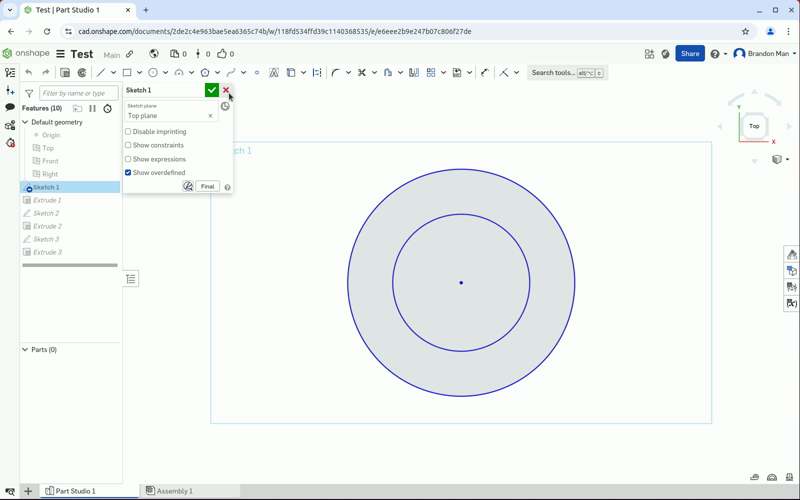
key(shift+s)
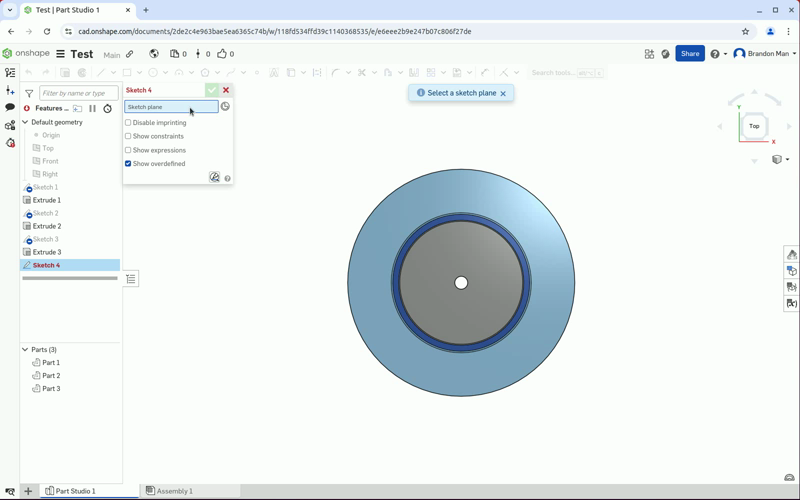
mouse_move(73, 150)
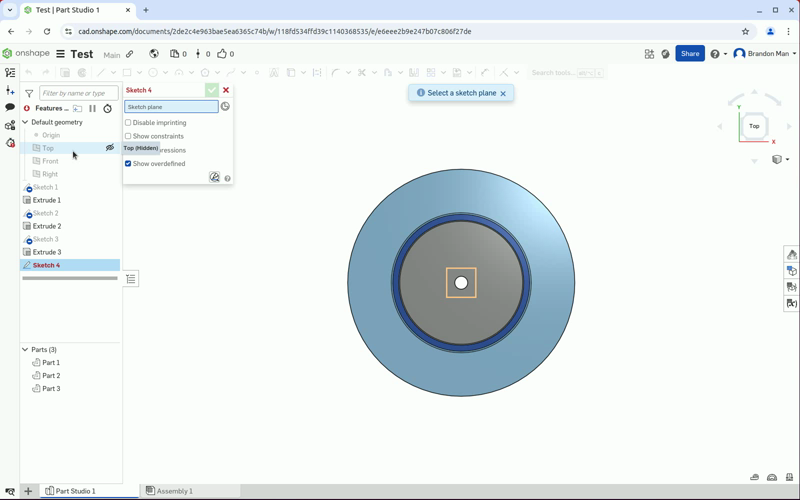
click(73, 150)
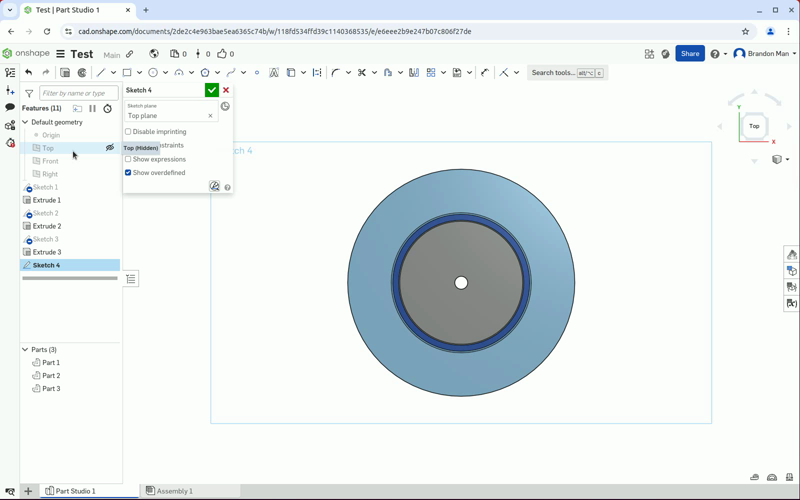
mouse_move(73, 352)
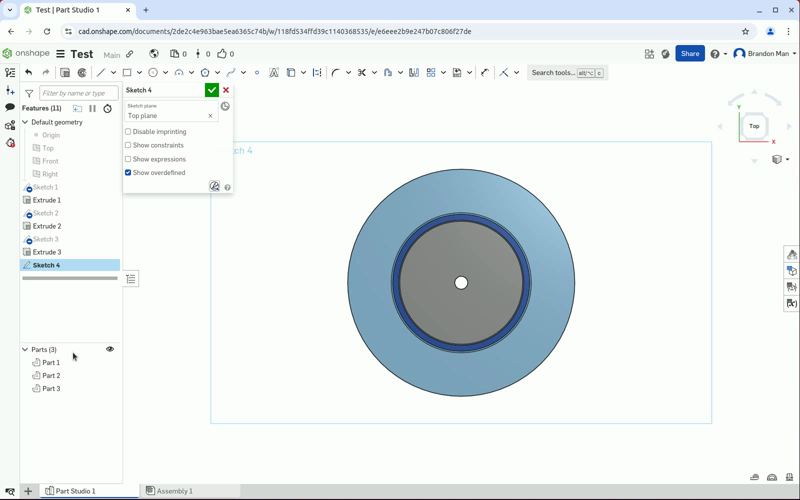
key(y)
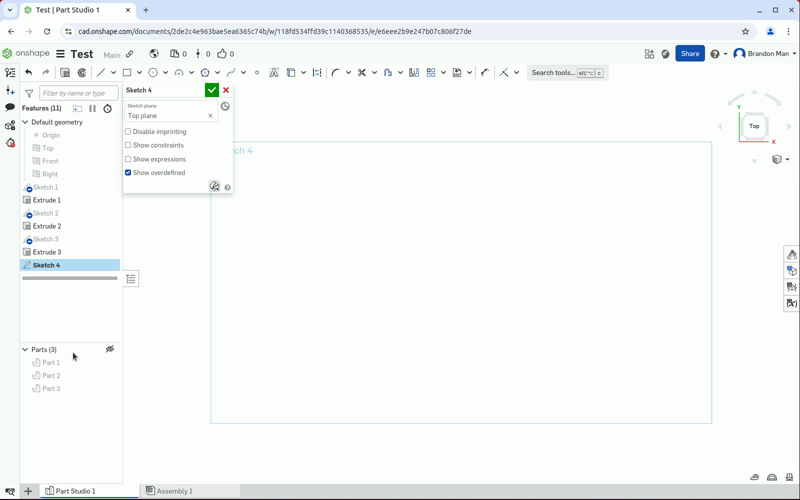
key(c)
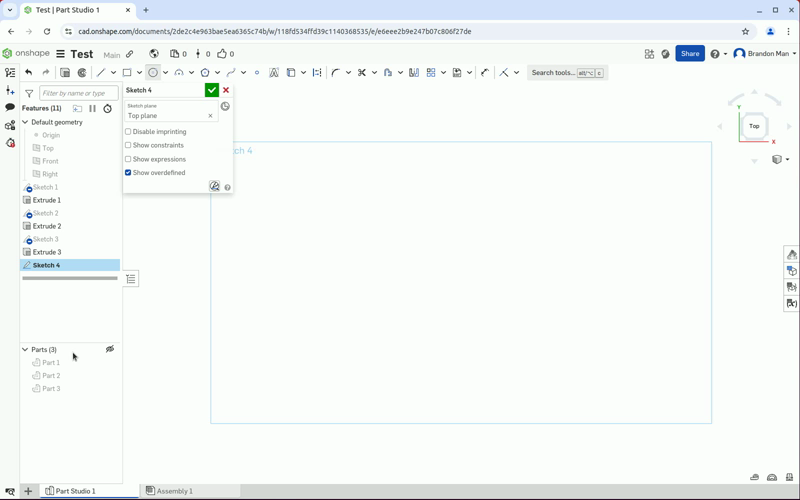
key_down(shift)
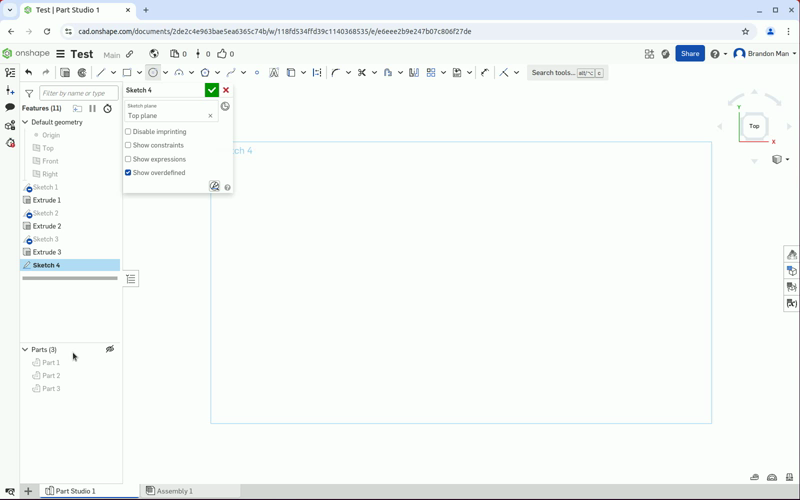
mouse_move(461, 282)
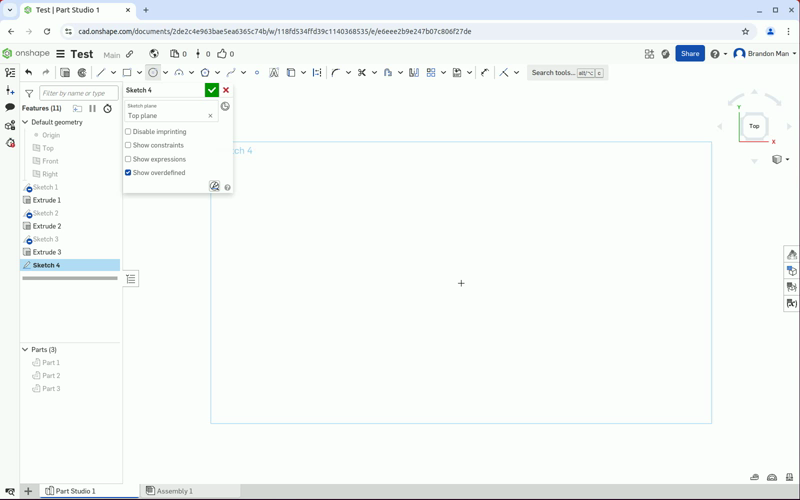
click(461, 282)
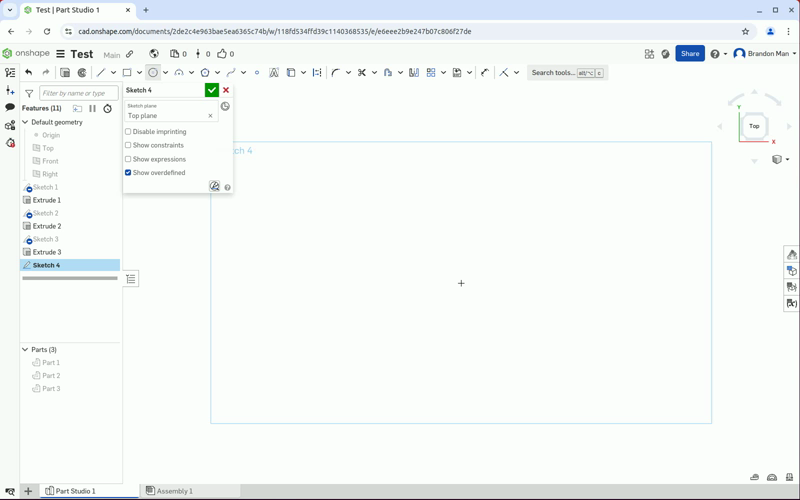
key_up(shift)
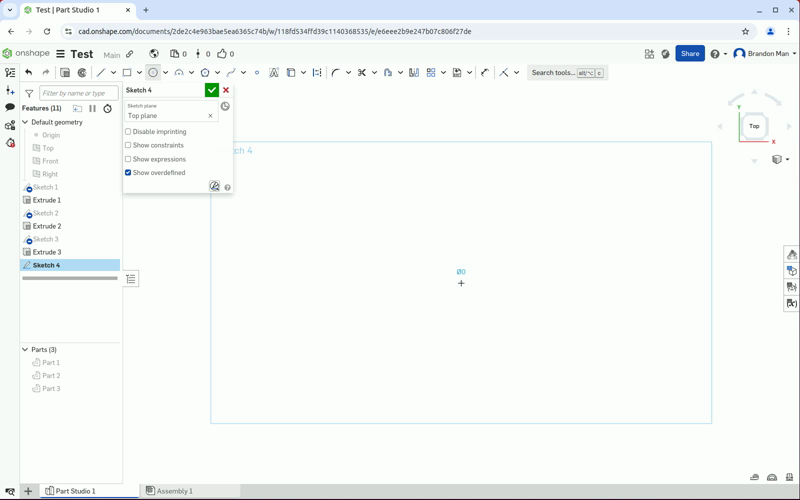
mouse_move(531, 282)
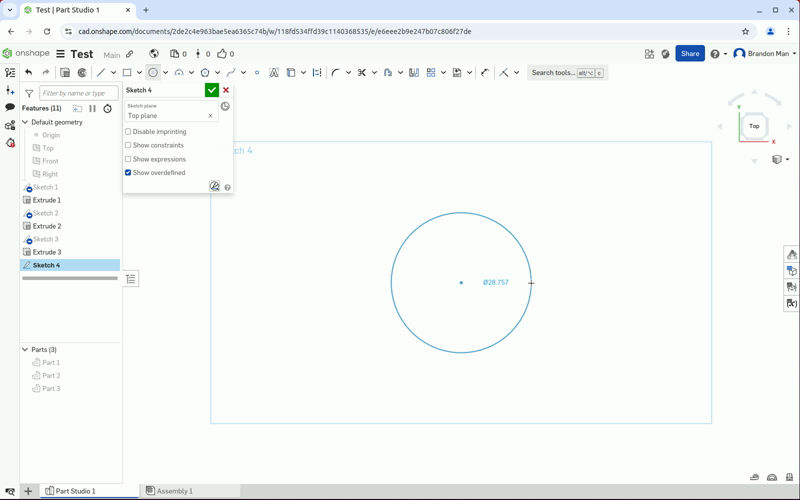
click(531, 282)
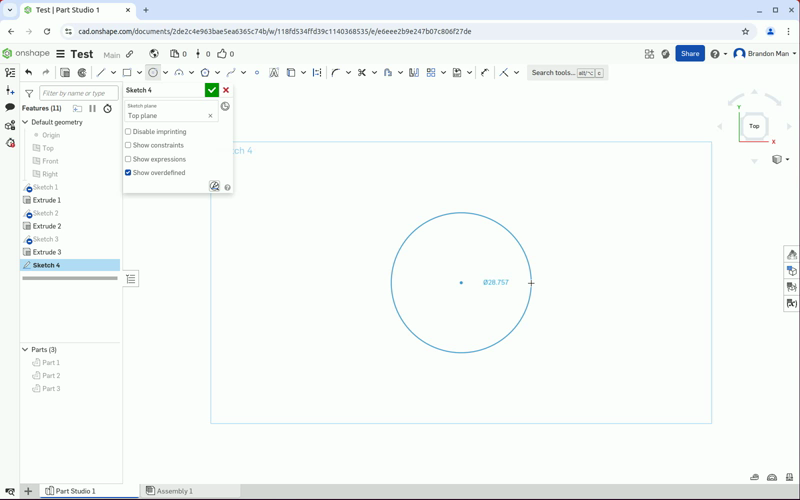
key(esc)
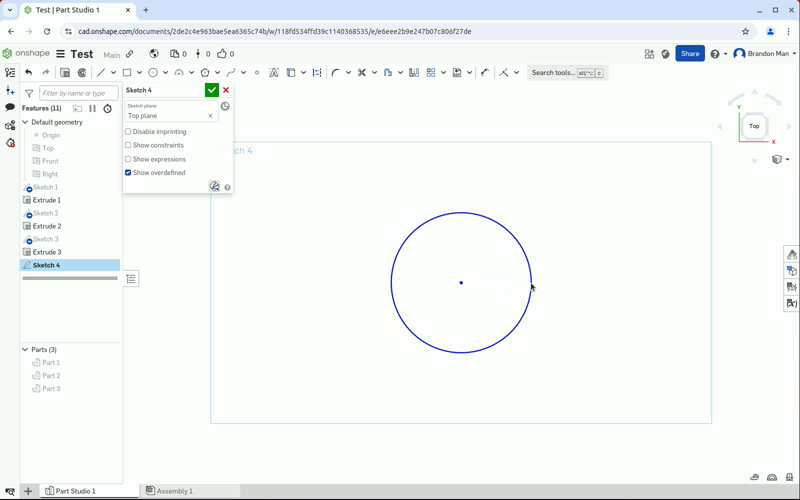
key(c)
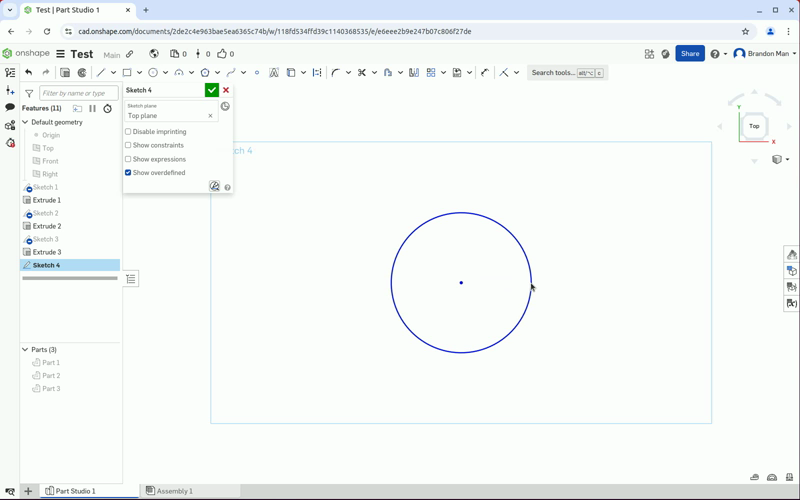
key_down(shift)
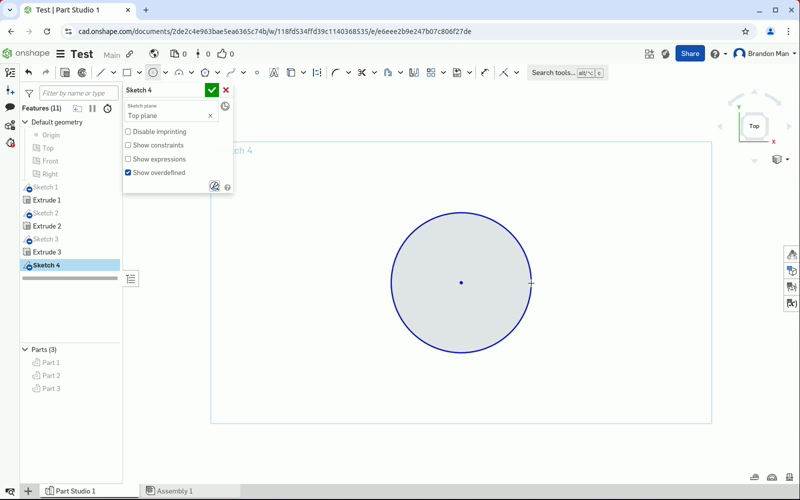
mouse_move(461, 282)
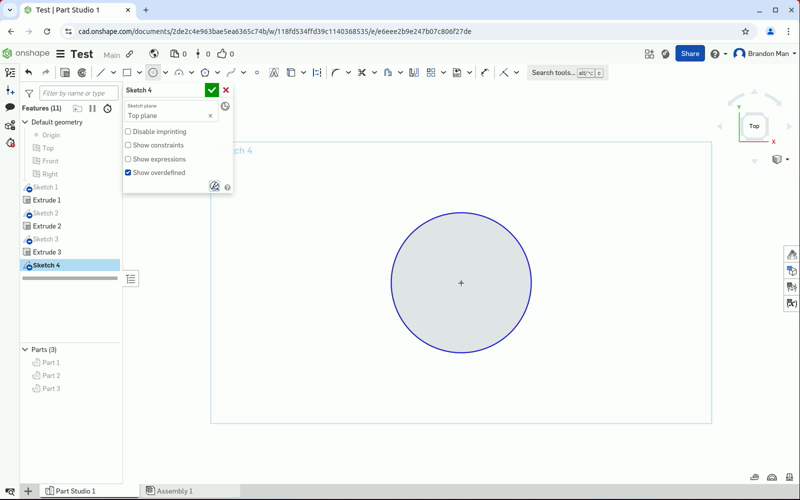
click(461, 282)
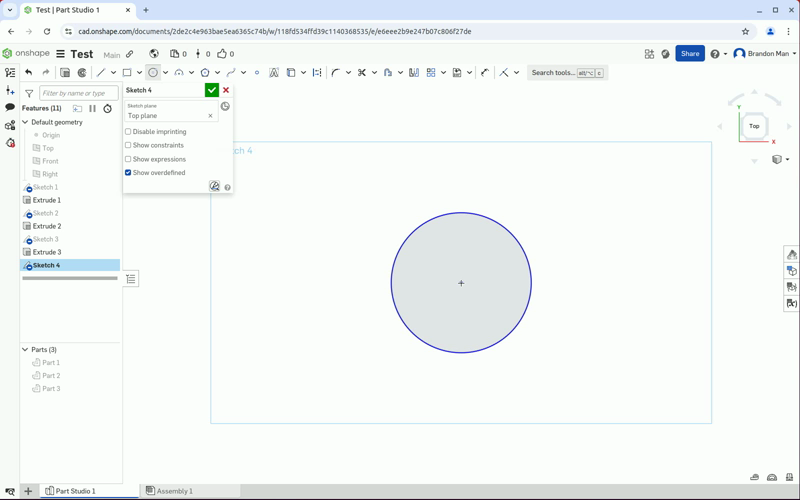
key_up(shift)
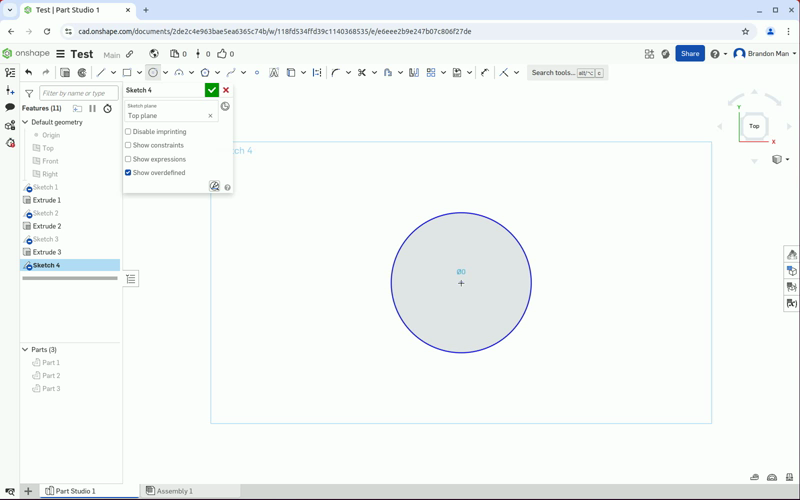
mouse_move(523, 282)
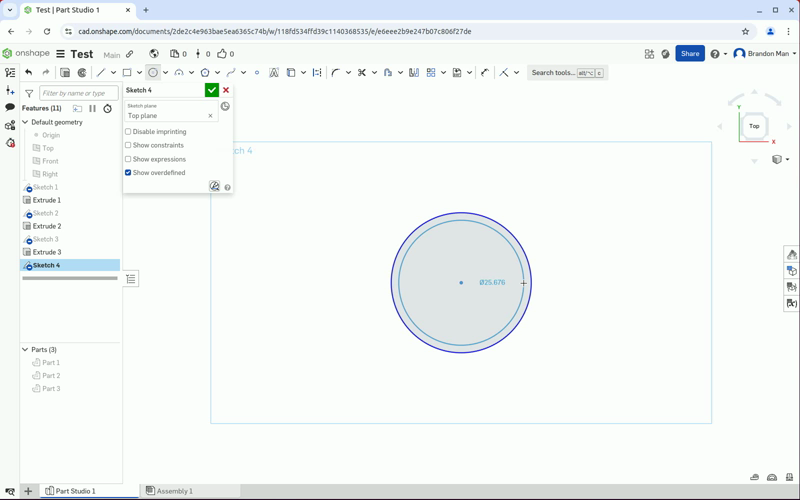
click(523, 282)
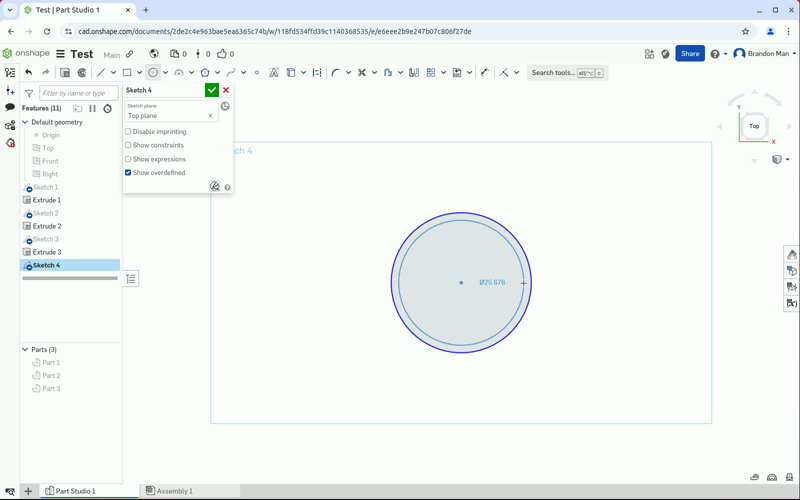
key(esc)
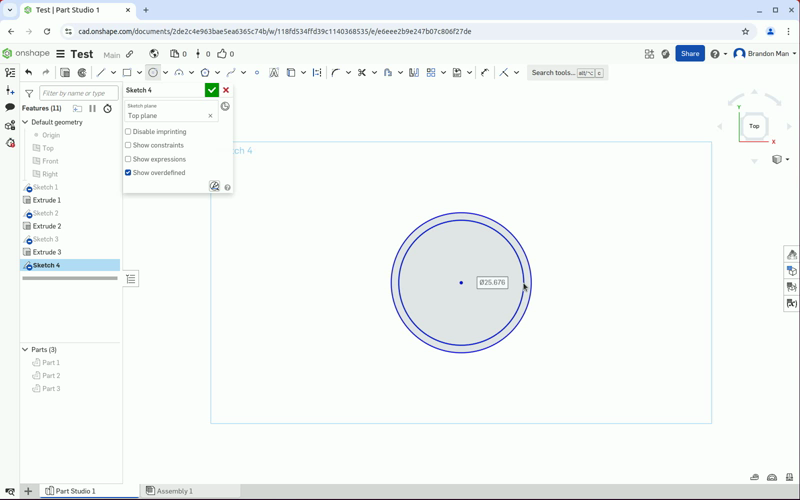
mouse_move(427, 225)
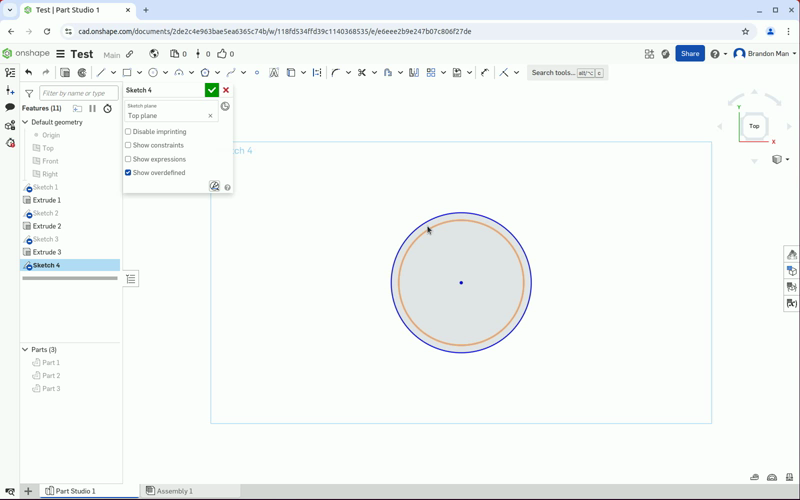
click(427, 225)
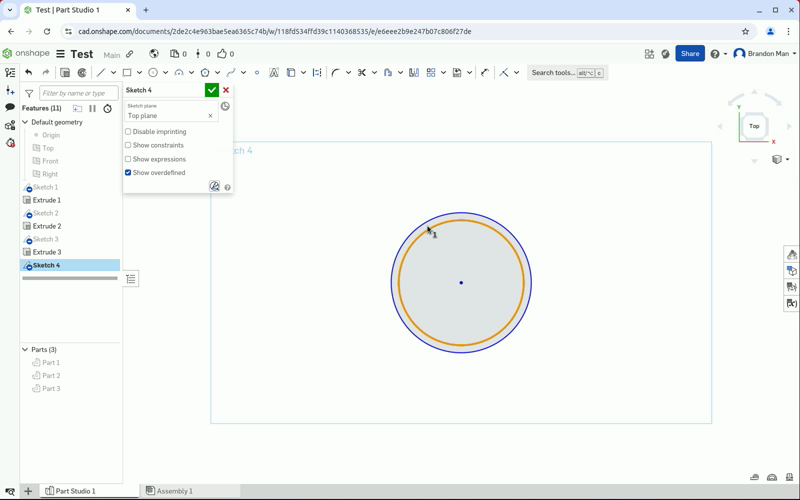
mouse_move(73, 352)
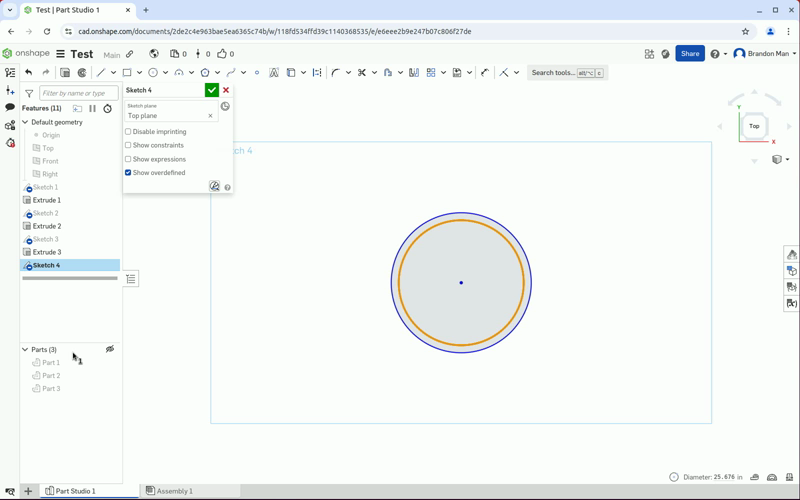
key(shift+y)
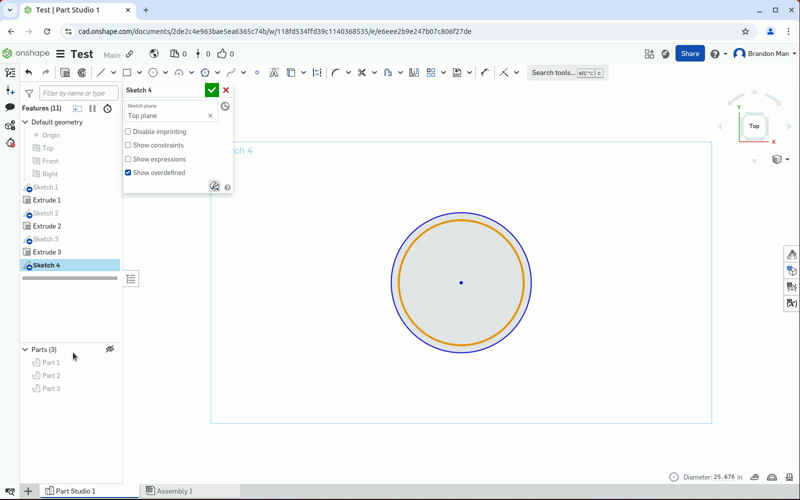
key(shift+e)
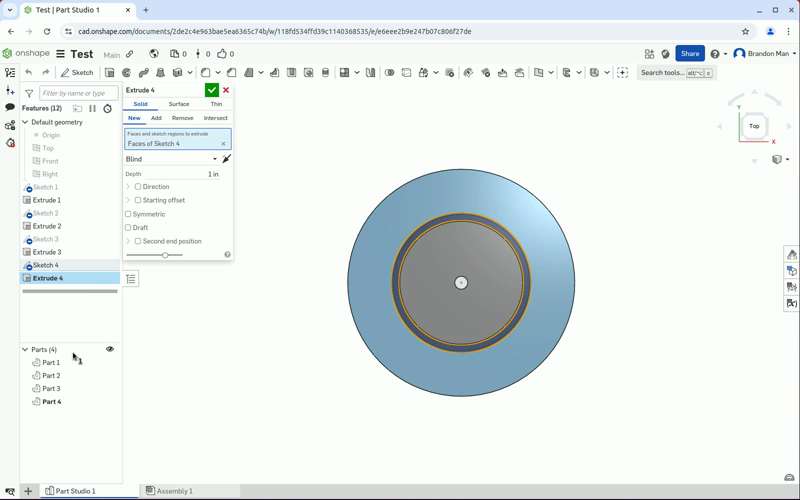
mouse_move(143, 106)
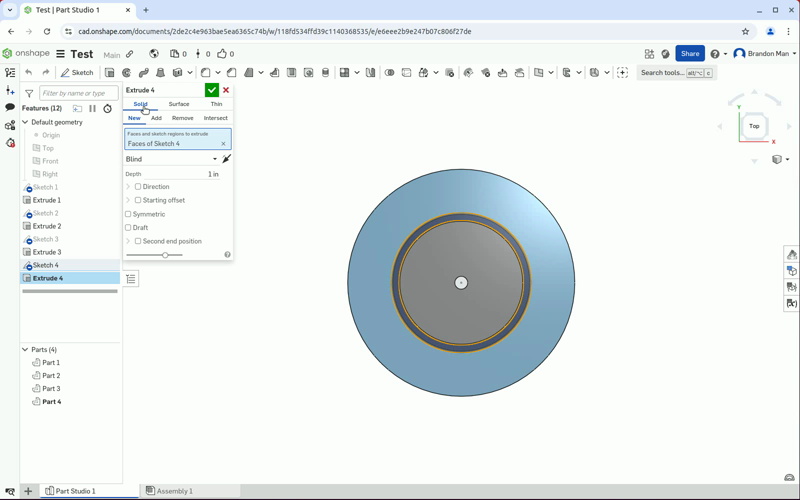
click(143, 106)
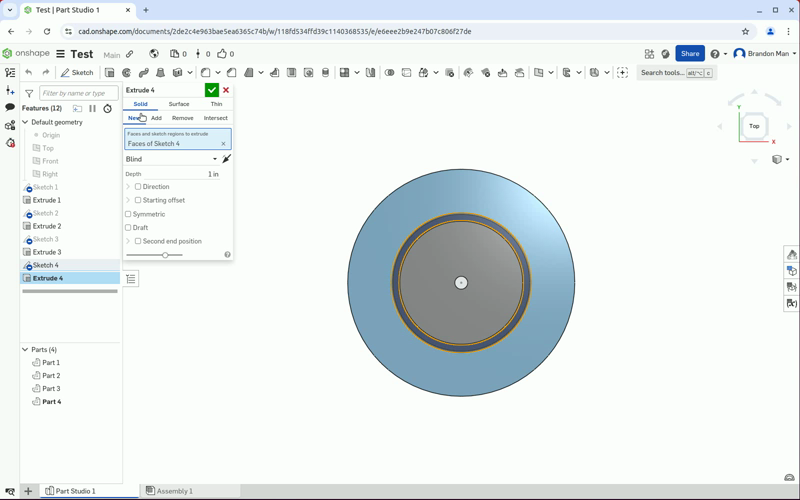
mouse_move(137, 120)
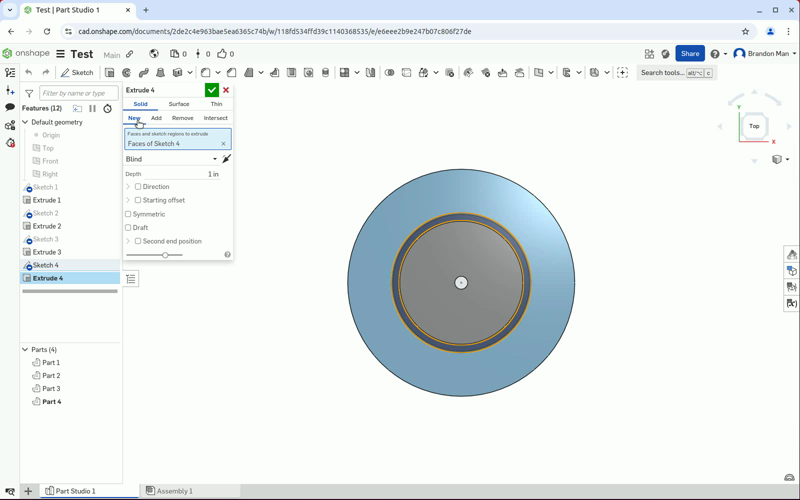
click(137, 120)
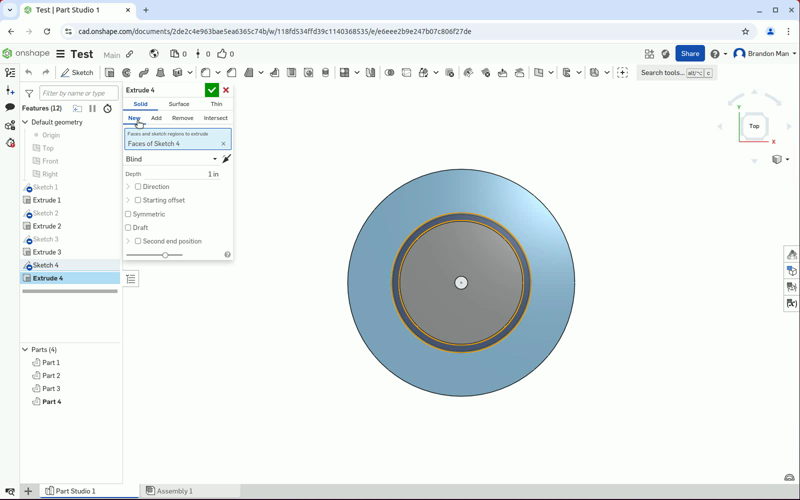
key(tab, 4)
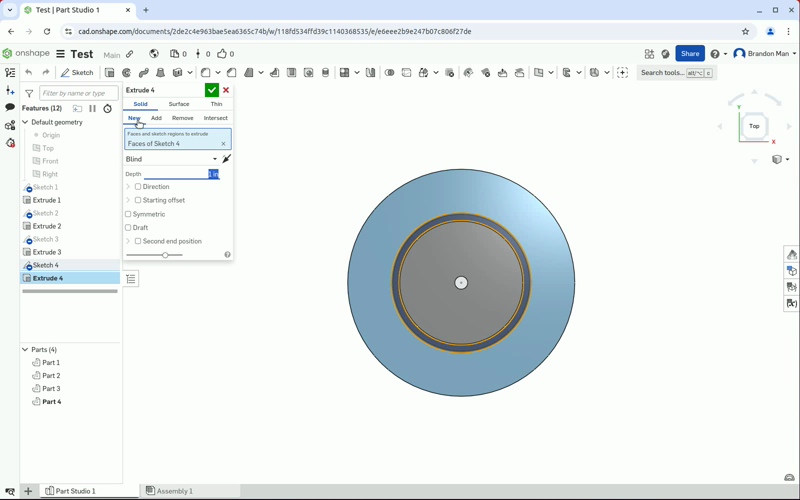
text(17.331)
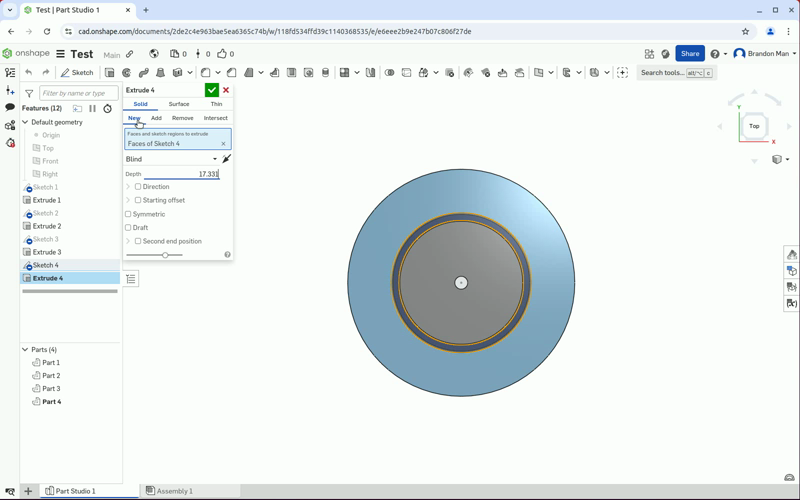
key(enter)
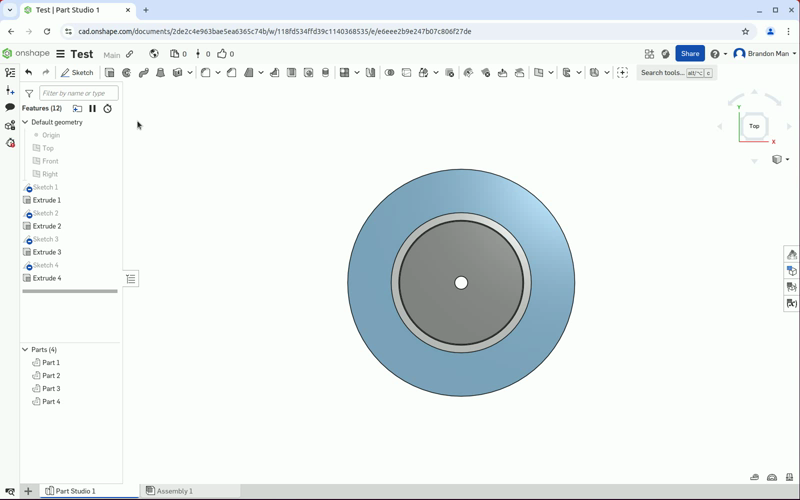
key(shift+h)
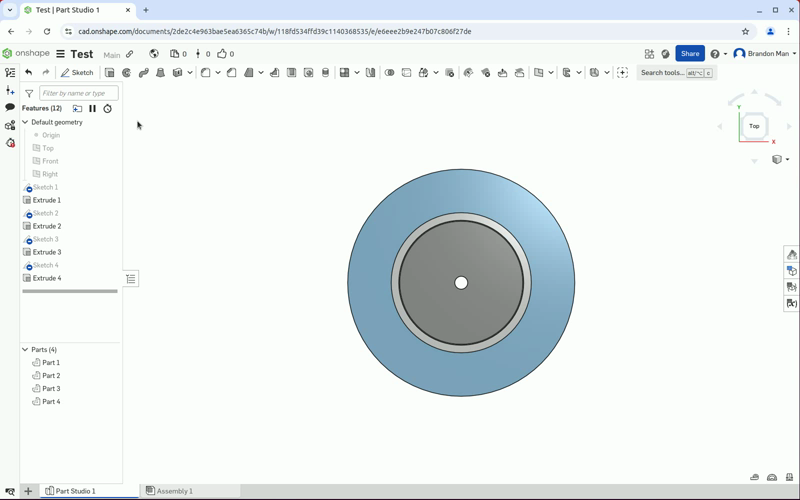
key(shift+h)
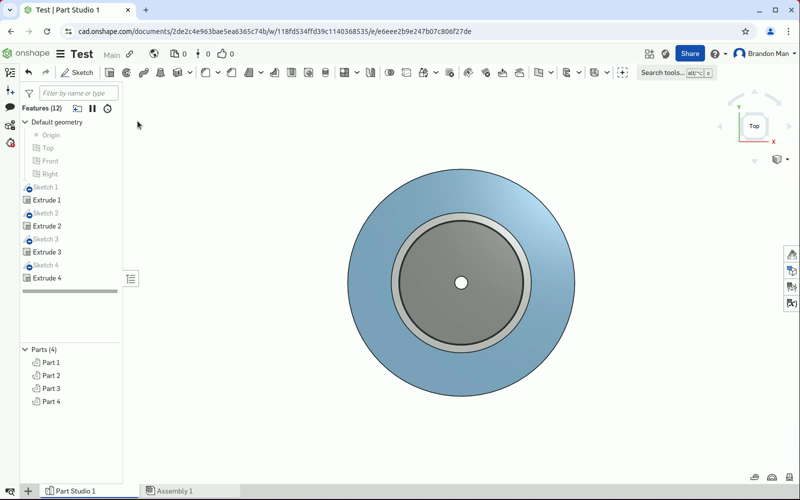
mouse_move(73, 189)
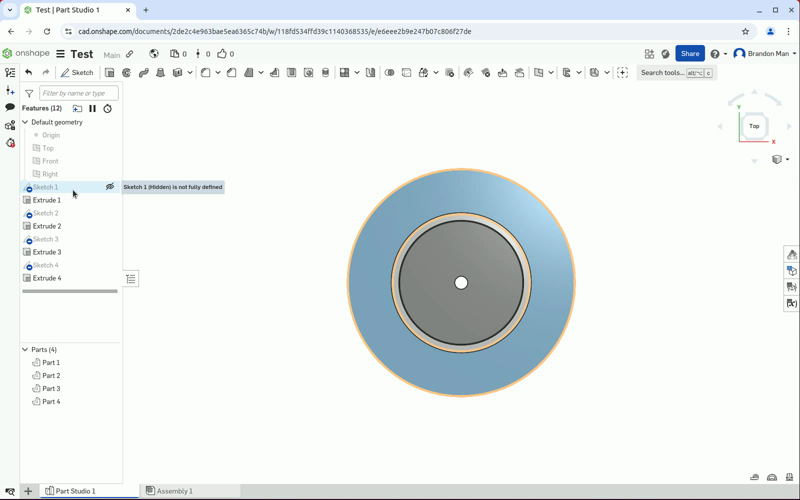
click(73, 189)
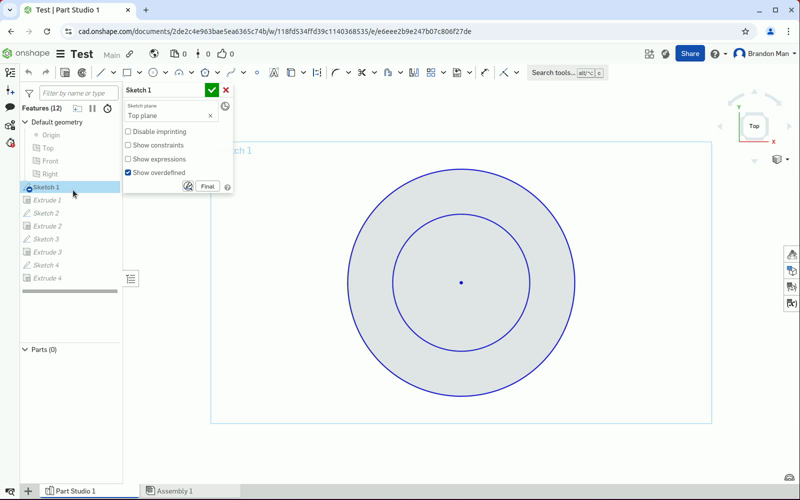
mouse_move(229, 92)
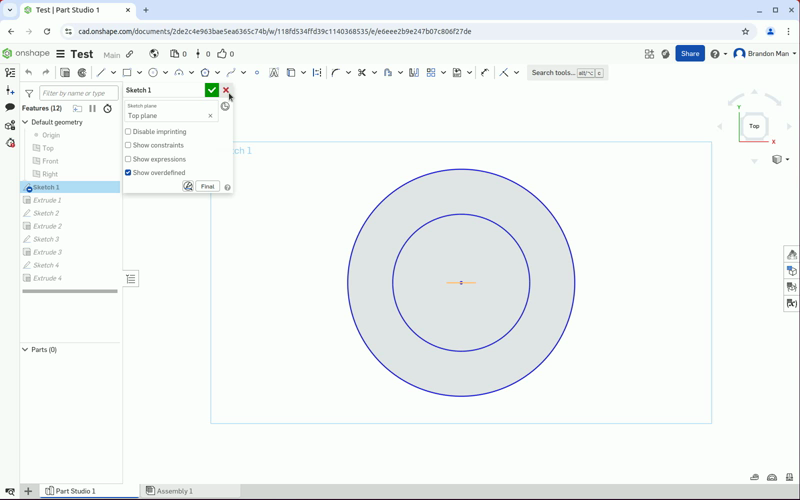
click(229, 92)
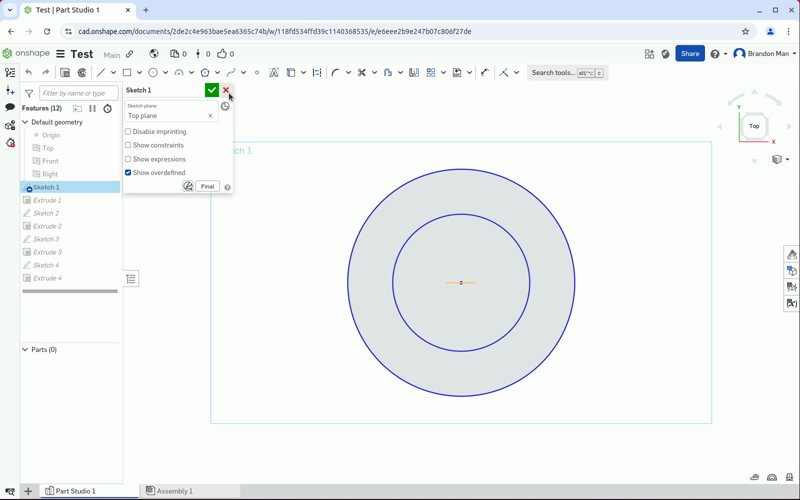
key(shift+s)
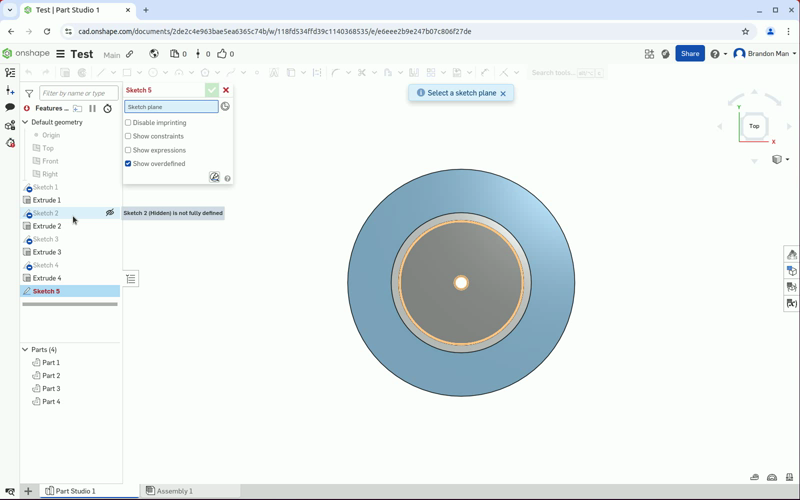
scroll(3)
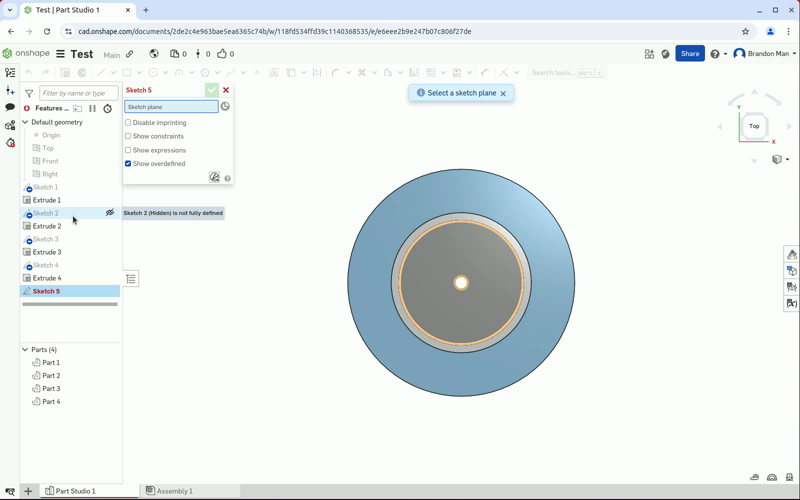
mouse_move(73, 150)
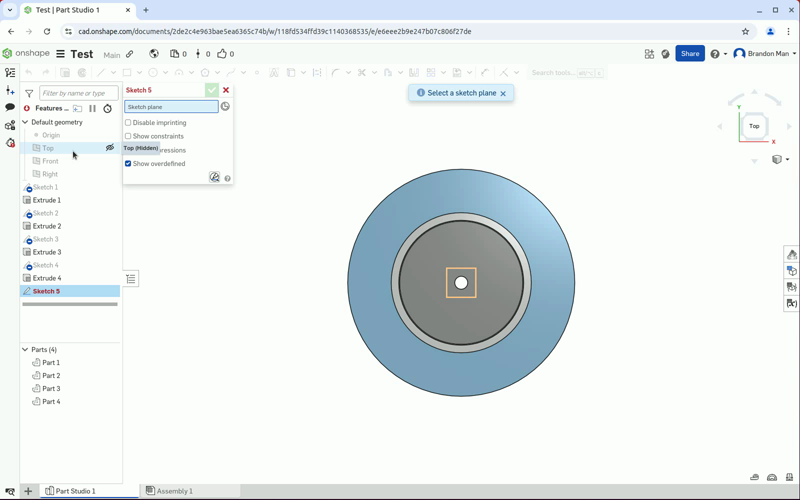
click(73, 150)
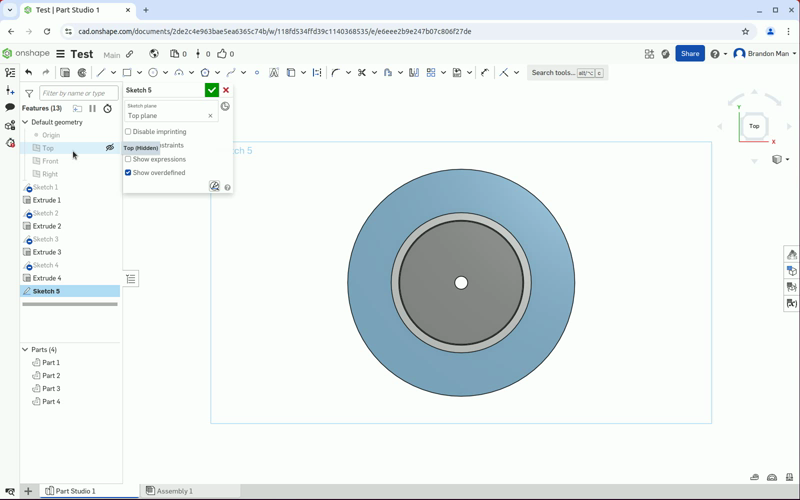
mouse_move(73, 352)
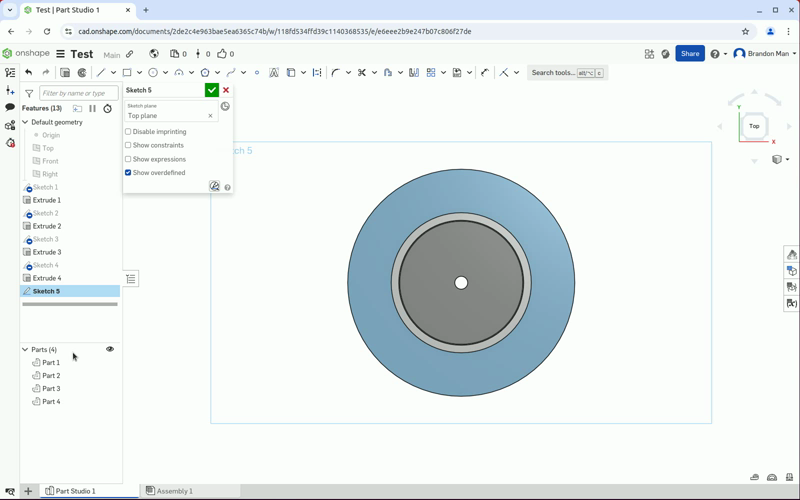
key(y)
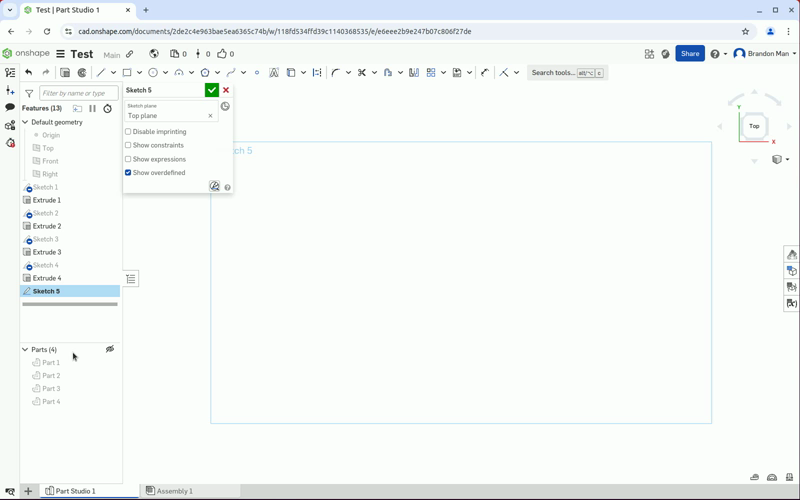
key(c)
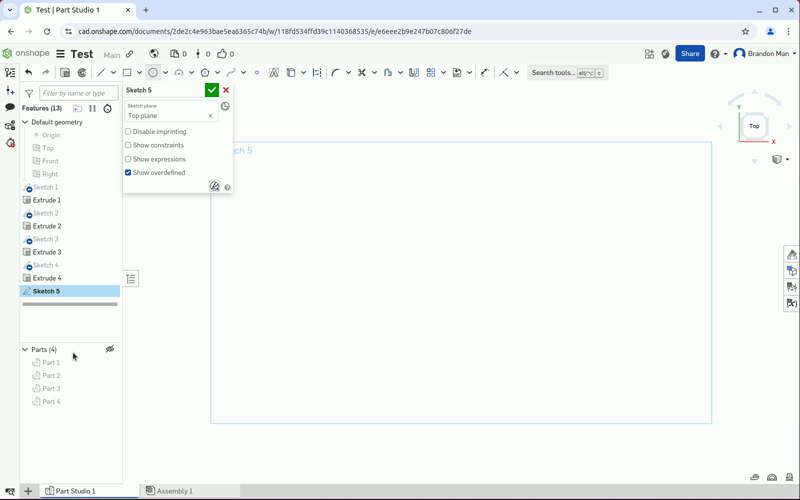
key_down(shift)
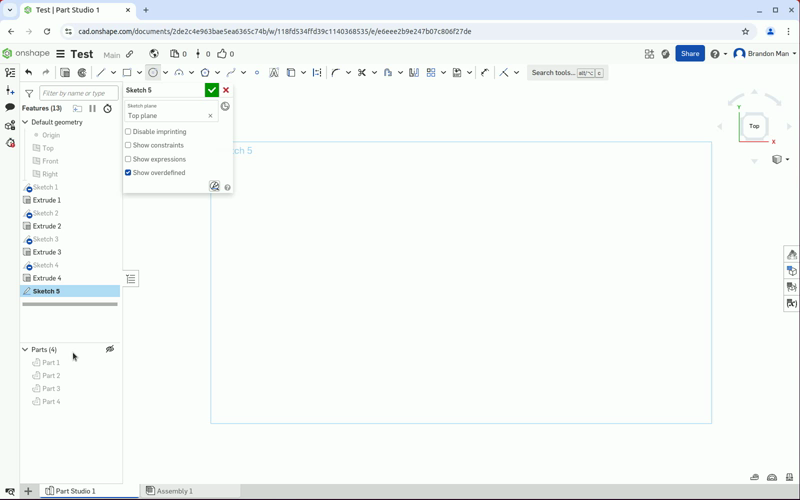
mouse_move(461, 282)
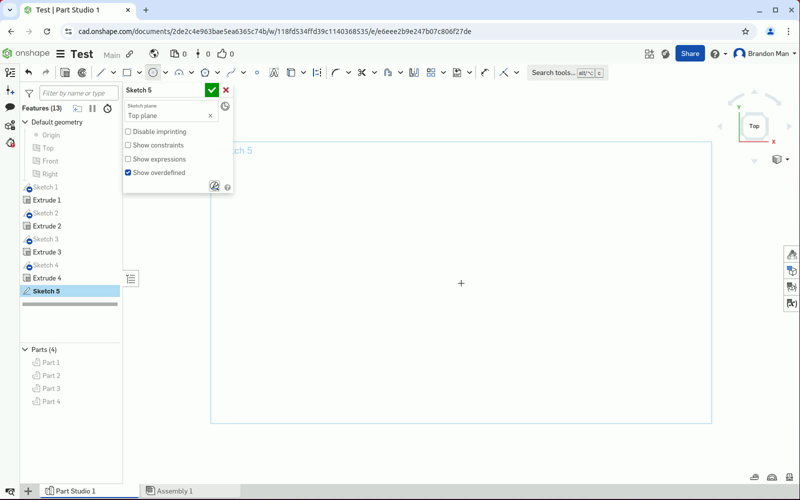
click(461, 282)
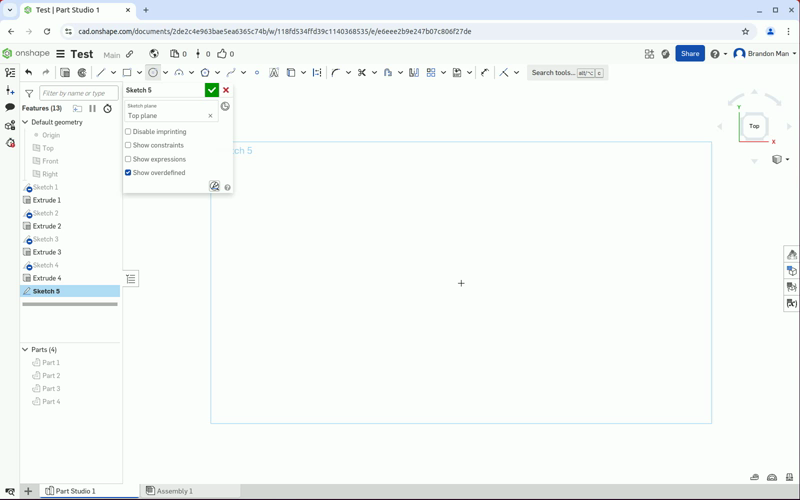
key_up(shift)
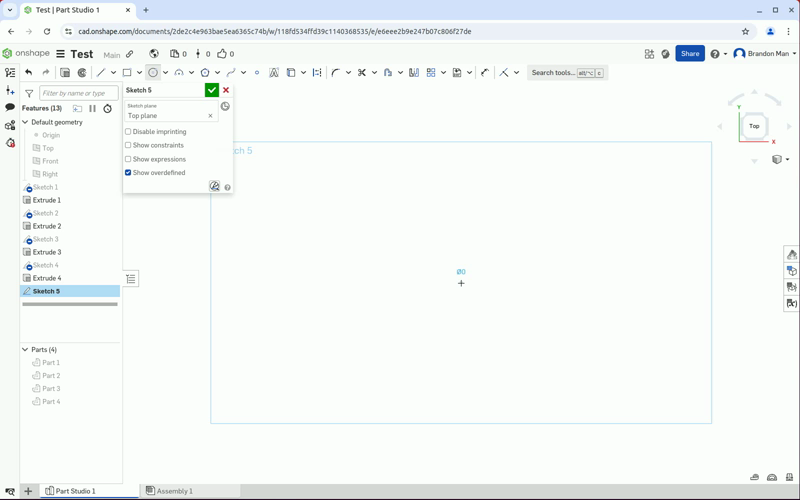
mouse_move(574, 282)
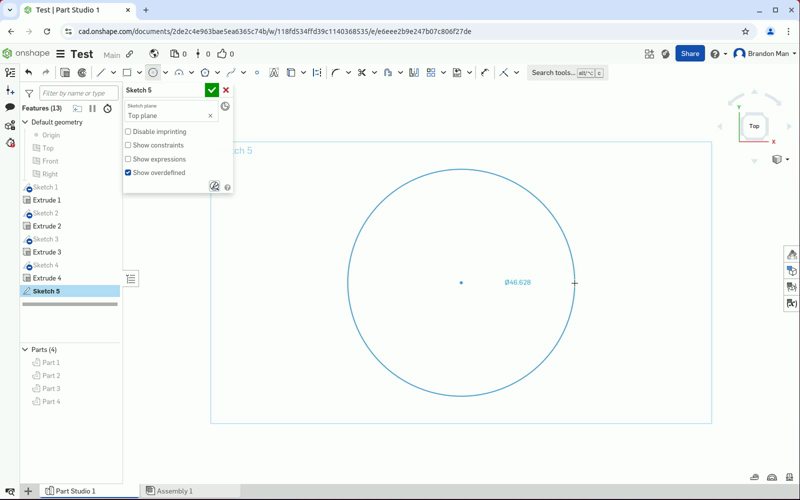
click(574, 282)
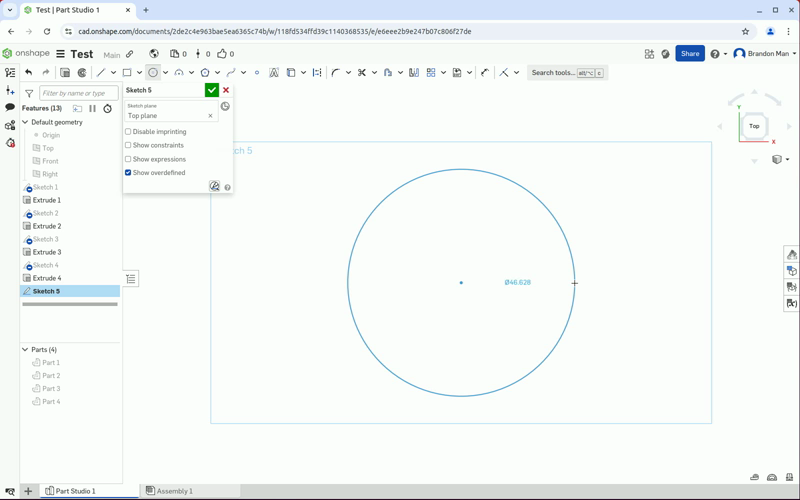
key(esc)
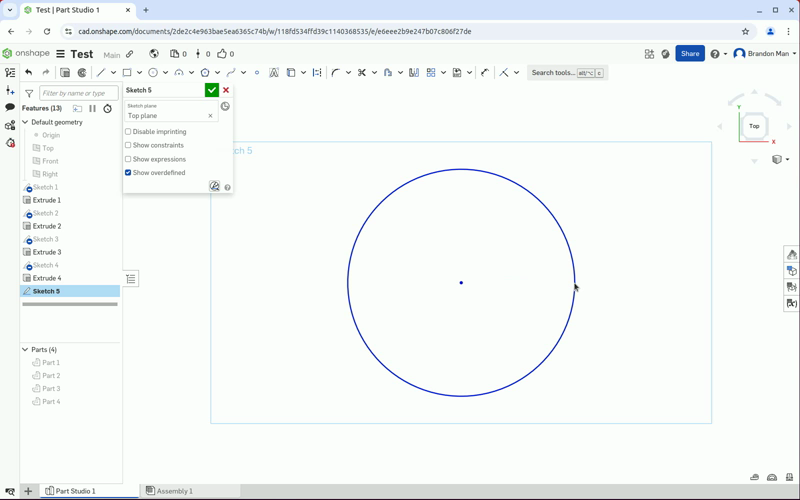
key(c)
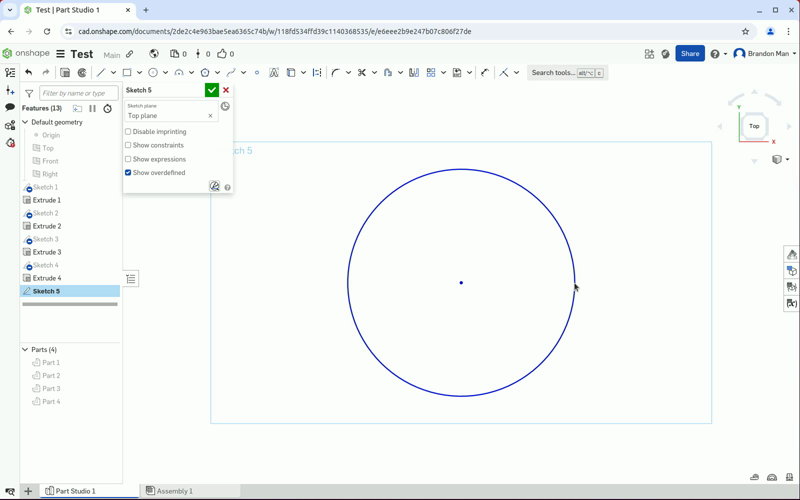
key_down(shift)
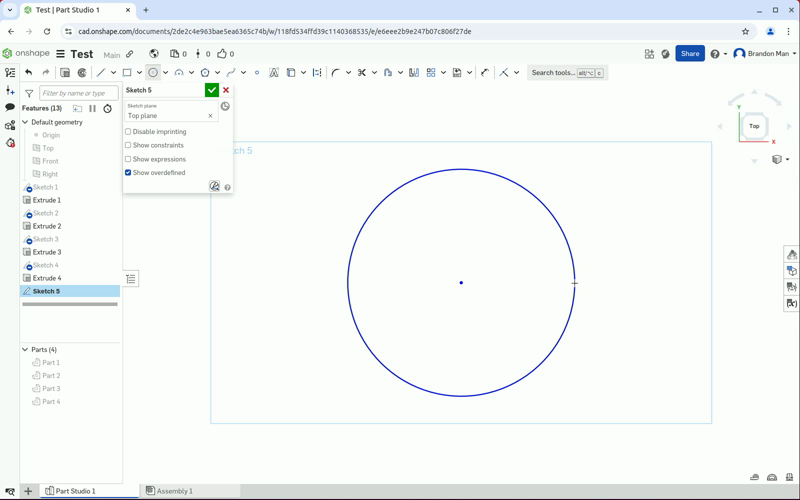
mouse_move(461, 282)
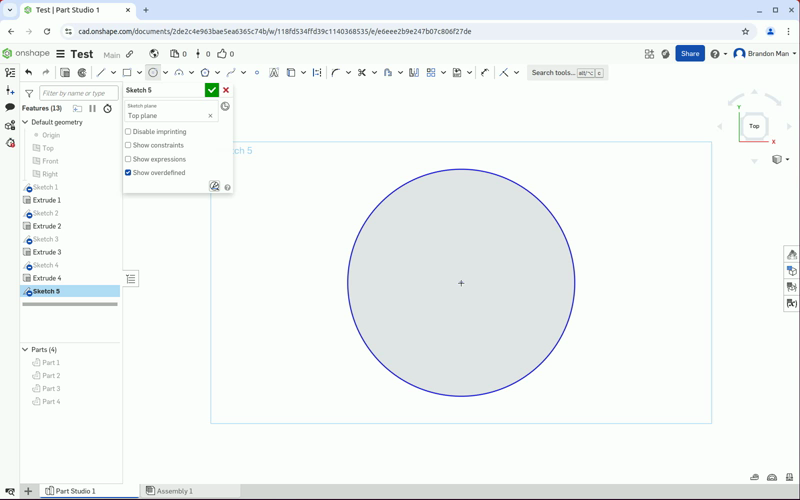
click(461, 282)
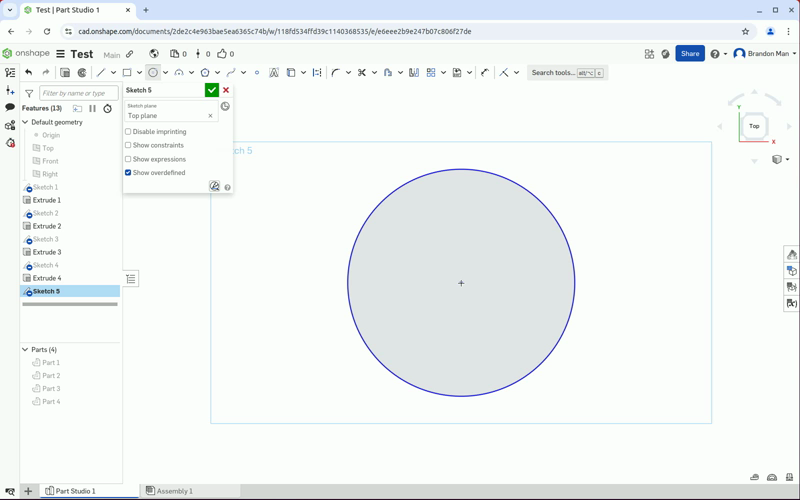
key_up(shift)
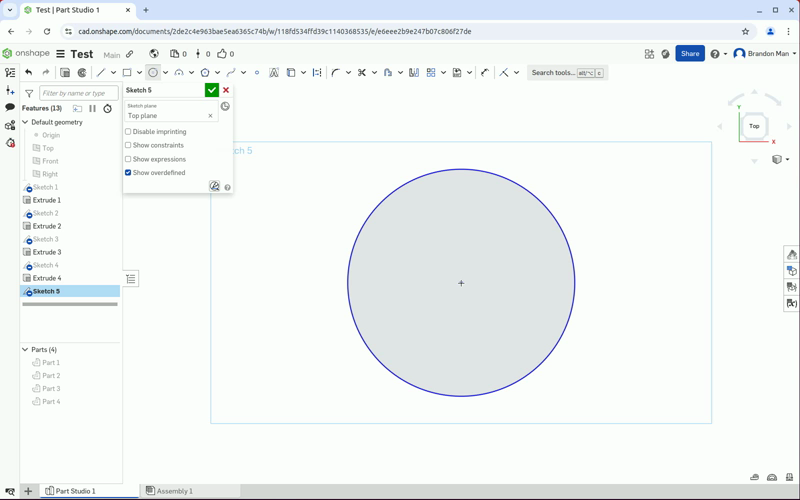
mouse_move(529, 282)
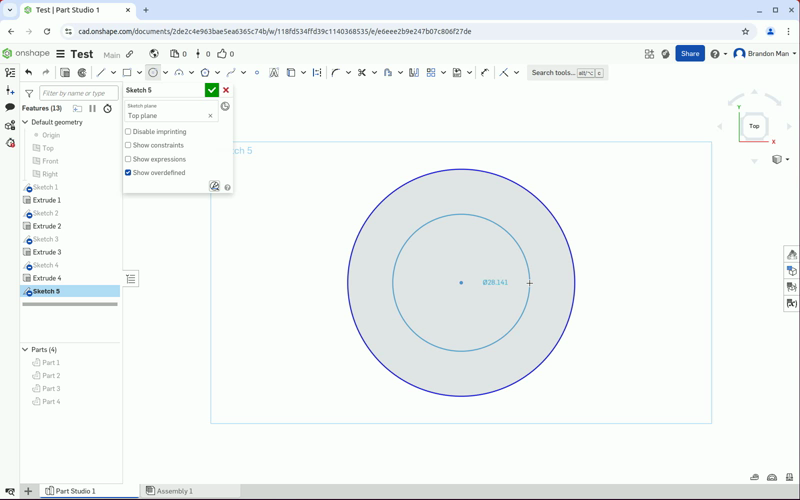
click(529, 282)
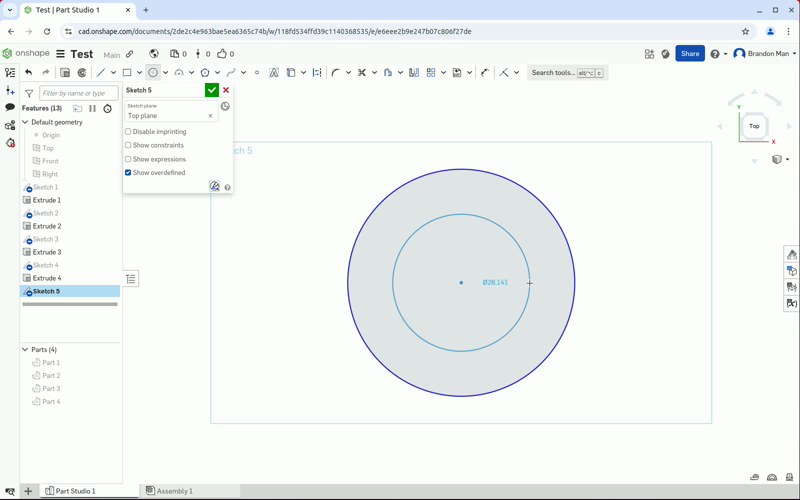
key(esc)
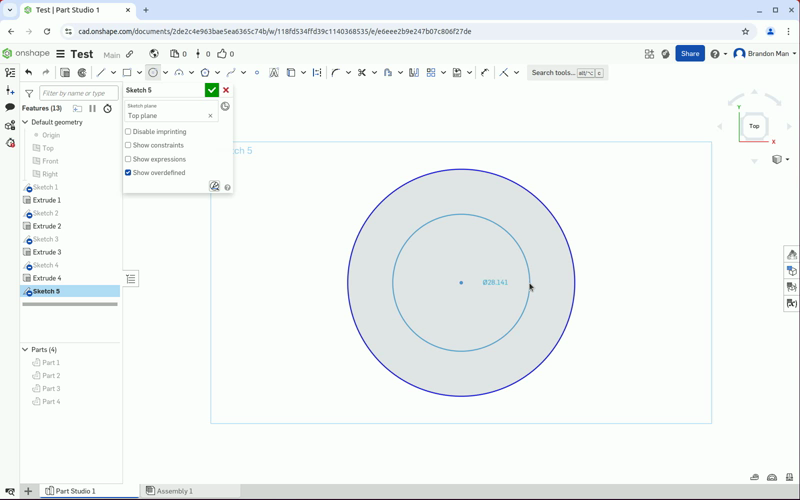
mouse_move(443, 371)
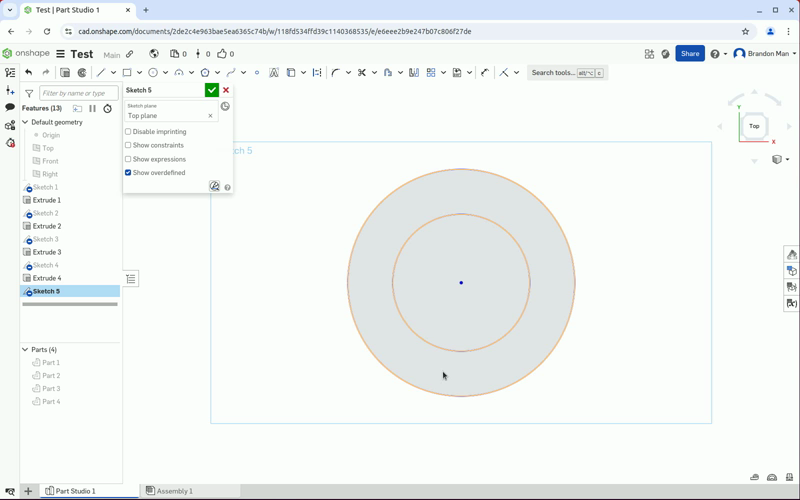
click(443, 371)
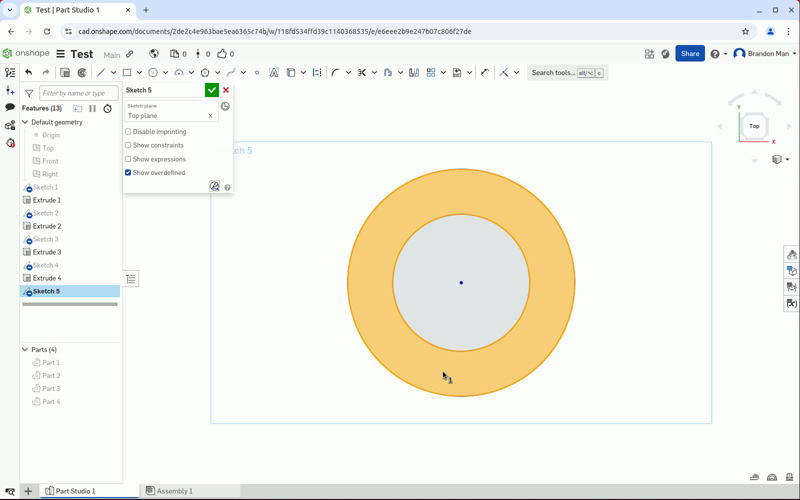
mouse_move(73, 352)
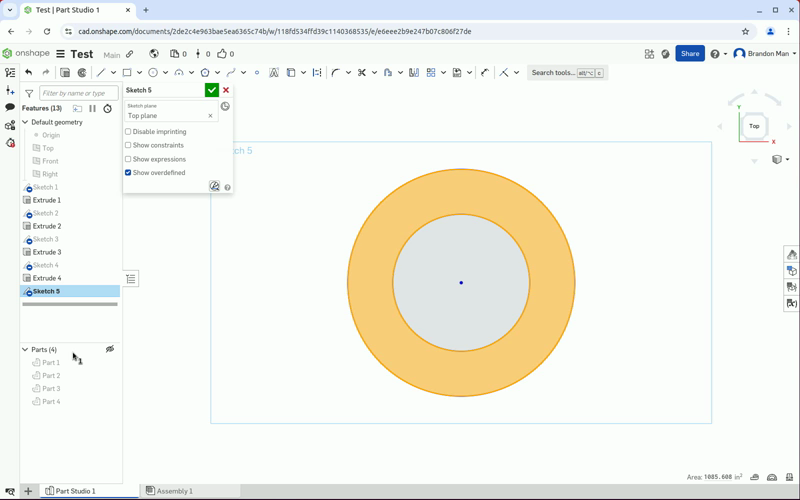
key(shift+y)
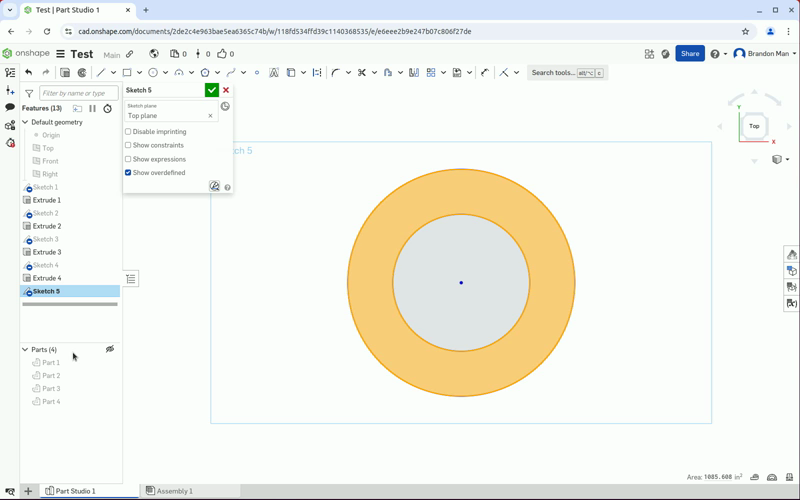
key(shift+e)
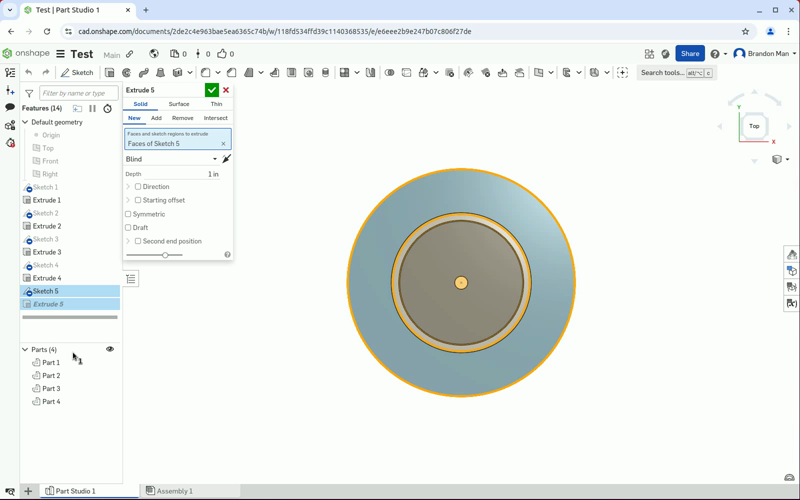
mouse_move(143, 106)
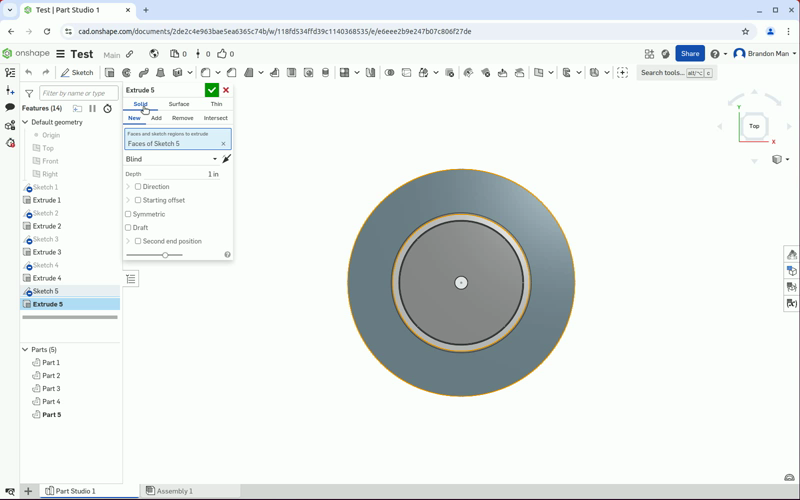
click(143, 106)
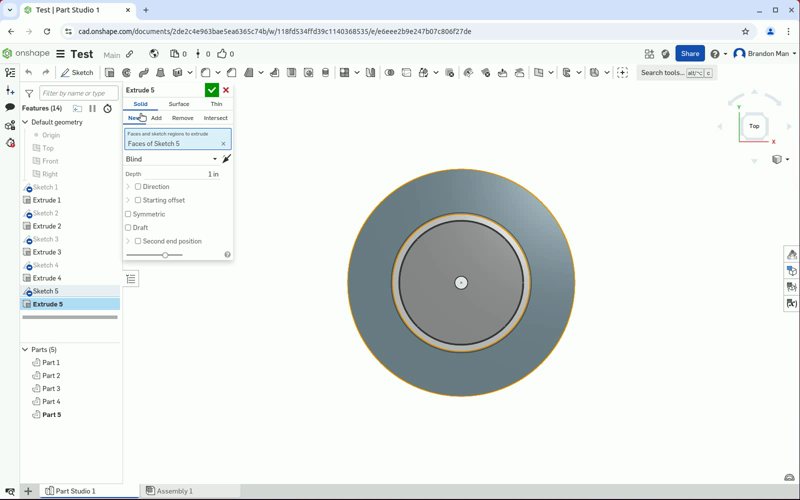
mouse_move(137, 120)
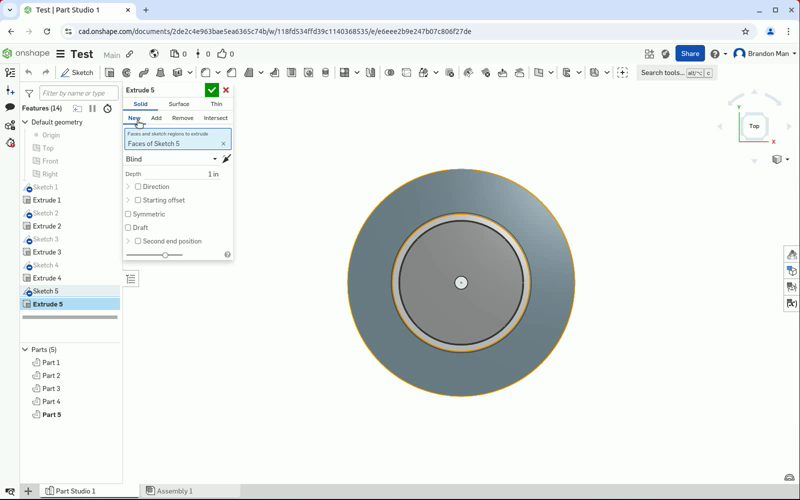
click(137, 120)
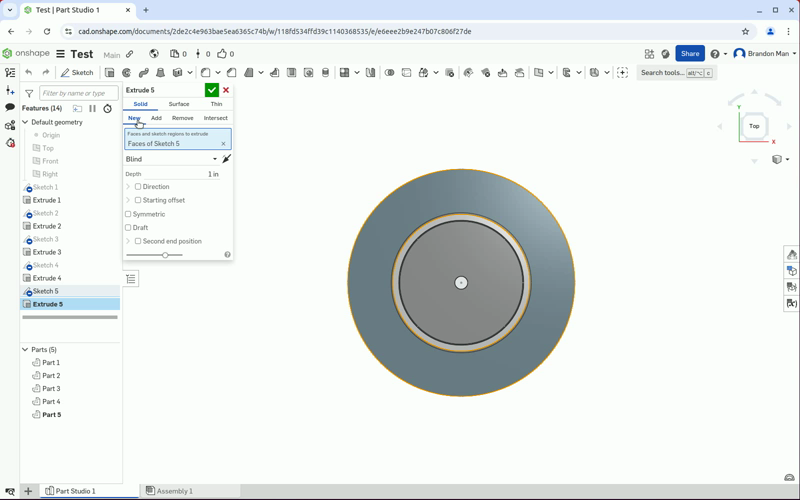
key(tab, 4)
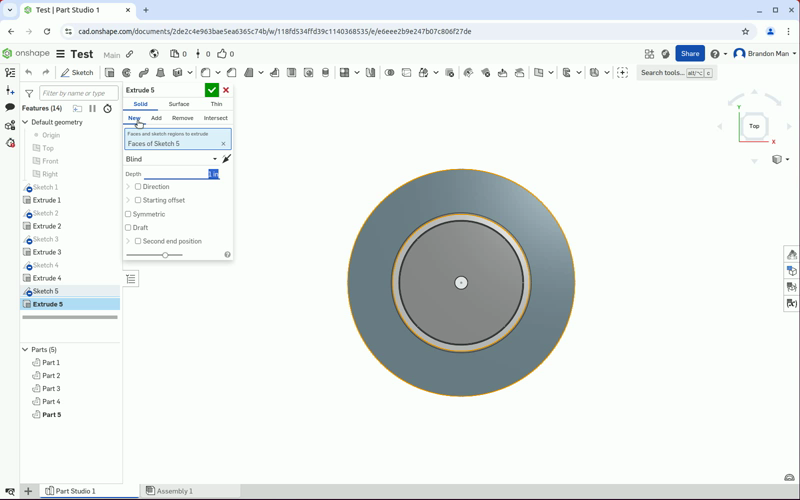
text(1.685)
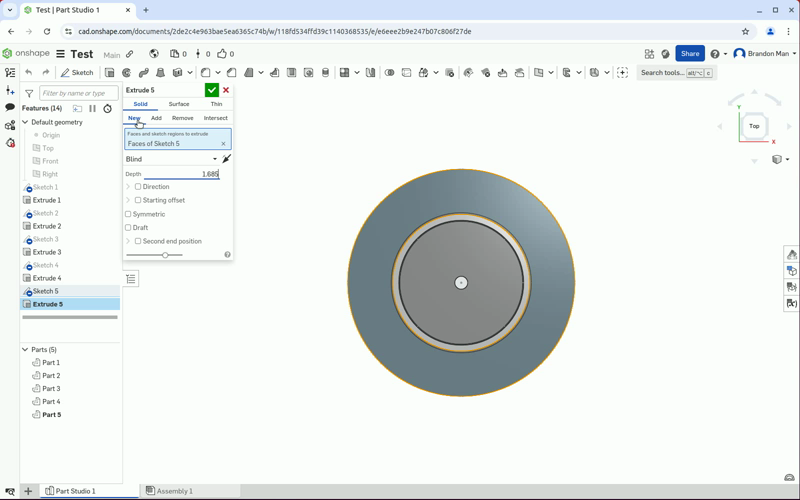
key(enter)
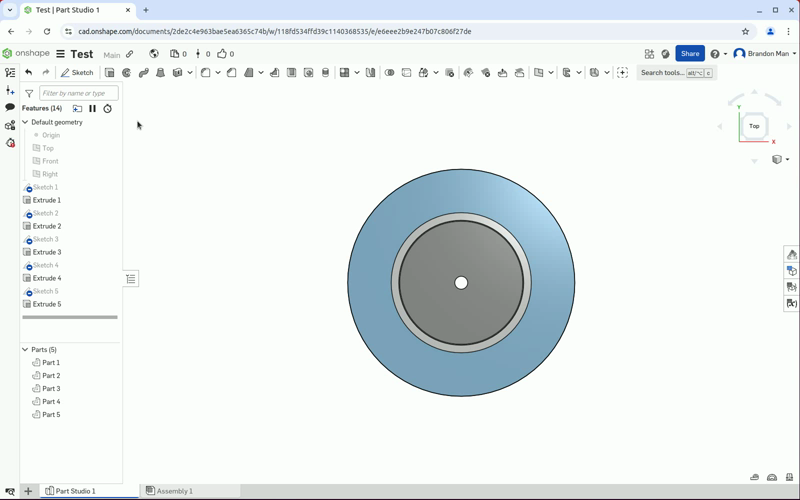
key(shift+h)
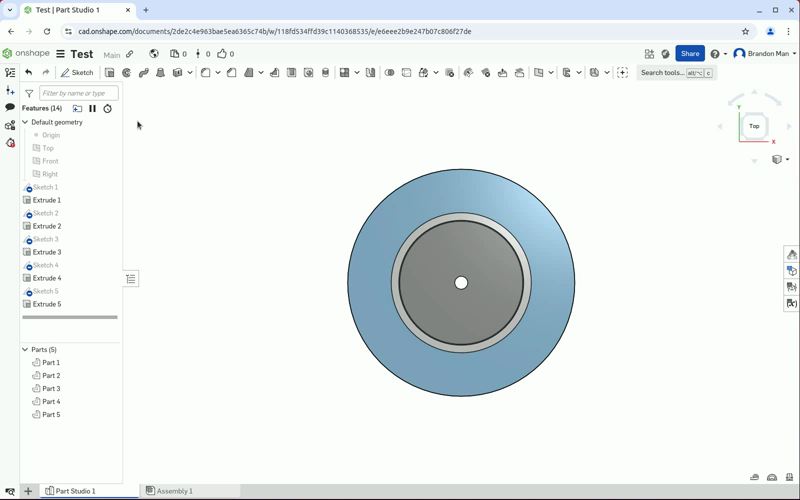
key(shift+h)
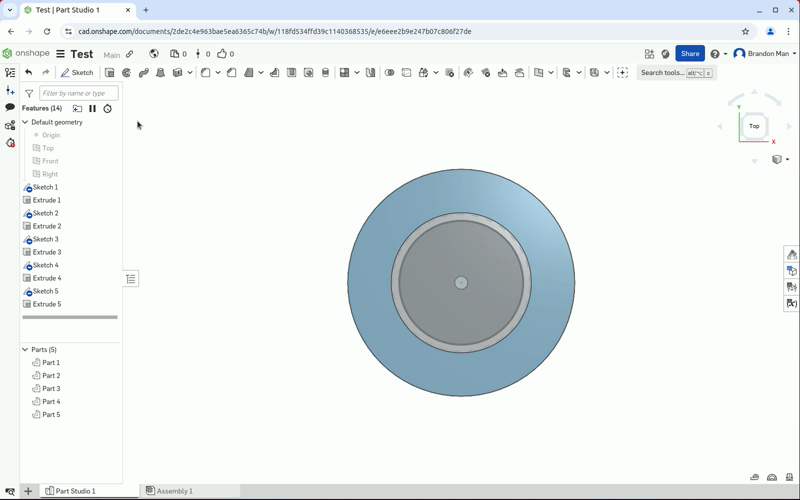
key(shift+7)
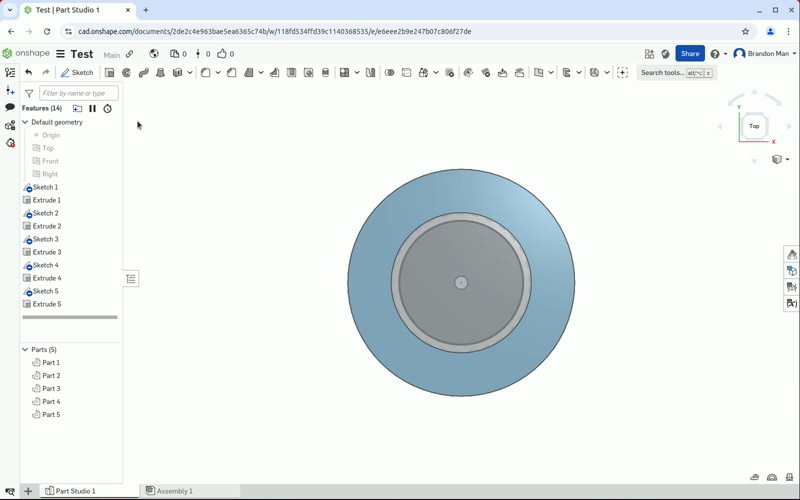
key(up, 3)
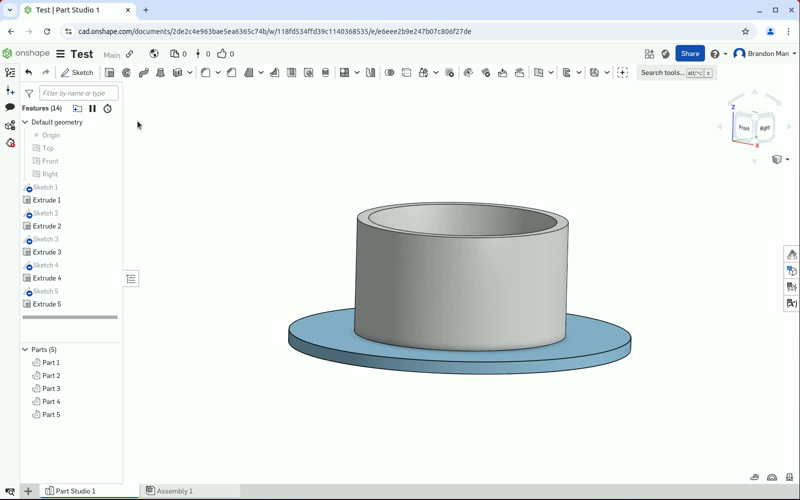
key(left, 3)
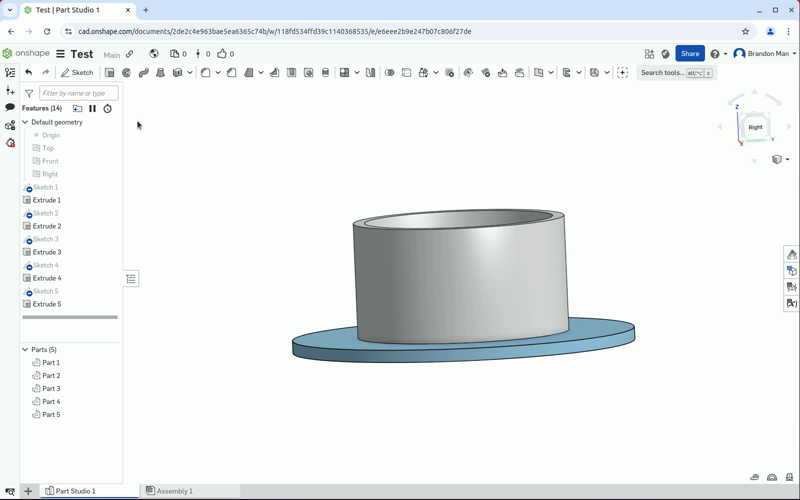
key(right, 3)
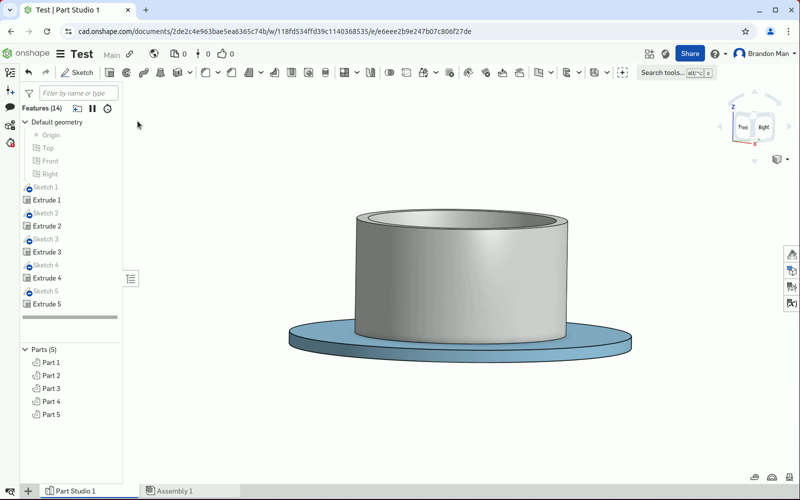
key(down, 3)
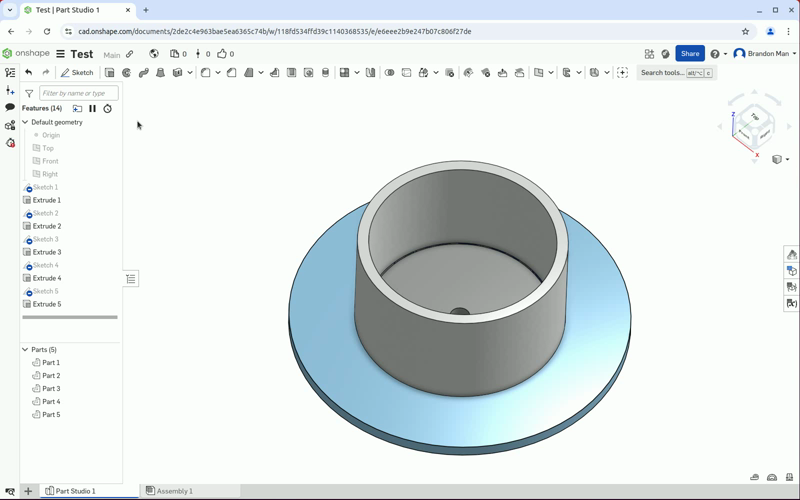
mouse_move(73, 189)
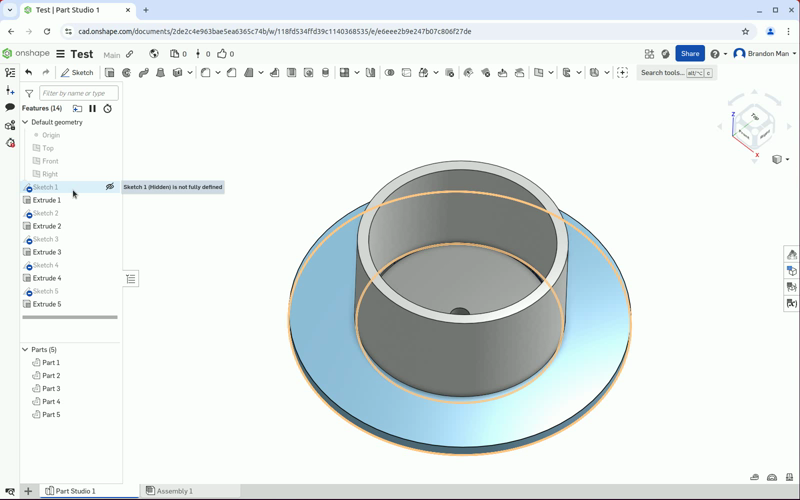
click(73, 189)